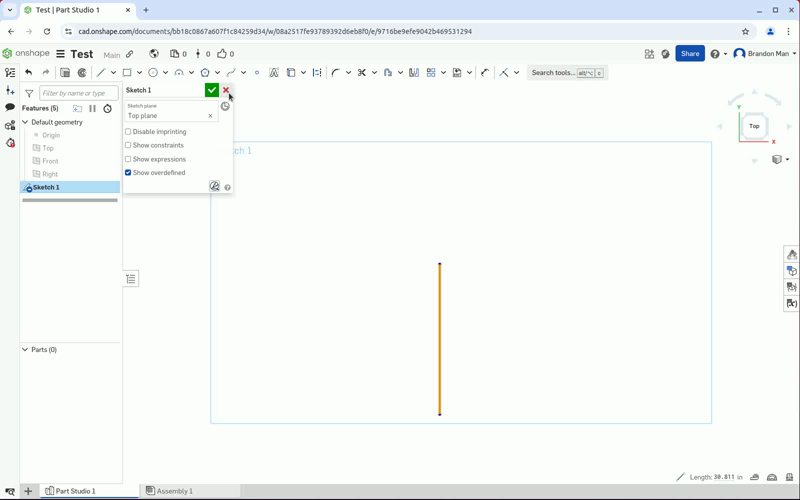
key(shift+h)
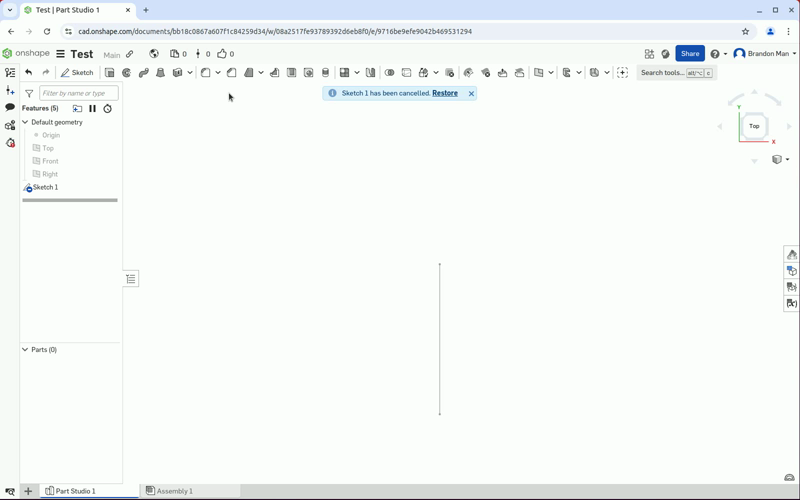
mouse_move(73, 352)
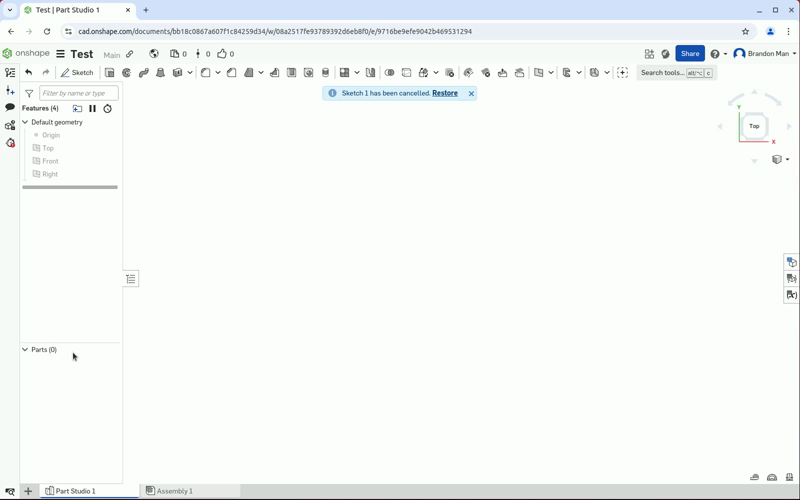
key(y)
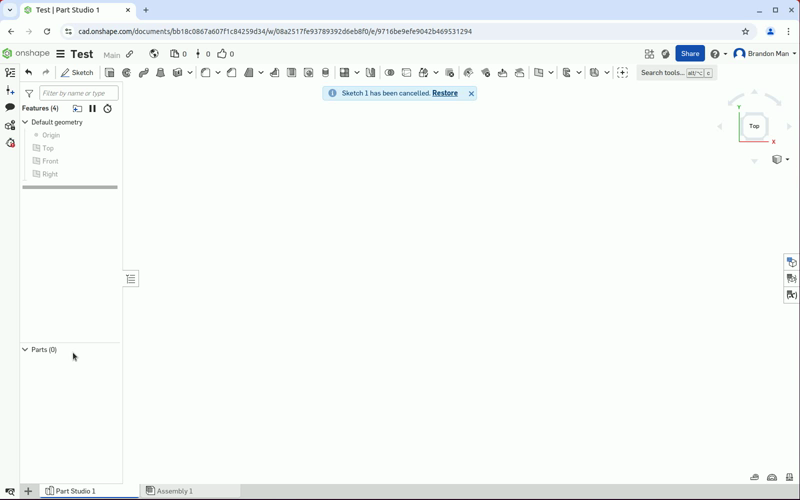
key(shift+p)
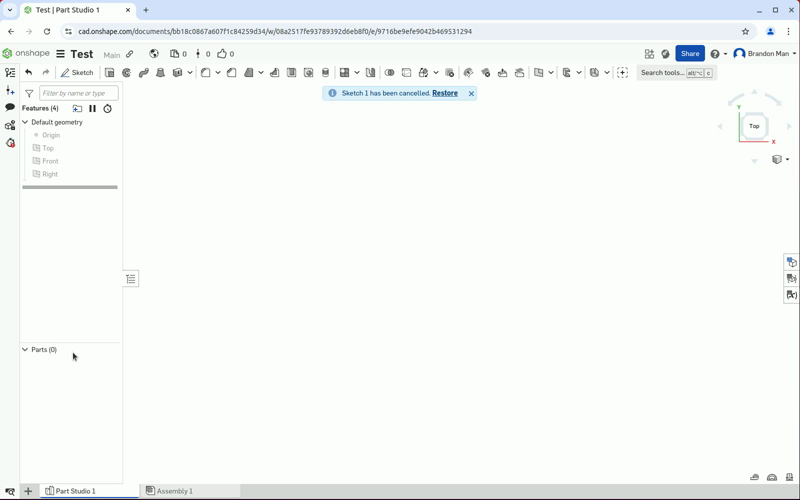
key(space)
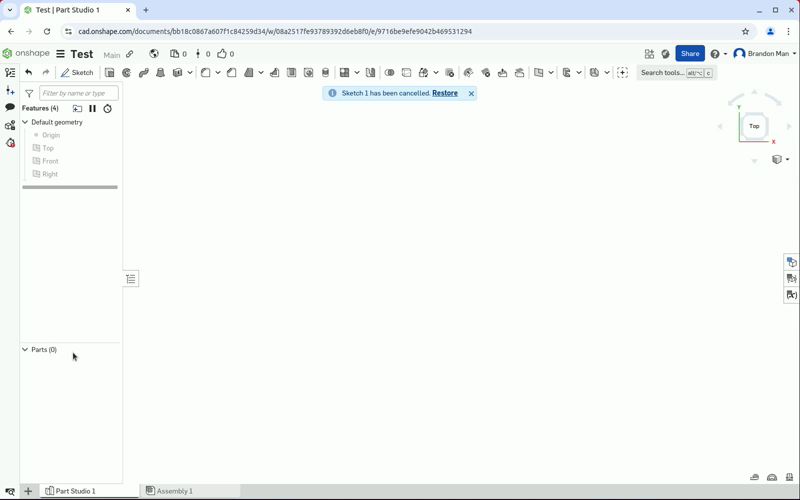
key_down(shift)
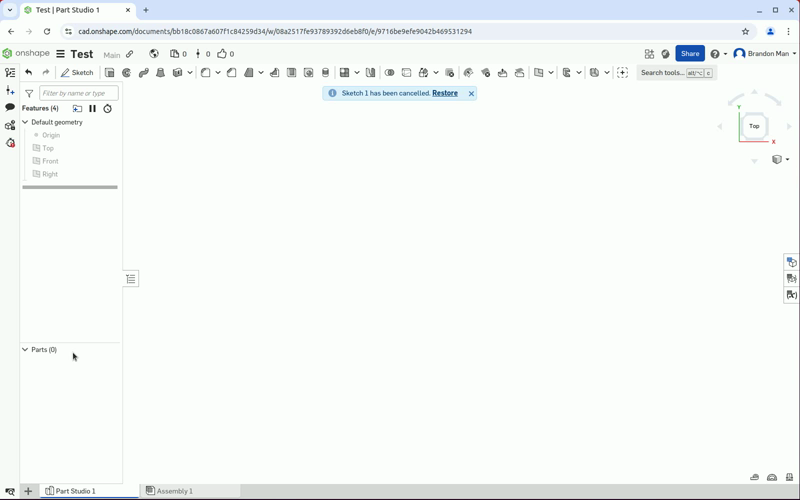
key(up)
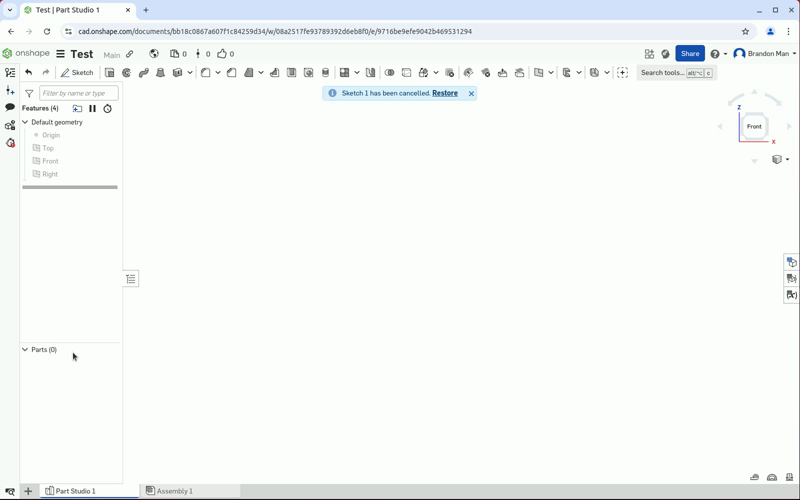
key_up(shift)
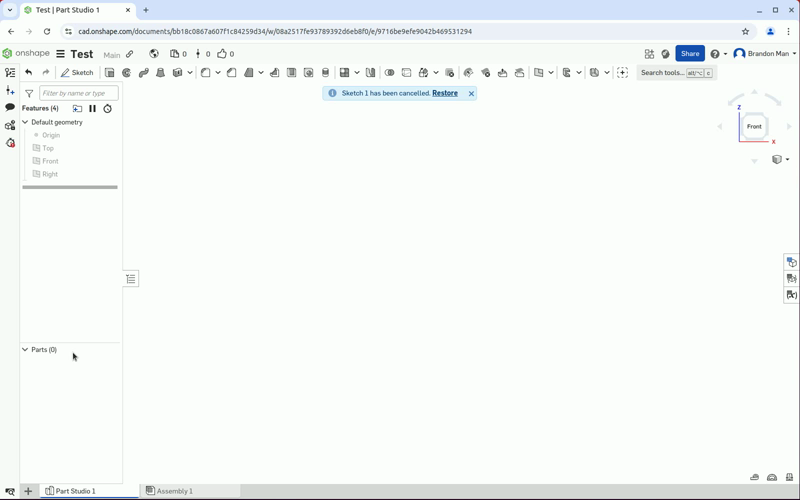
key(space)
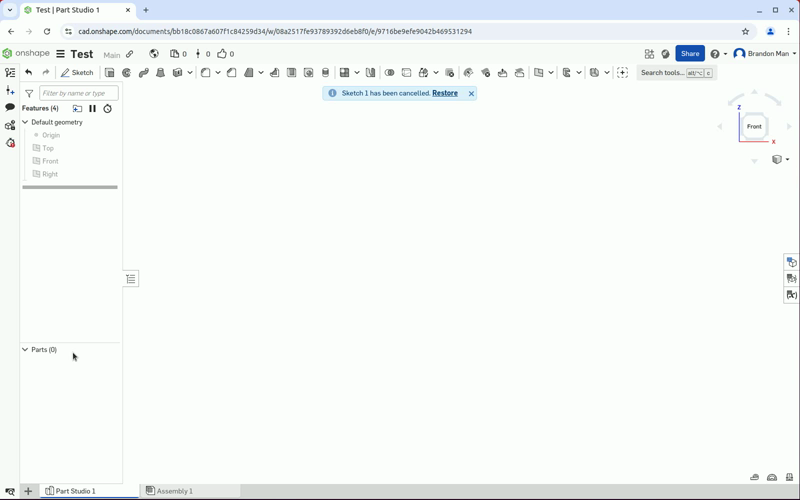
key_down(shift)
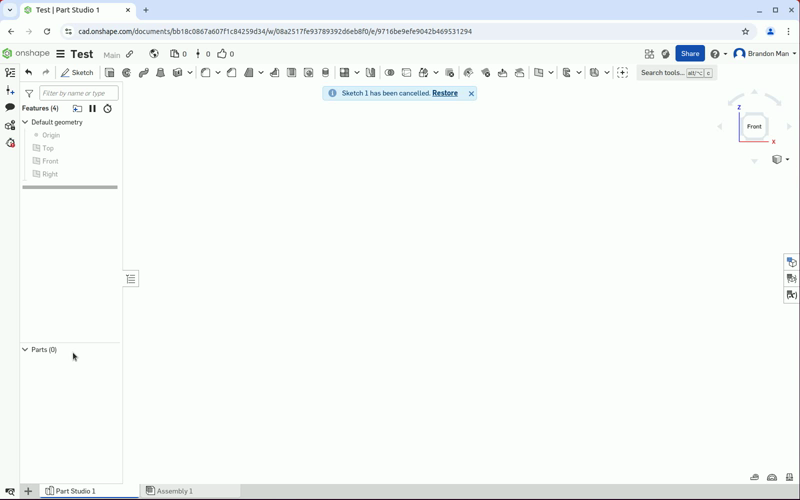
key(left)
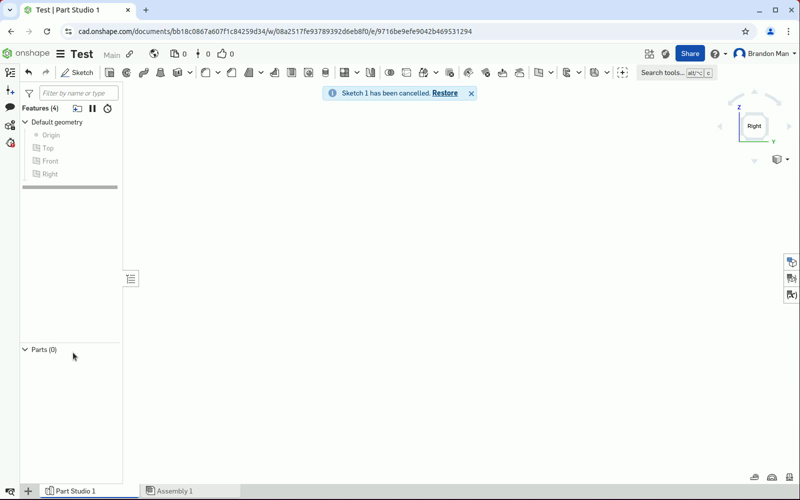
key_up(shift)
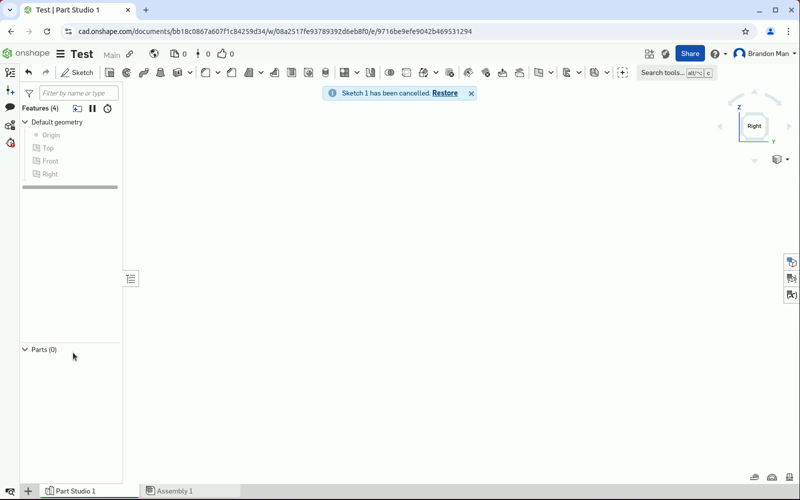
mouse_move(73, 352)
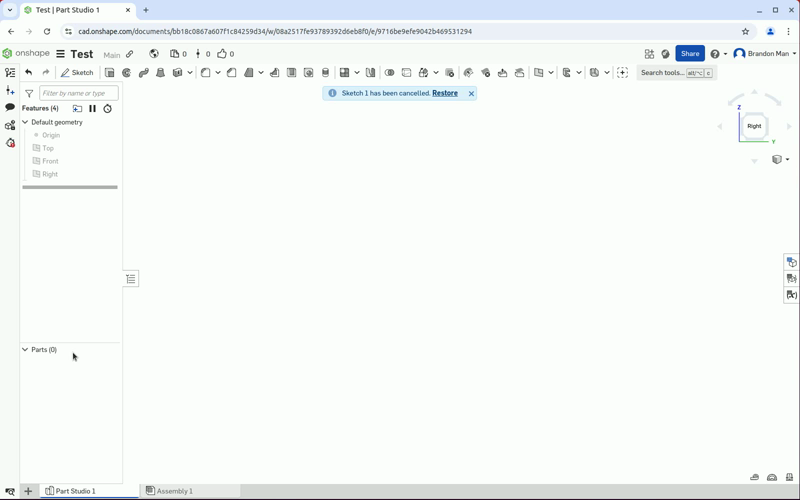
key(shift+y)
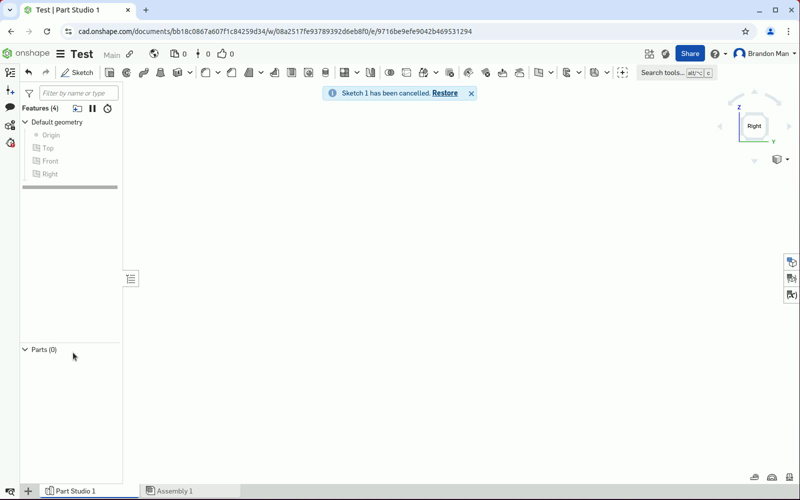
key(shift+s)
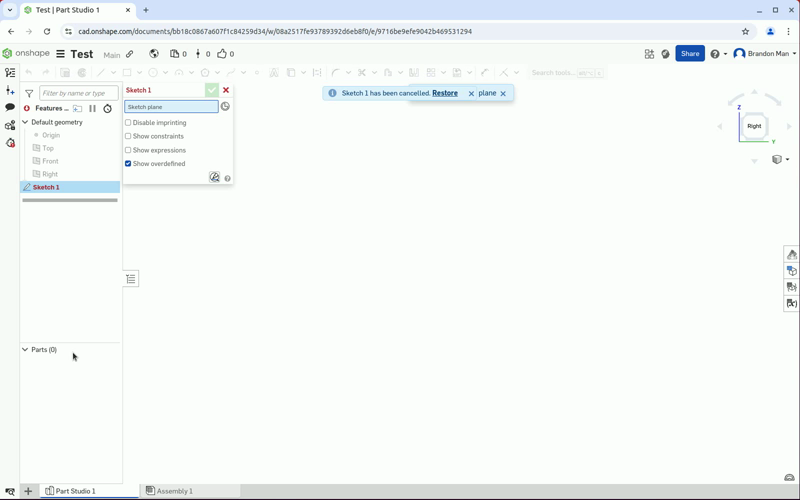
mouse_move(73, 176)
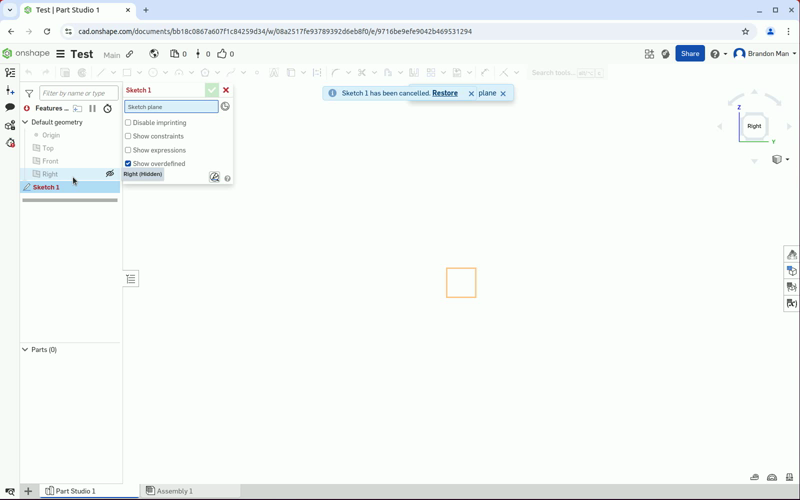
click(73, 176)
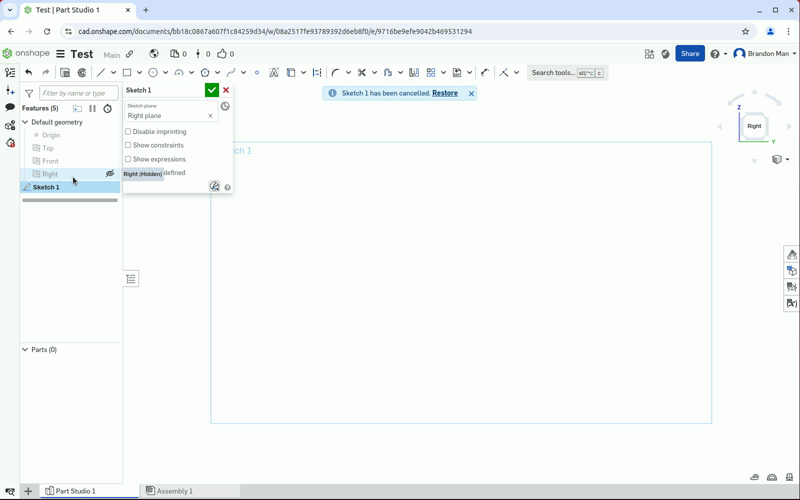
mouse_move(73, 352)
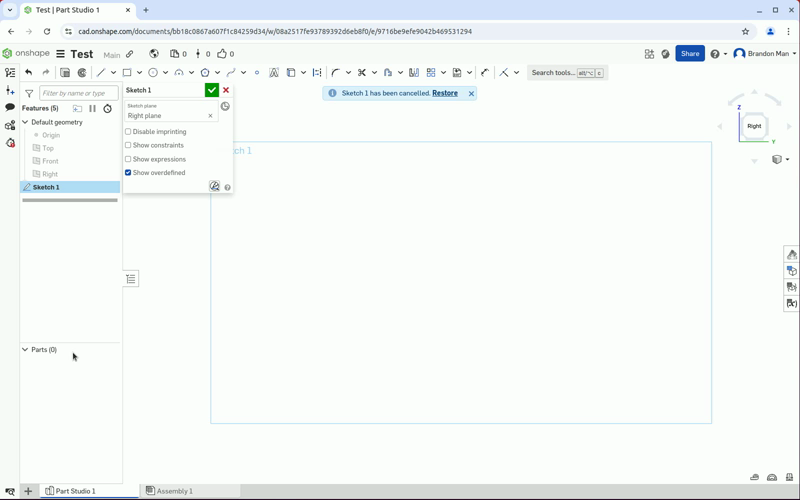
key(y)
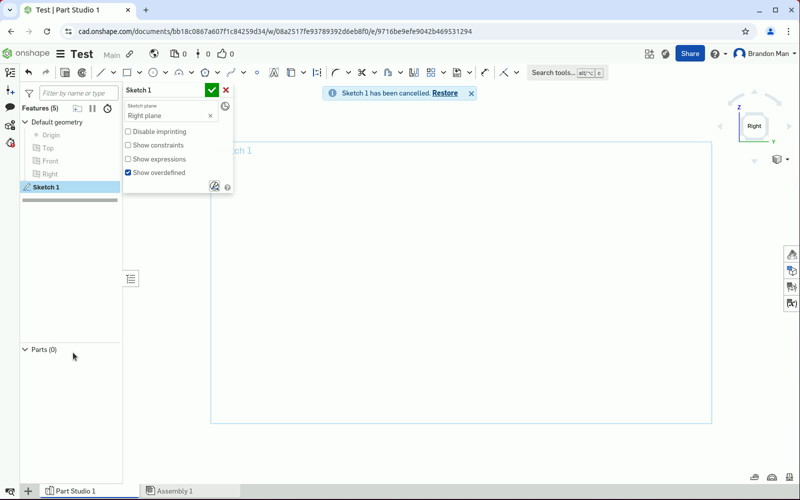
key(l)
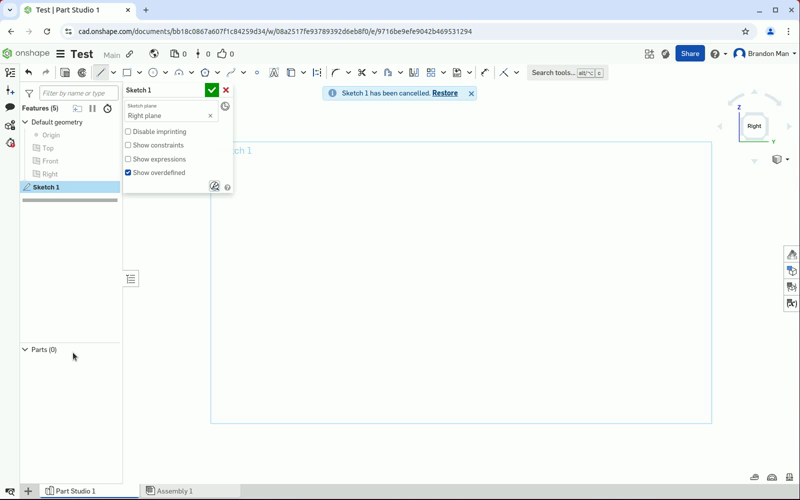
key_down(shift)
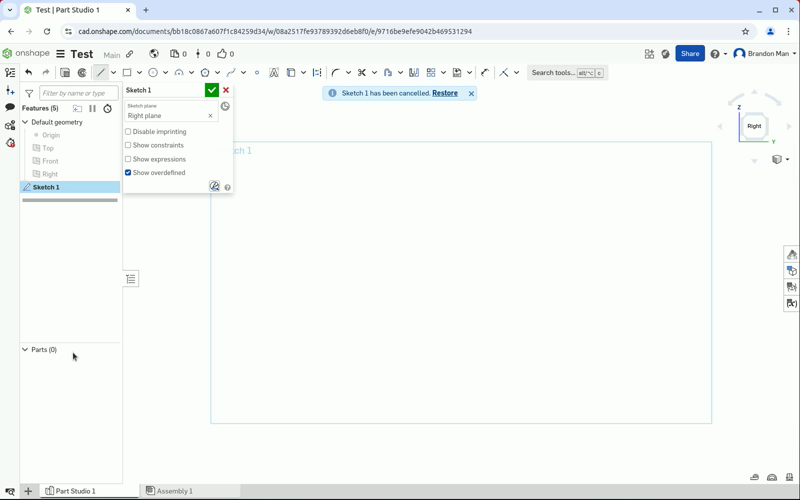
mouse_move(348, 387)
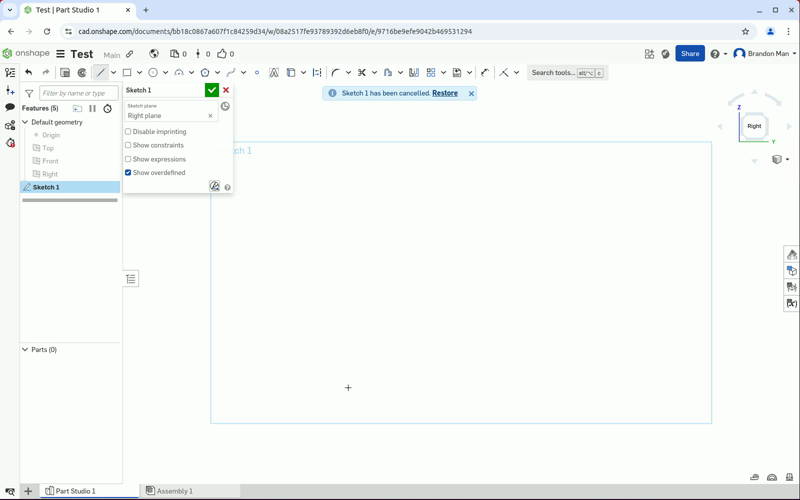
click(348, 387)
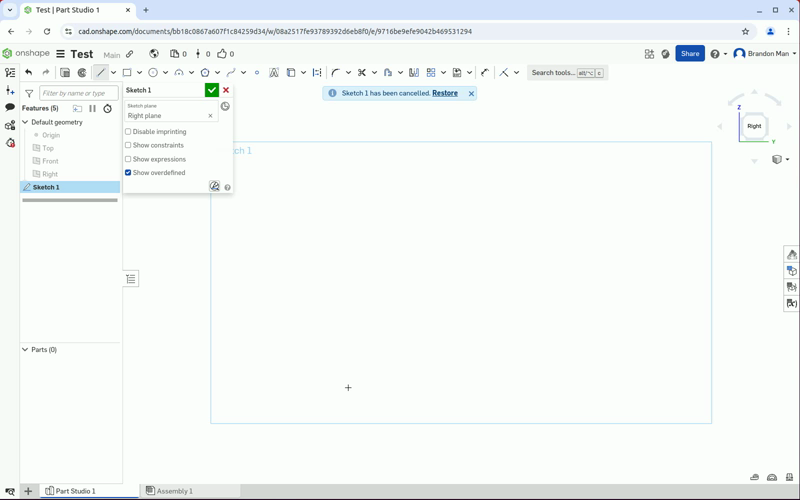
key_up(shift)
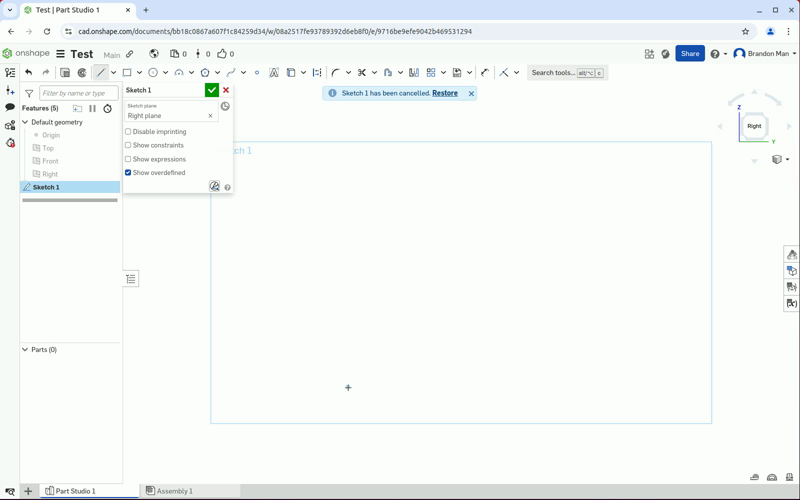
key_down(shift)
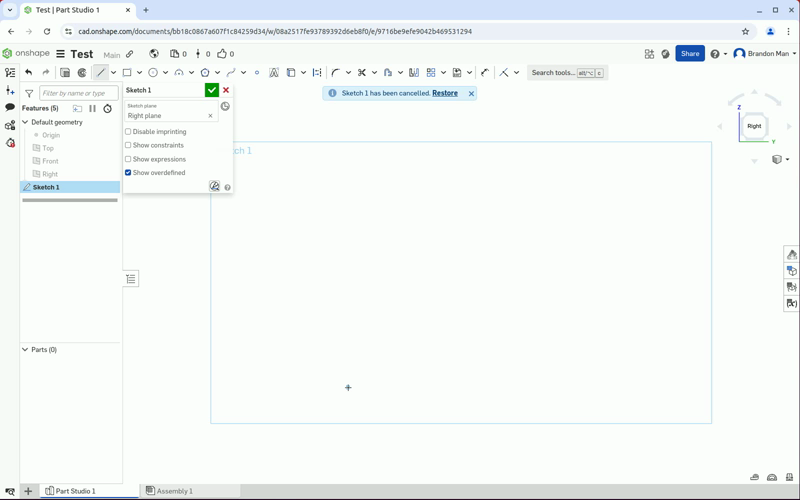
mouse_move(572, 387)
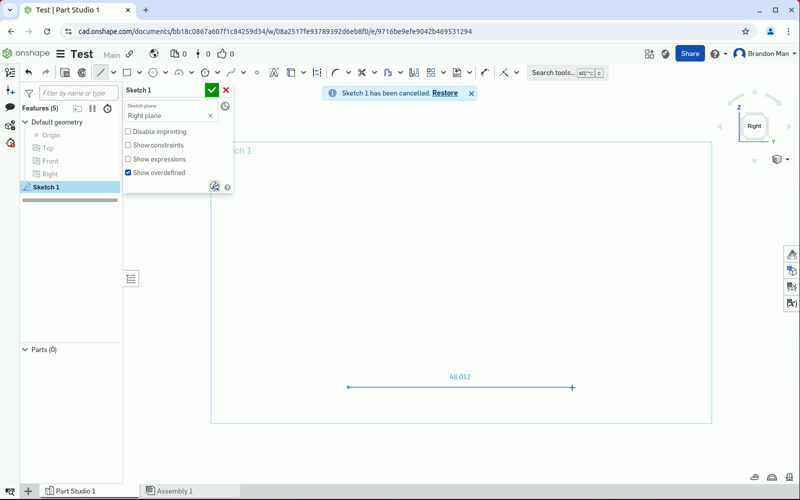
click(572, 387)
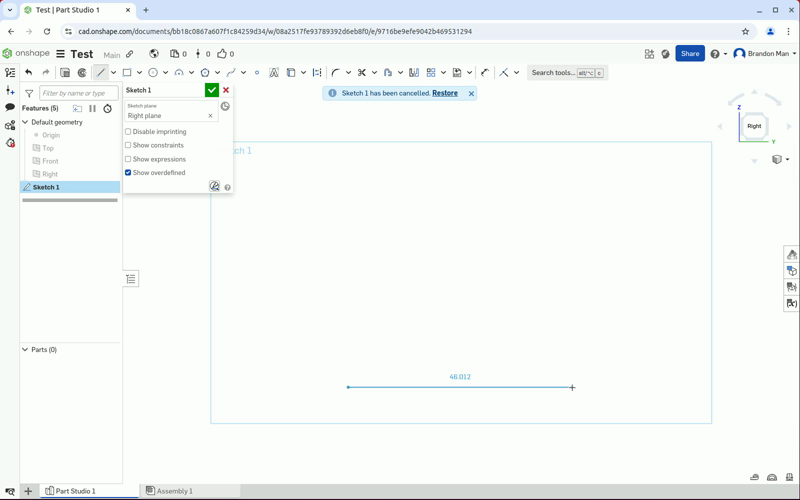
key_up(shift)
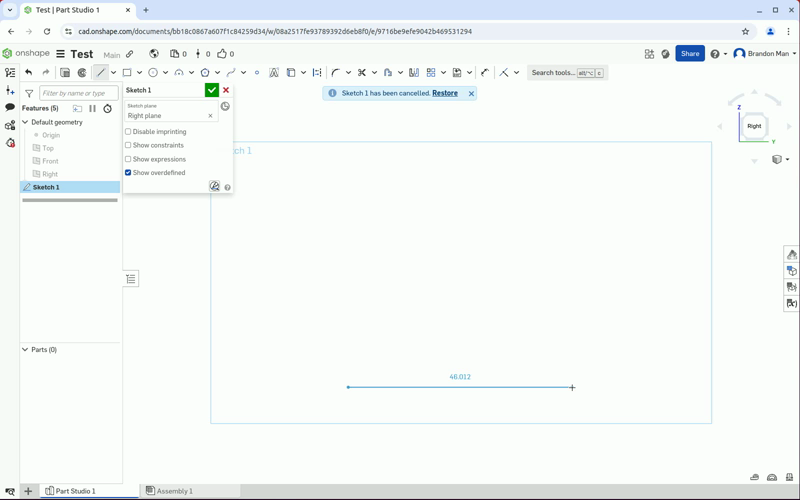
key_down(shift)
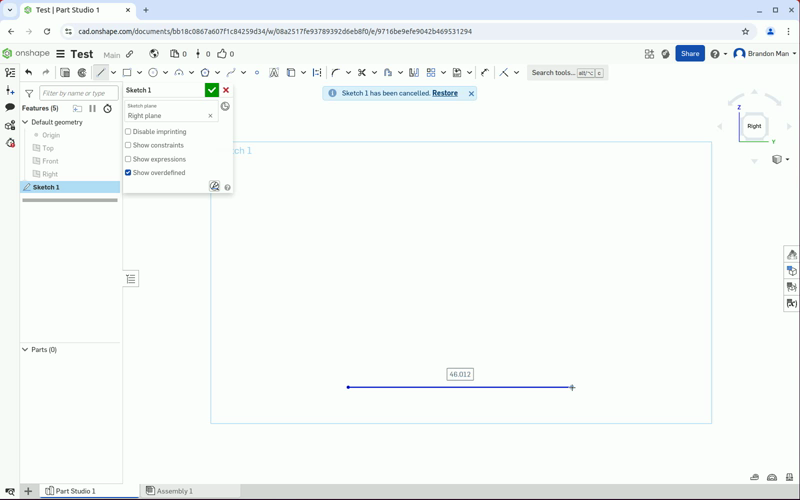
mouse_move(572, 179)
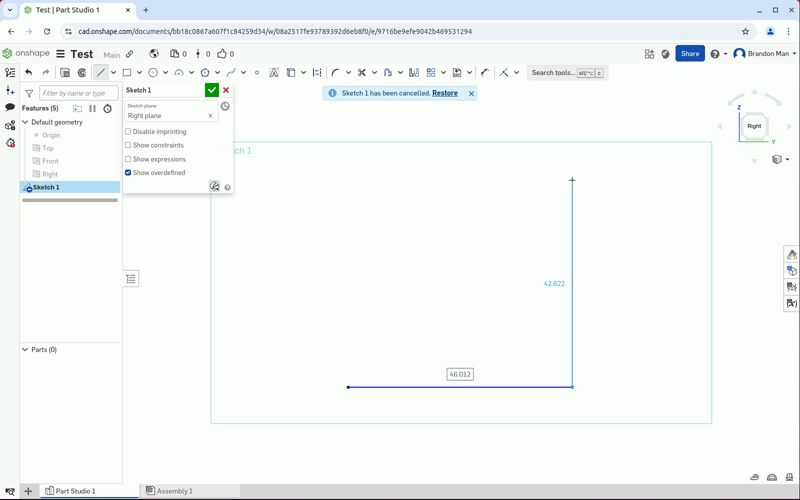
click(572, 179)
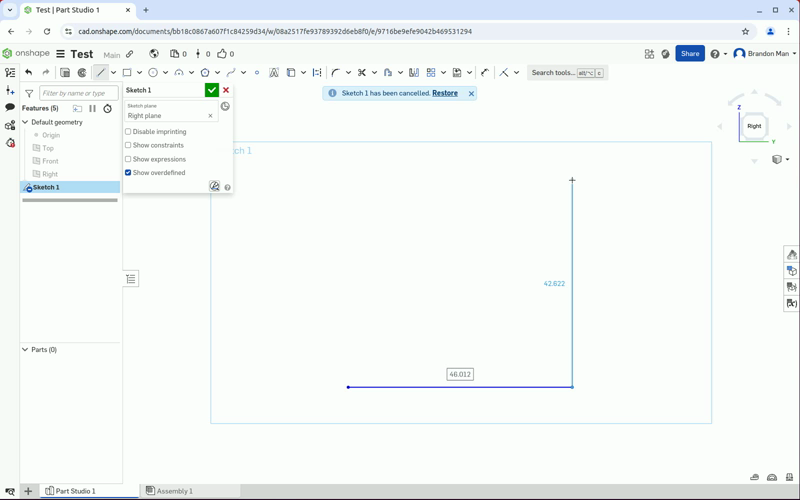
key_up(shift)
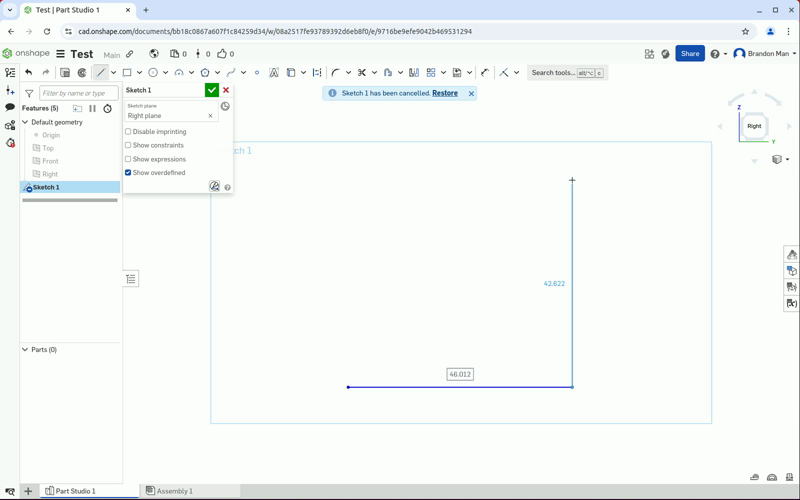
key_down(shift)
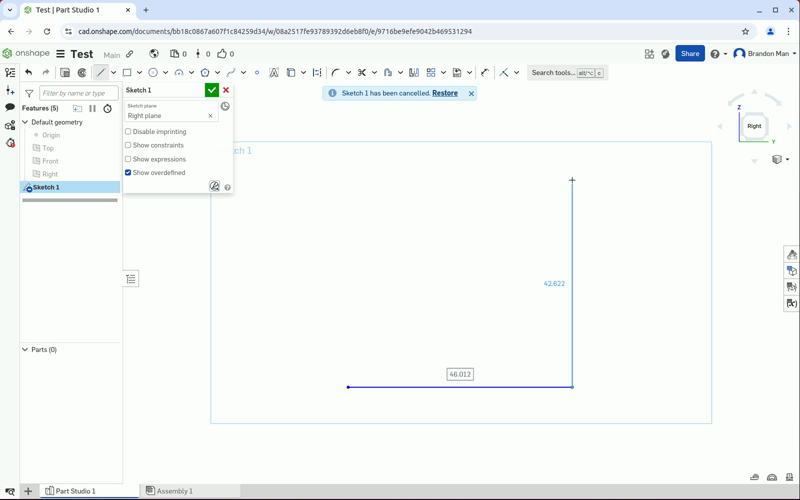
mouse_move(456, 179)
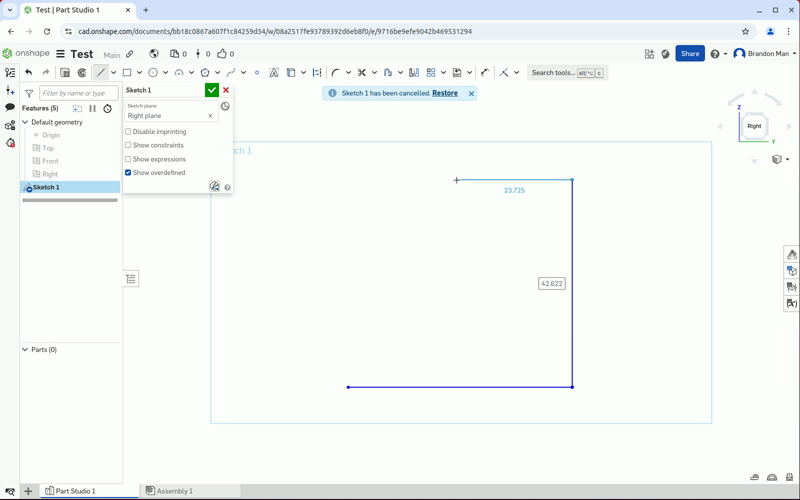
click(456, 179)
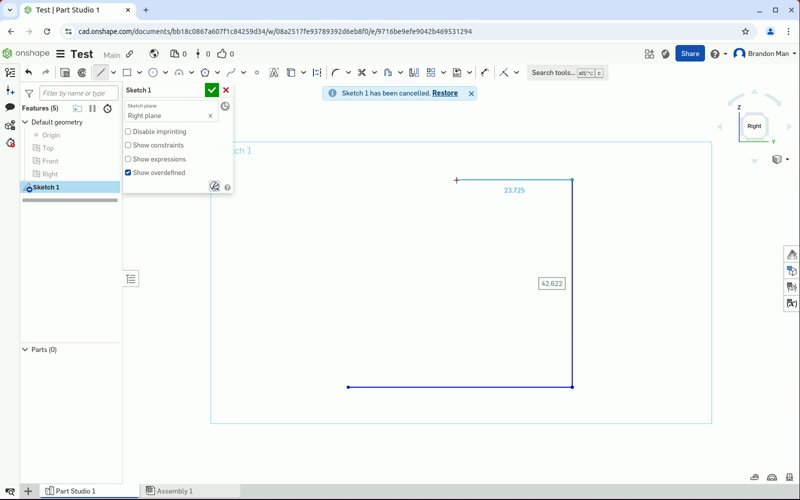
key_up(shift)
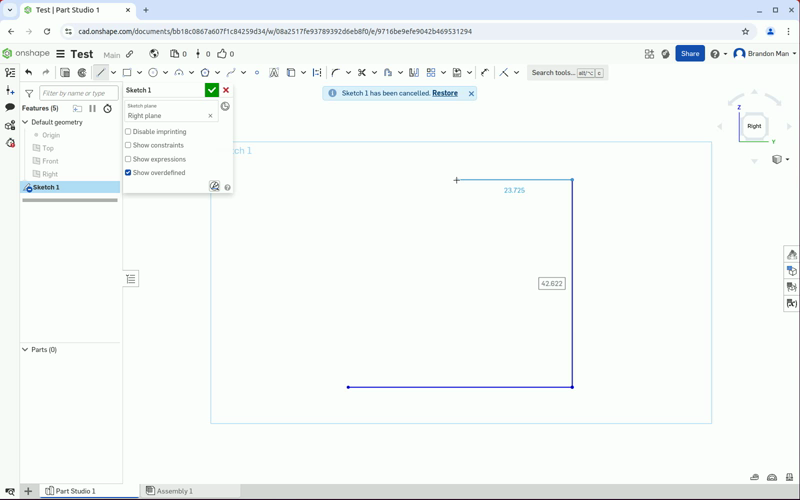
key_down(shift)
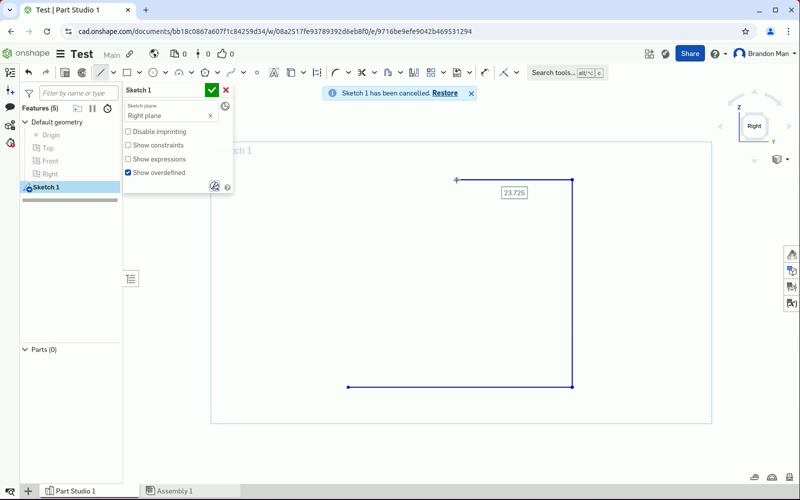
mouse_move(348, 328)
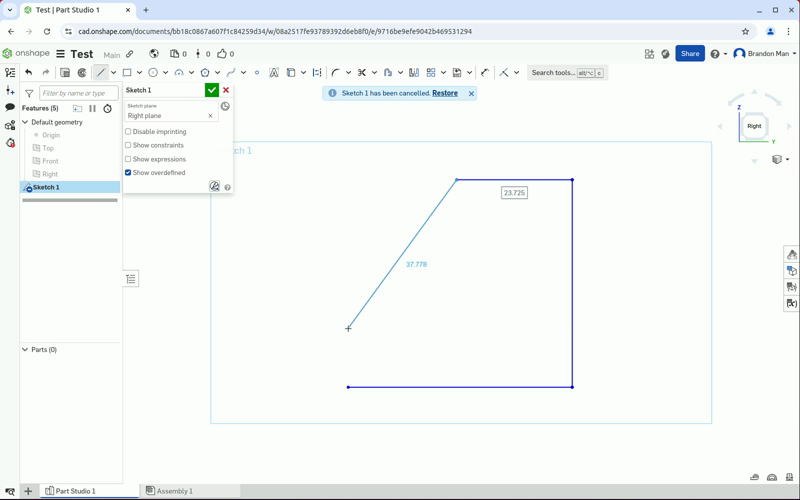
click(348, 328)
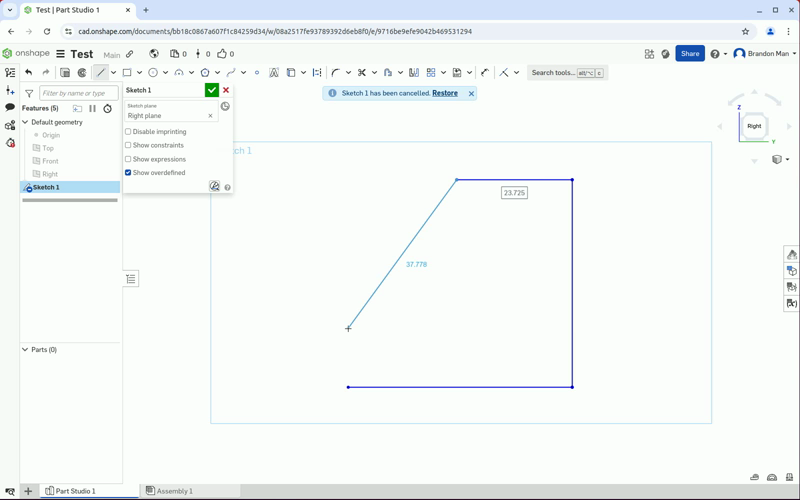
key_up(shift)
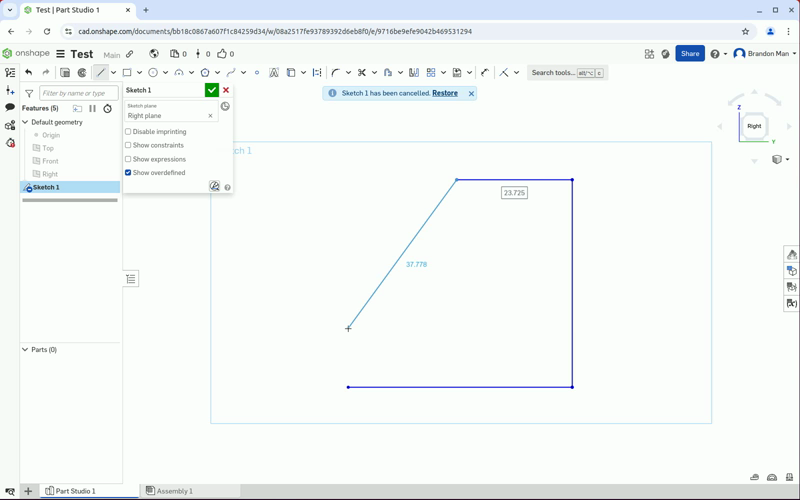
mouse_move(378, 328)
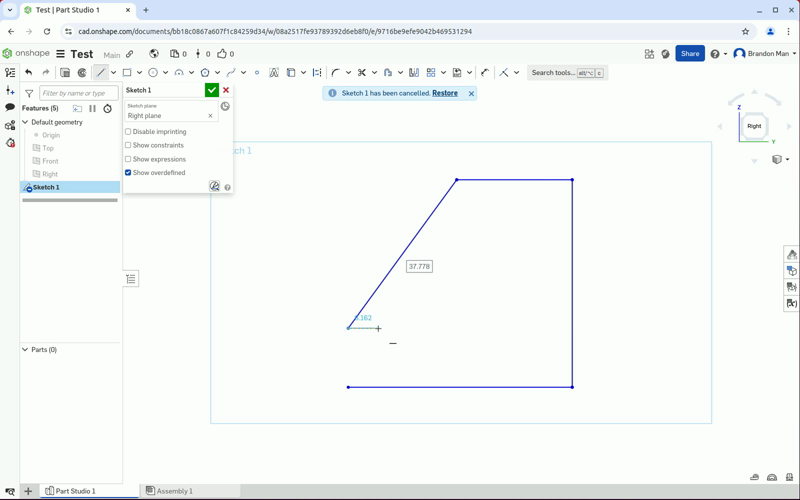
key_down(shift)
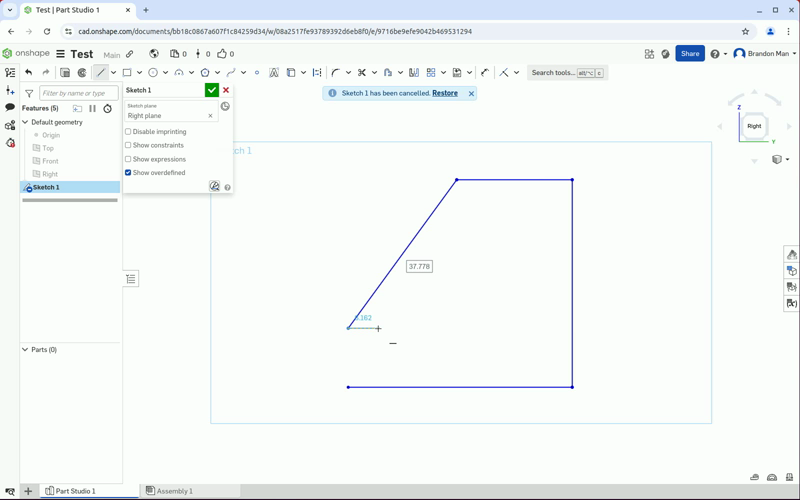
mouse_move(348, 387)
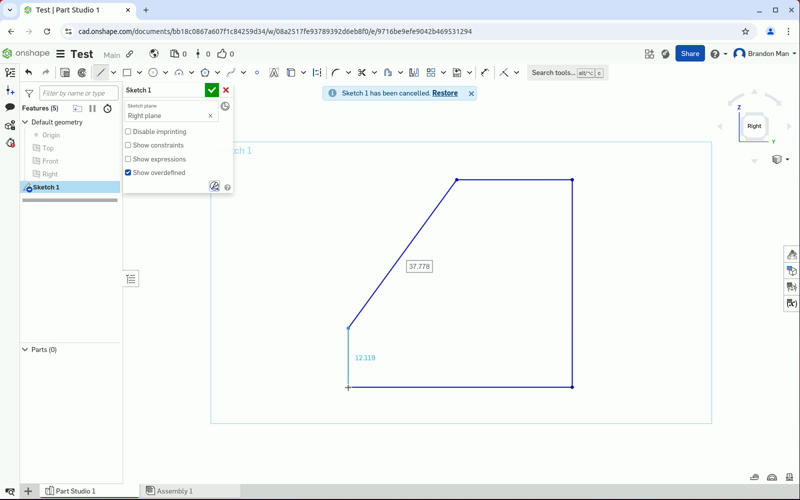
key_up(shift)
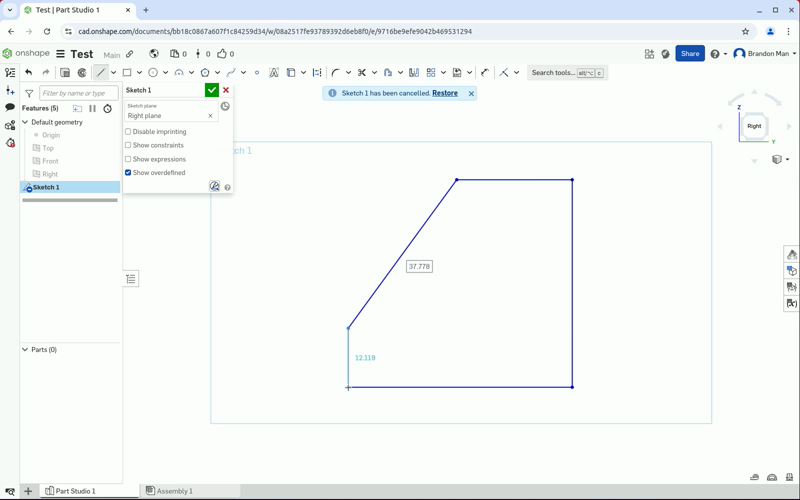
click(348, 387)
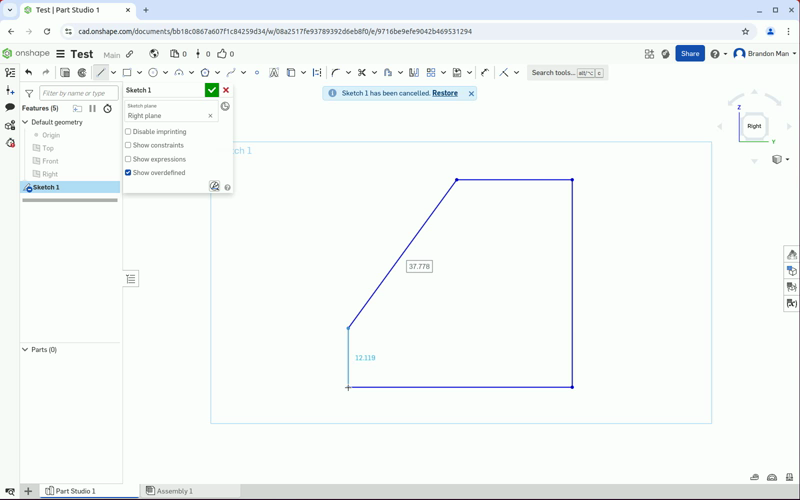
key(esc)
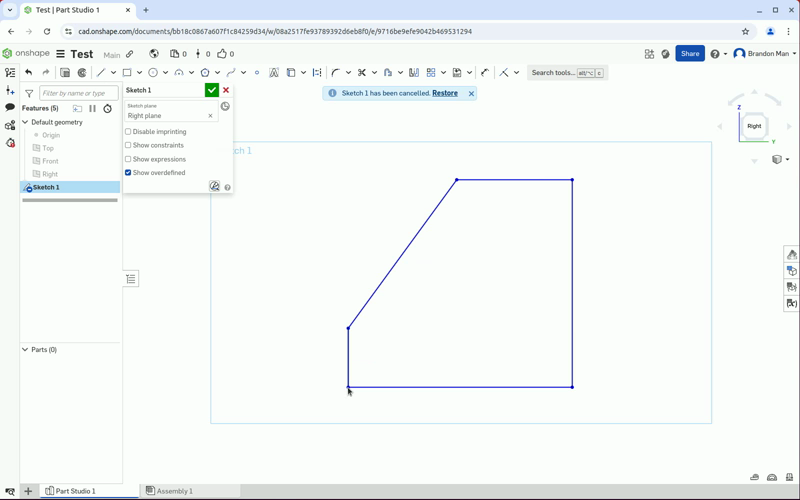
mouse_move(508, 350)
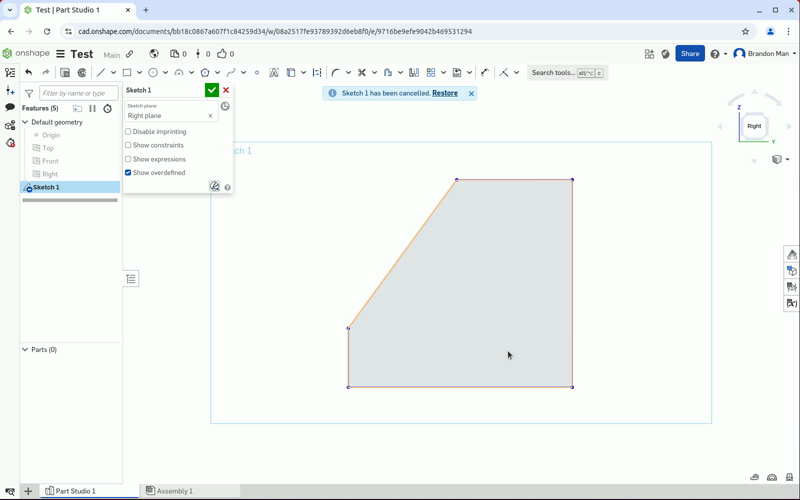
click(508, 350)
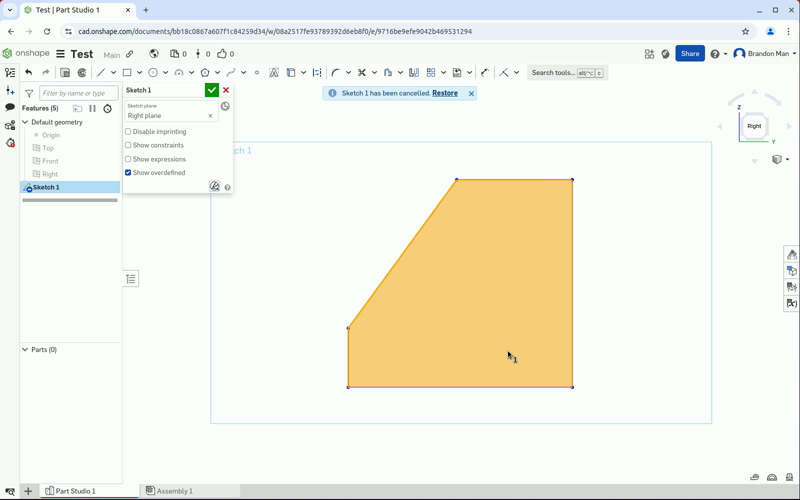
mouse_move(73, 352)
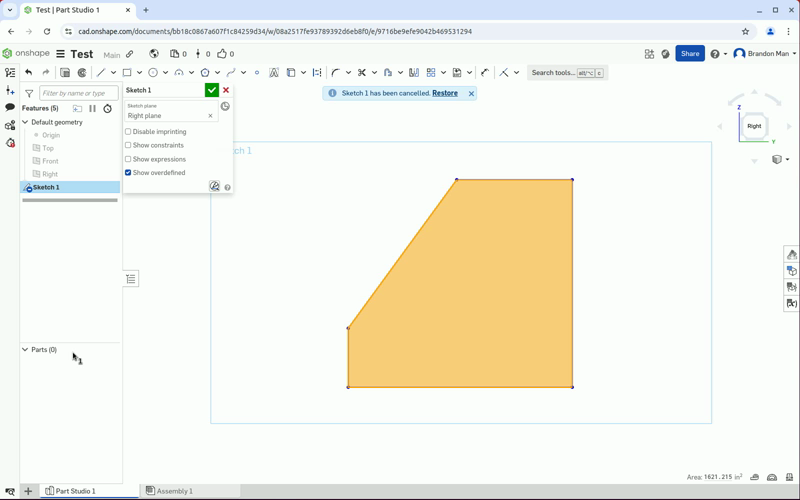
key(shift+y)
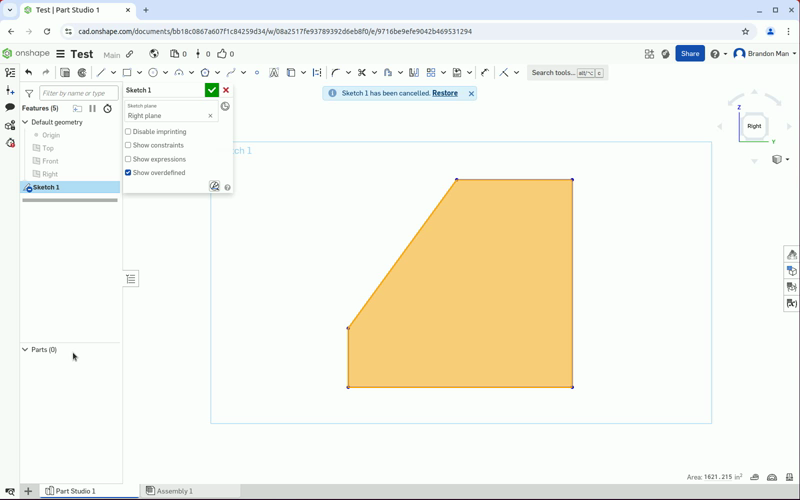
key(shift+e)
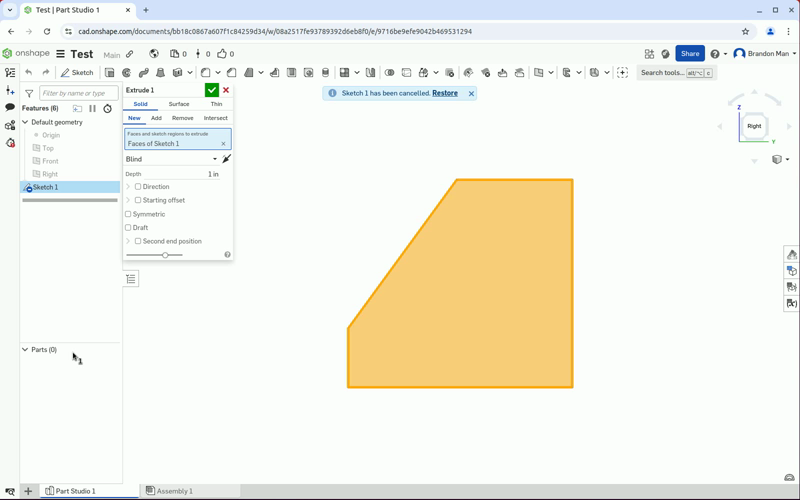
mouse_move(143, 106)
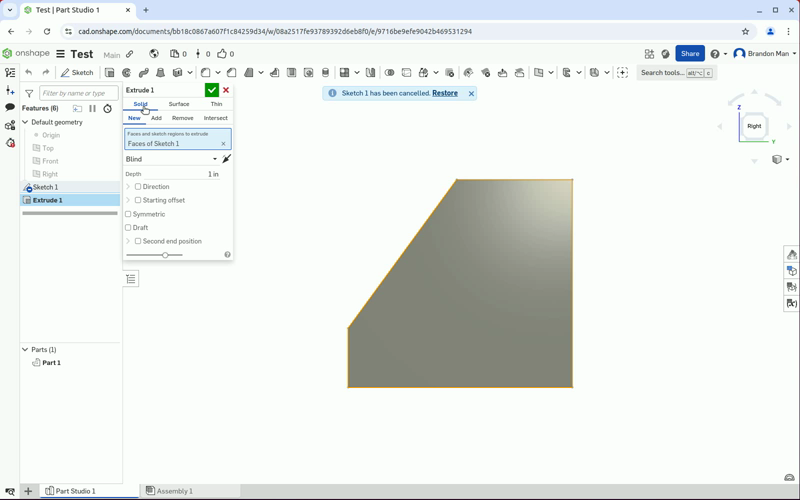
click(143, 106)
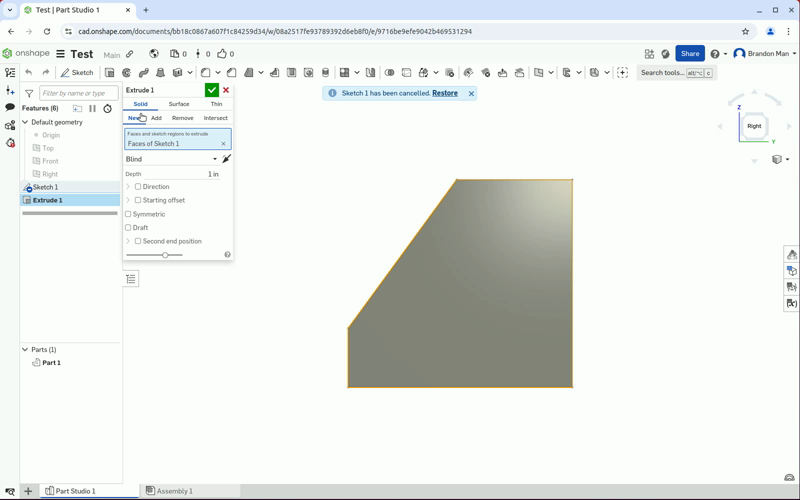
mouse_move(137, 120)
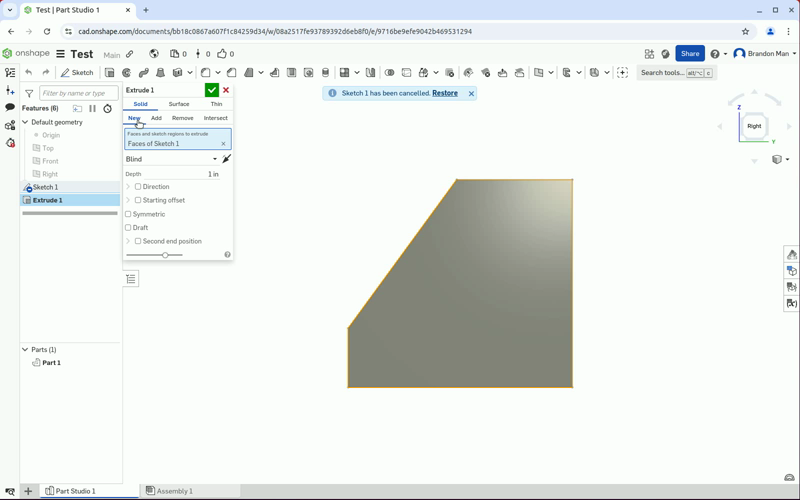
click(137, 120)
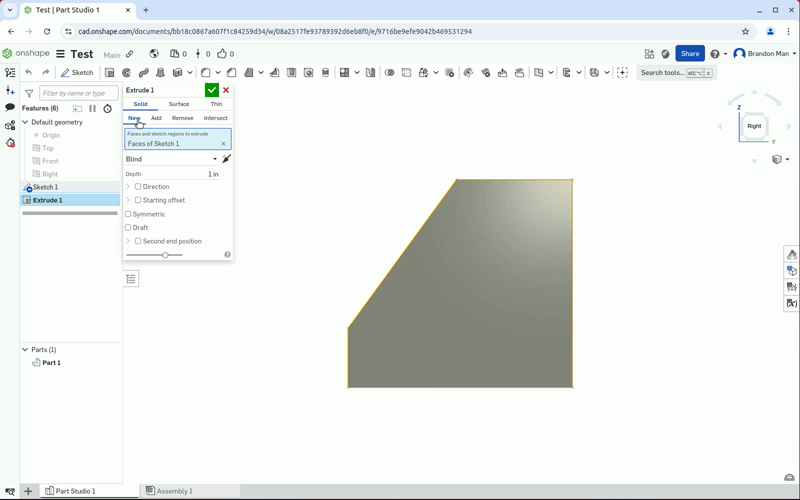
key(tab, 4)
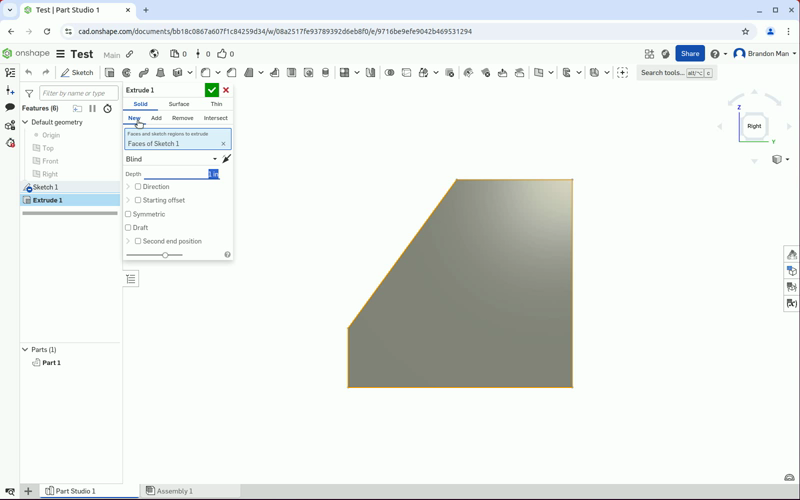
text(3.611)
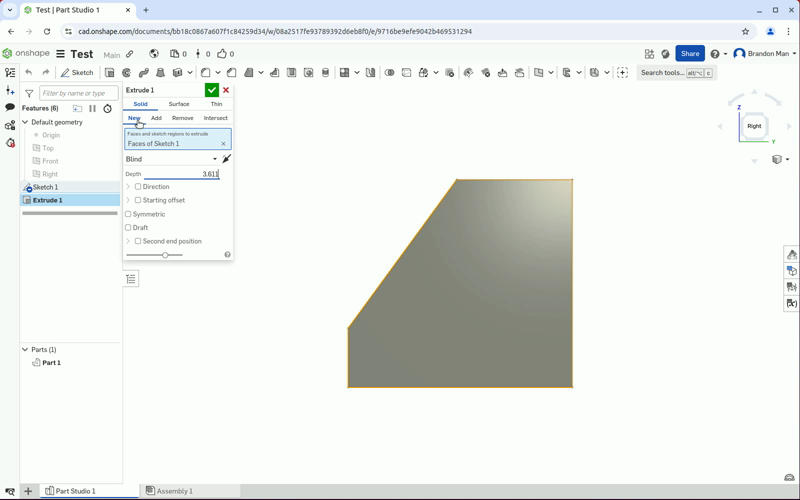
key(enter)
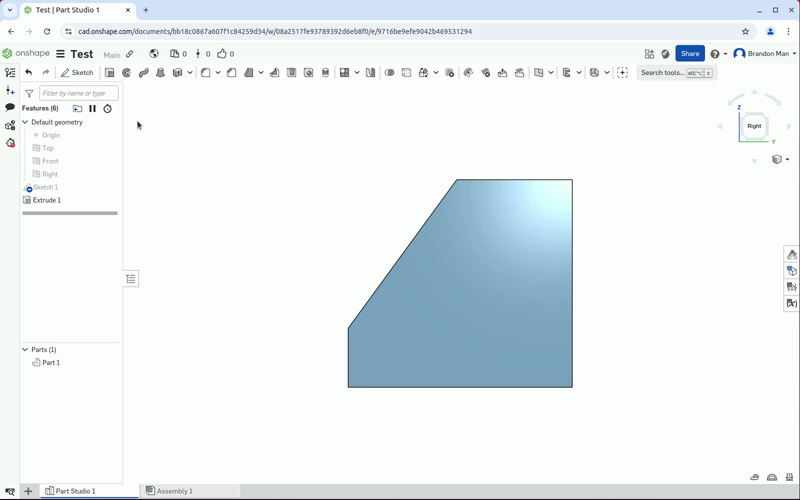
key(shift+h)
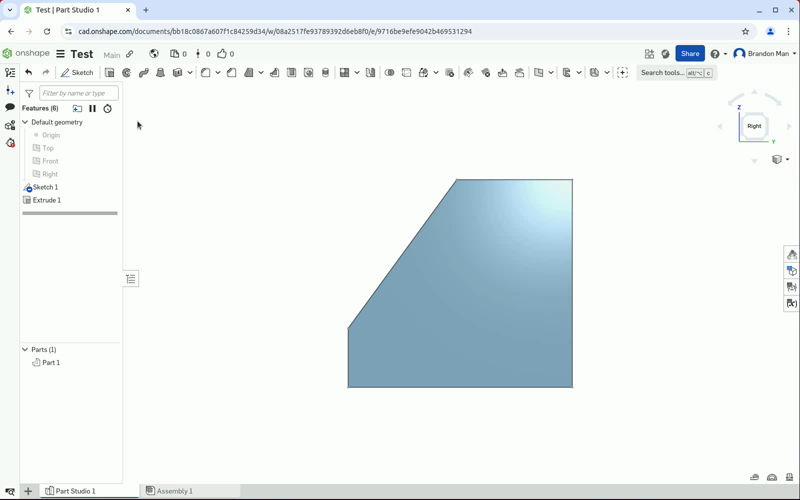
key(shift+h)
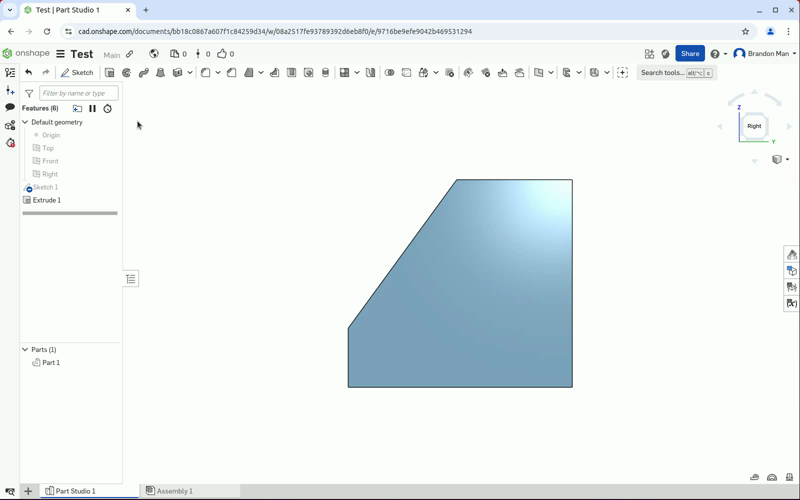
mouse_move(73, 189)
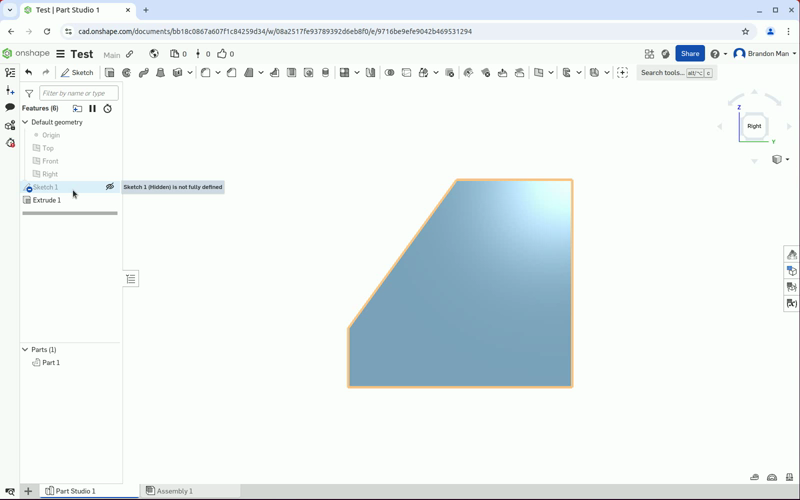
click(73, 189)
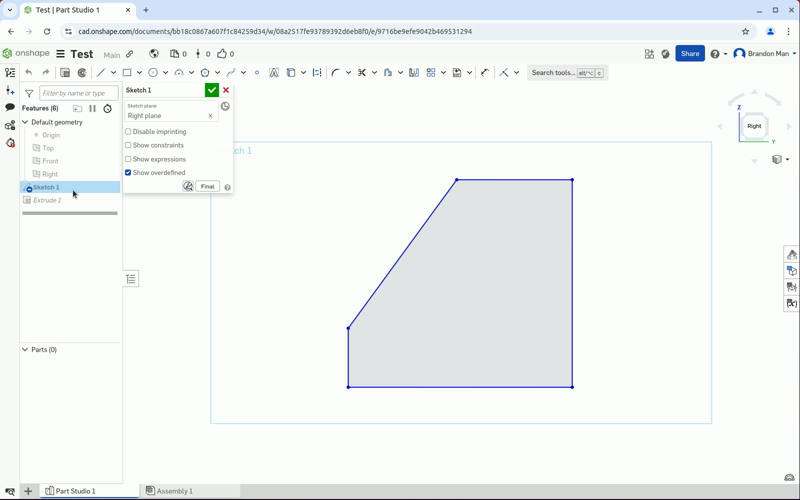
mouse_move(229, 92)
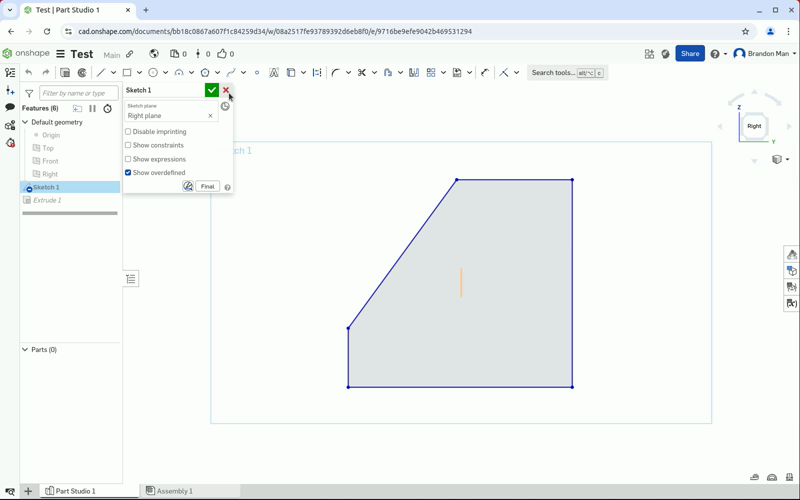
click(229, 92)
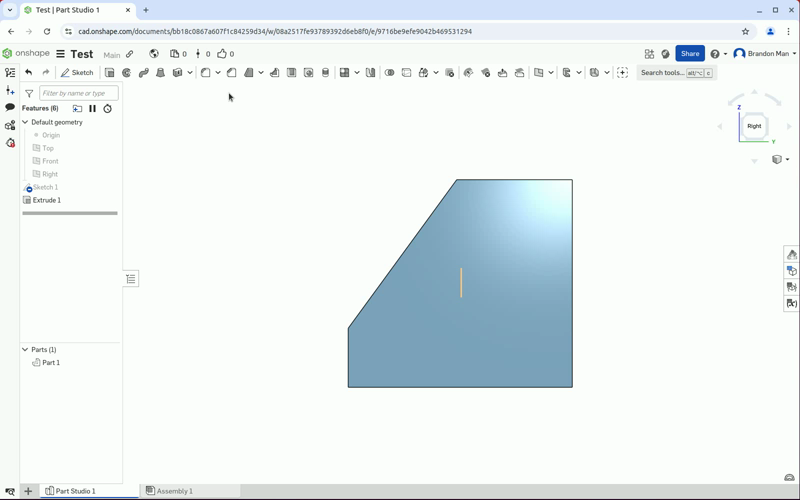
mouse_move(541, 75)
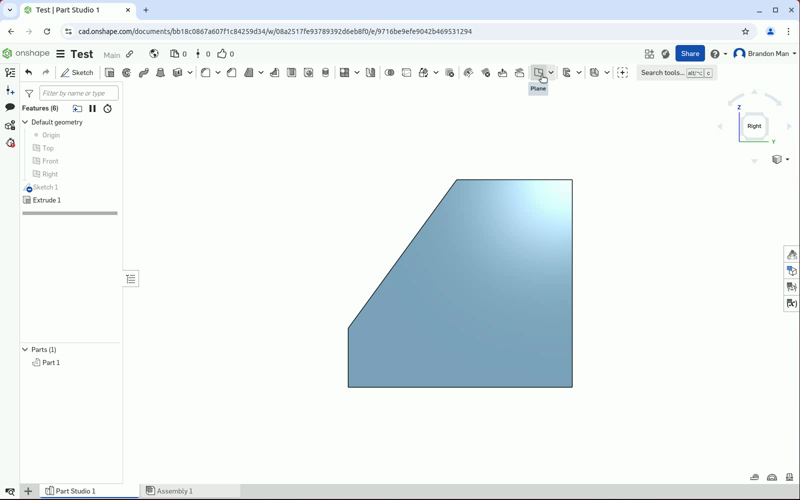
click(541, 75)
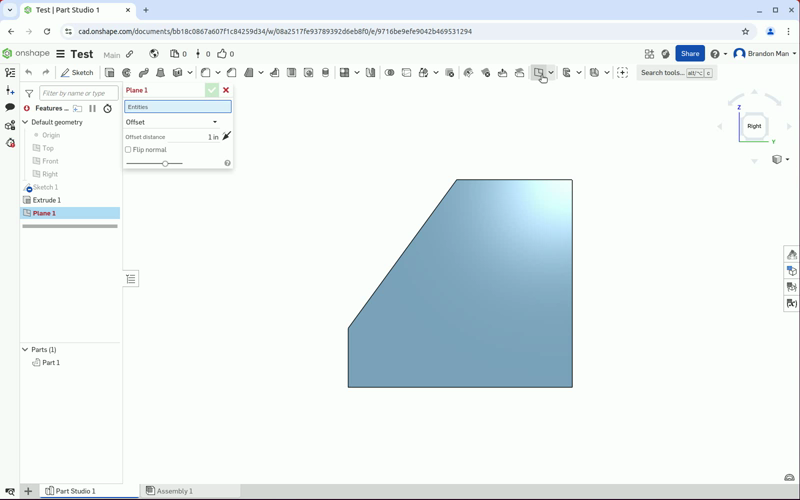
mouse_move(73, 176)
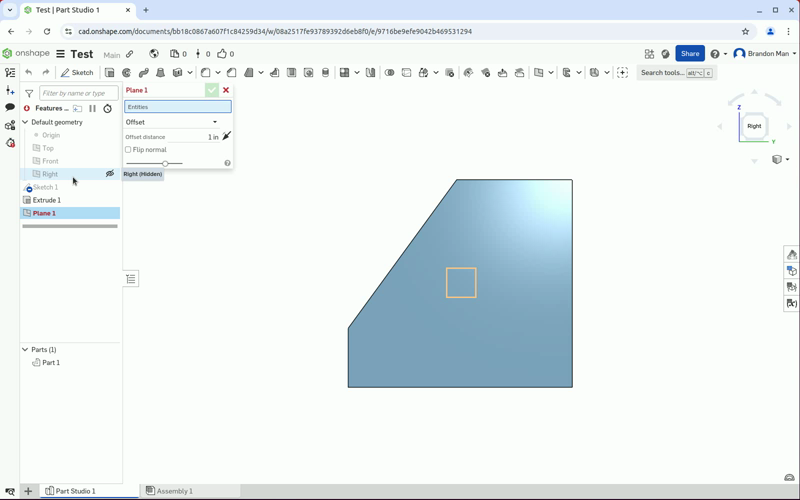
click(73, 176)
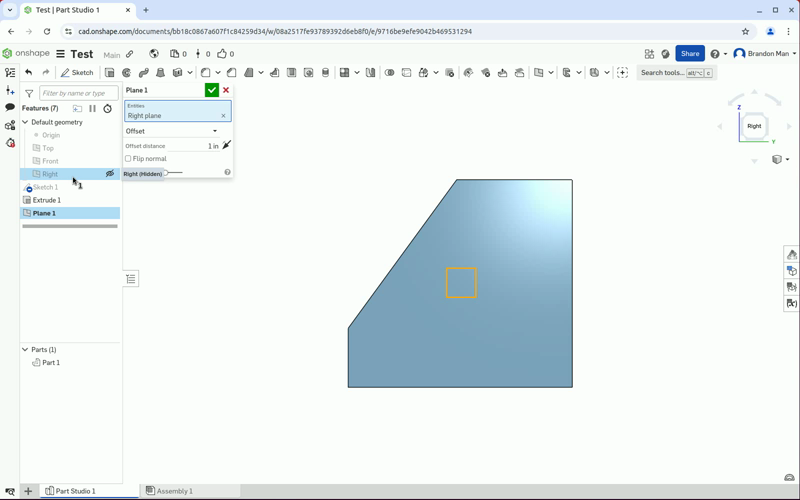
key(tab, 2)
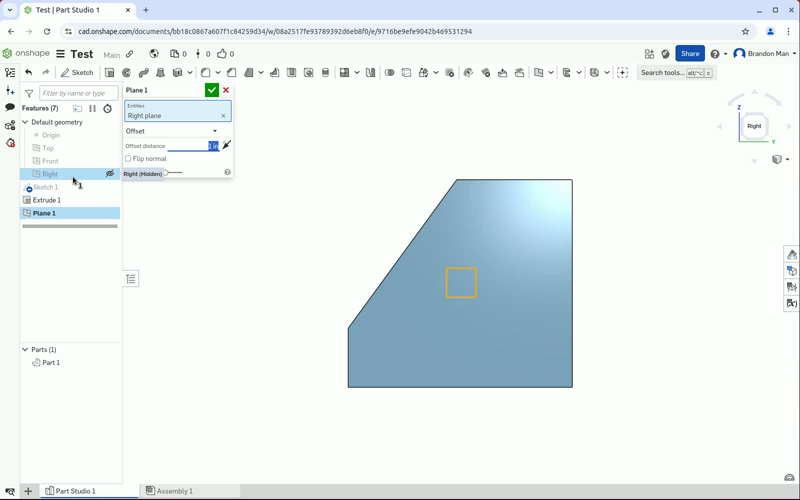
text(3.605)
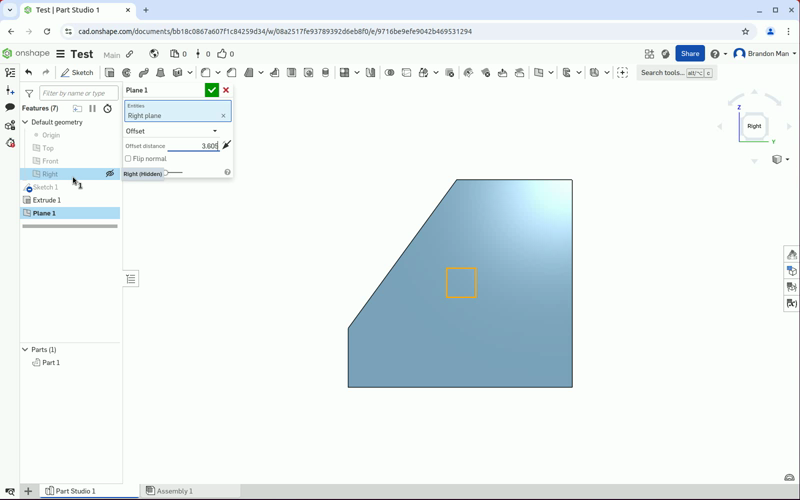
key(enter, 2)
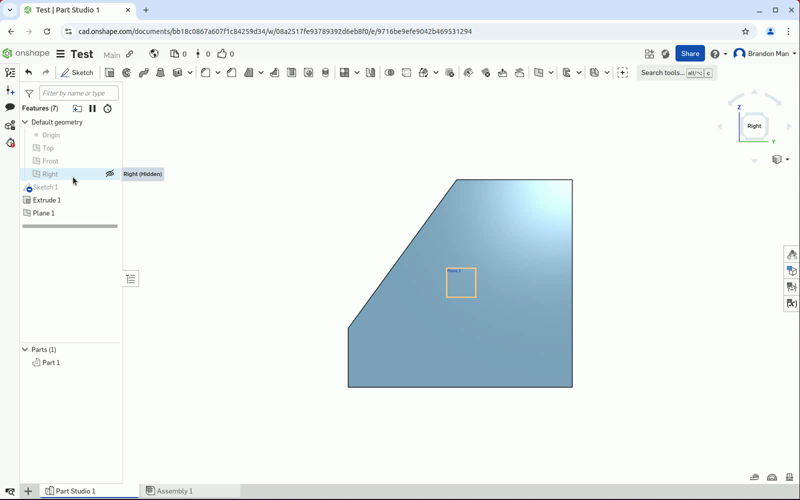
key(shift+s)
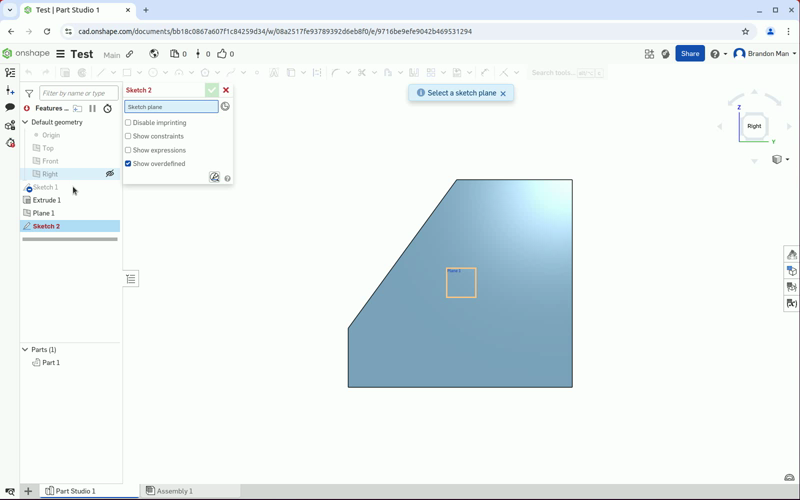
mouse_move(73, 215)
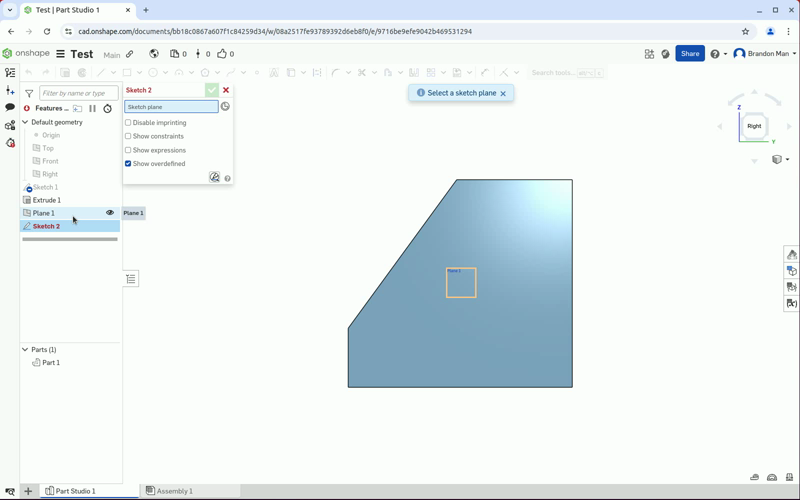
click(73, 215)
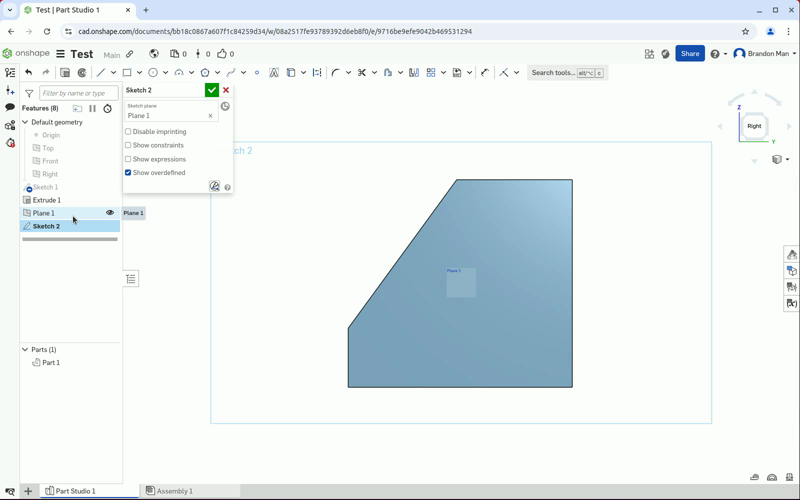
mouse_move(73, 352)
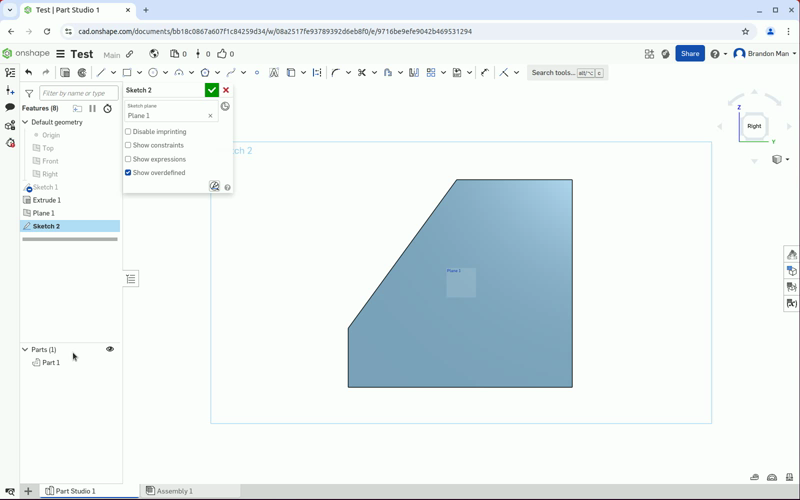
key(y)
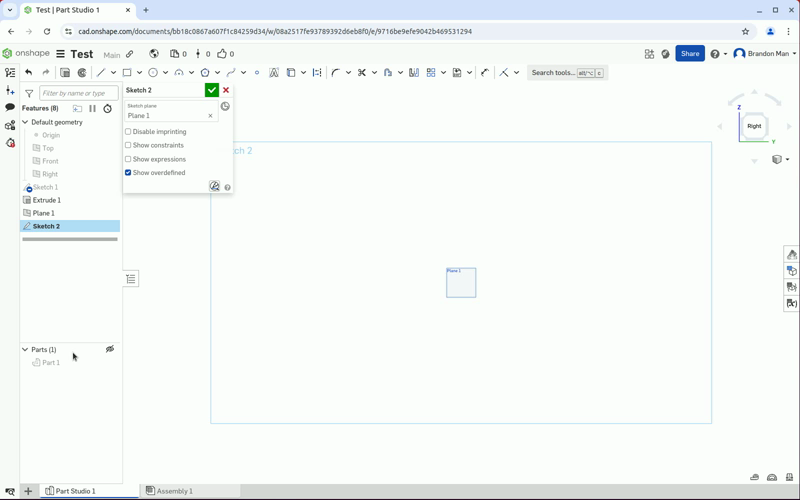
key(l)
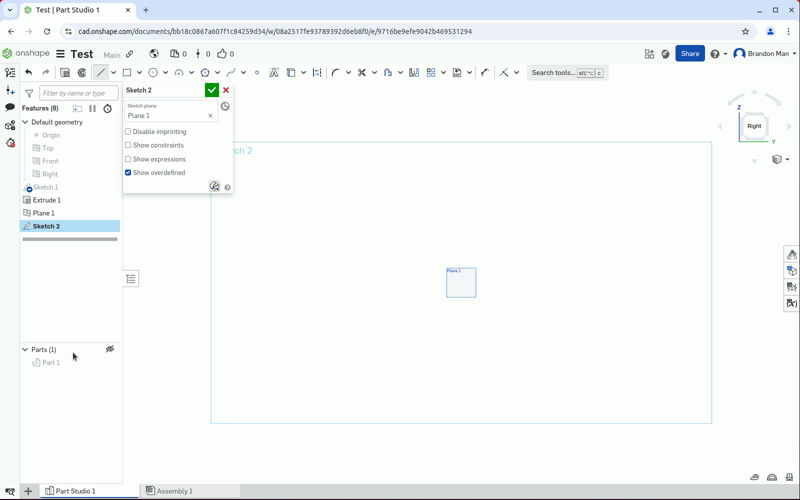
key_down(shift)
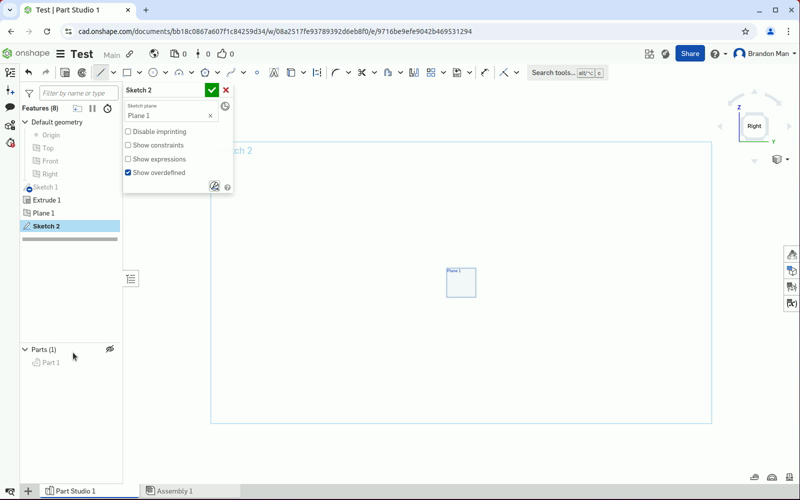
mouse_move(359, 352)
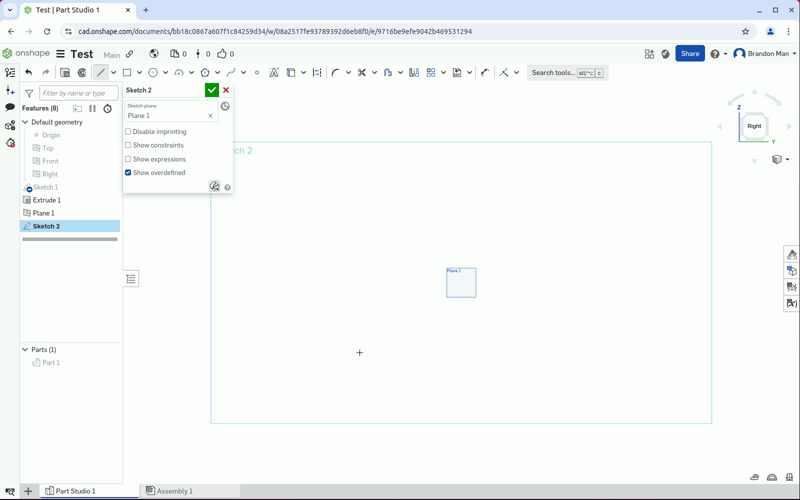
click(359, 352)
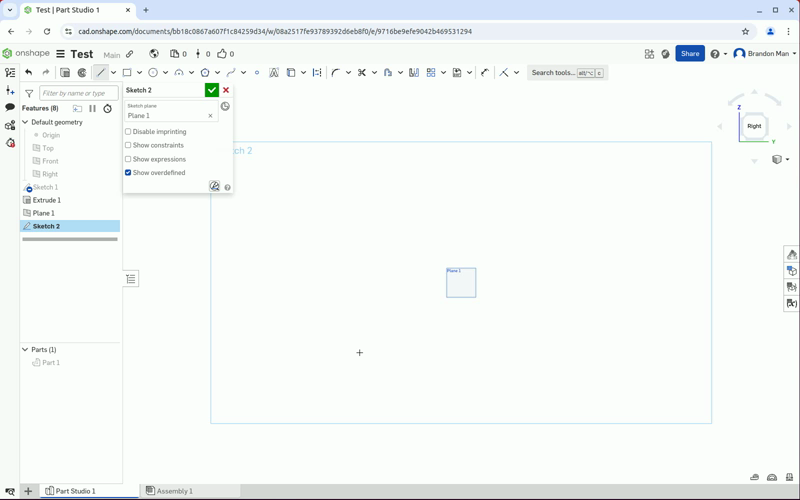
key_up(shift)
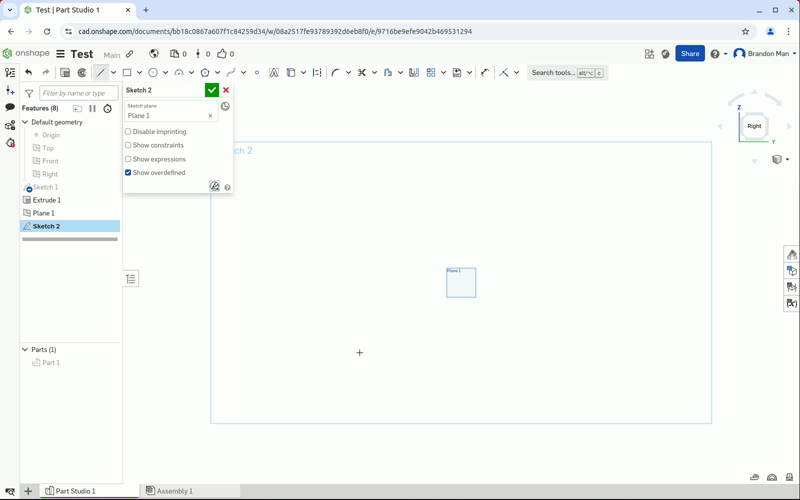
key_down(shift)
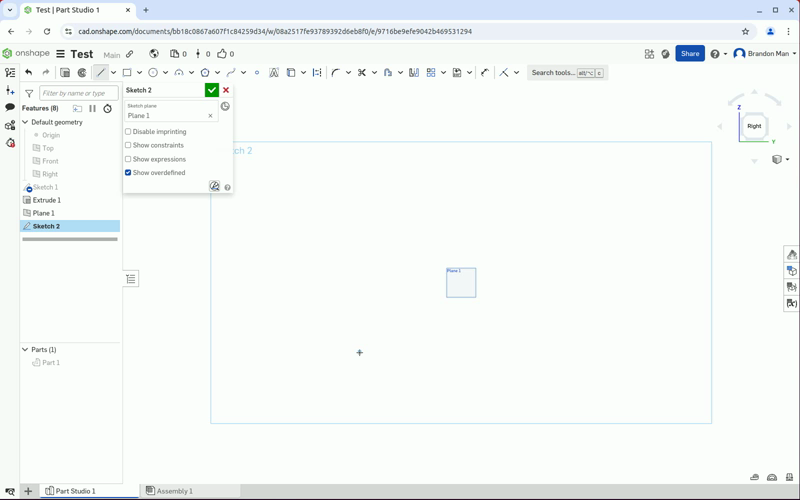
mouse_move(389, 352)
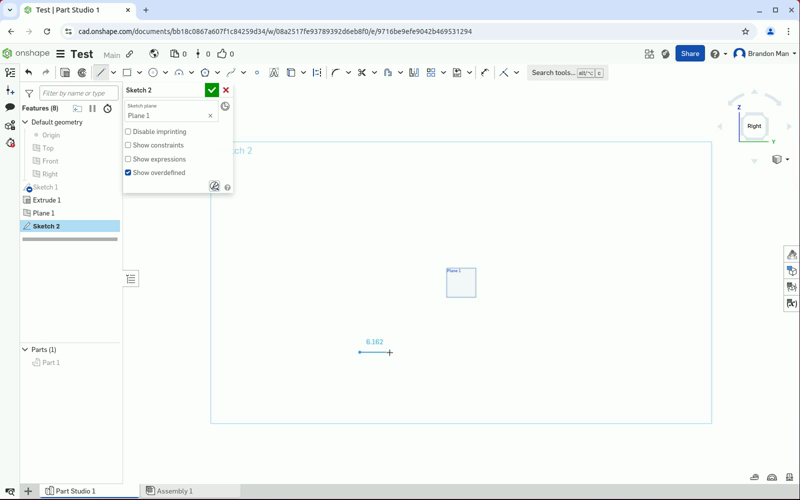
mouse_move(372, 352)
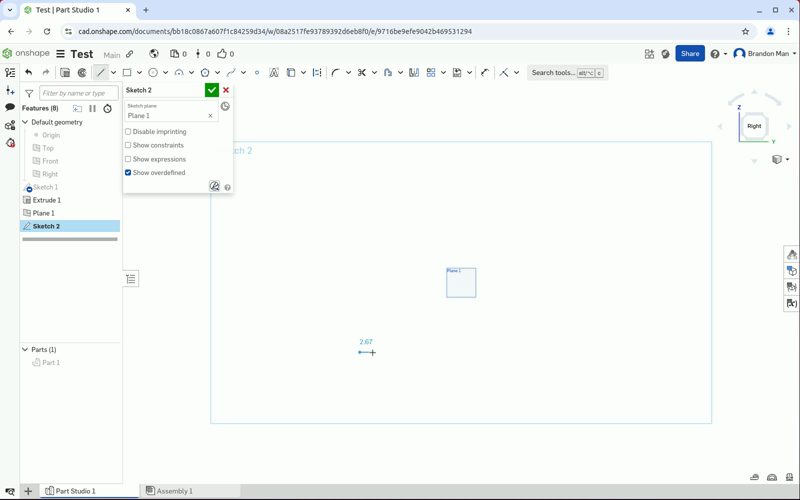
click(372, 352)
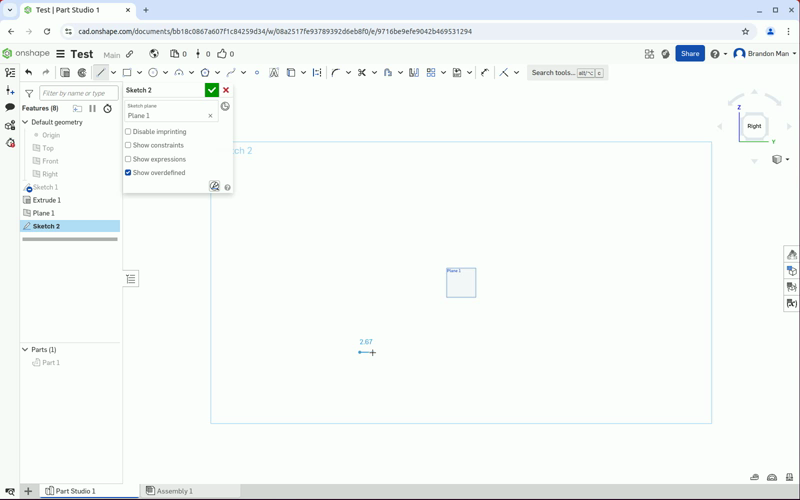
key_up(shift)
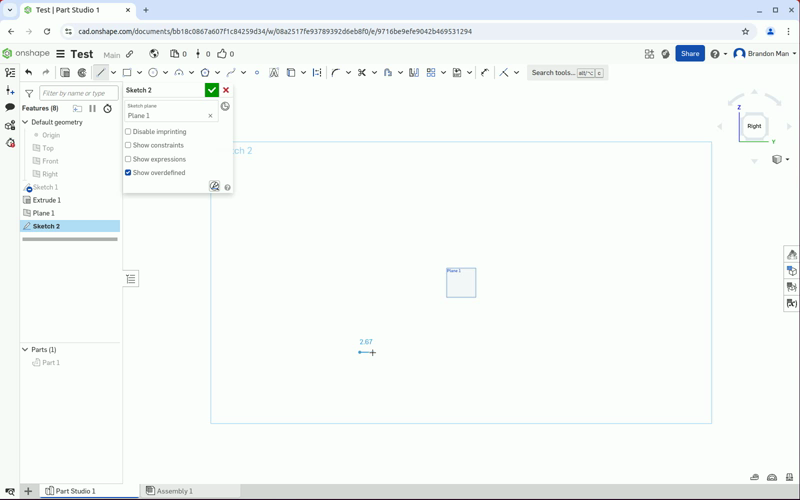
key_down(shift)
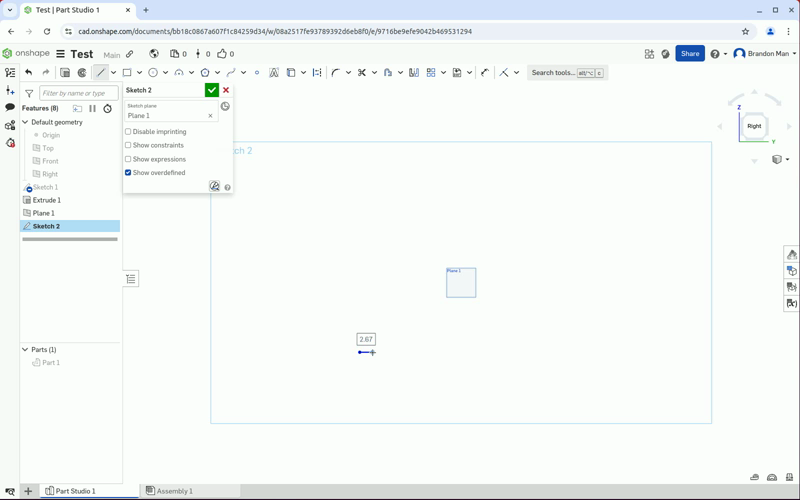
mouse_move(402, 352)
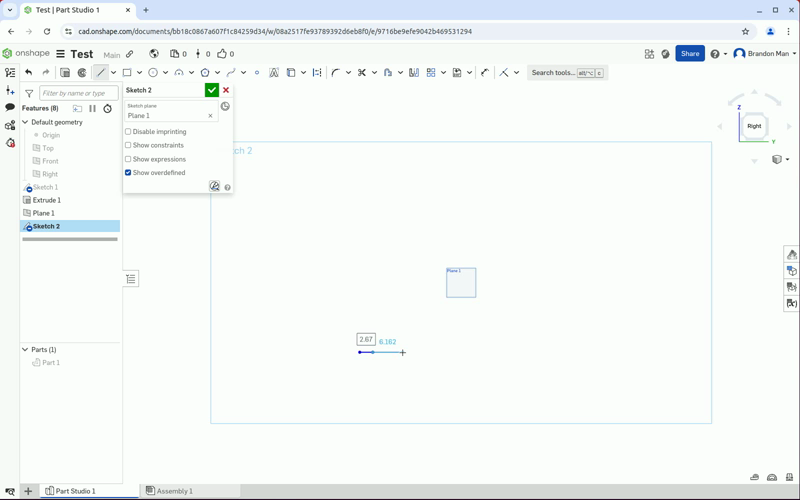
mouse_move(372, 339)
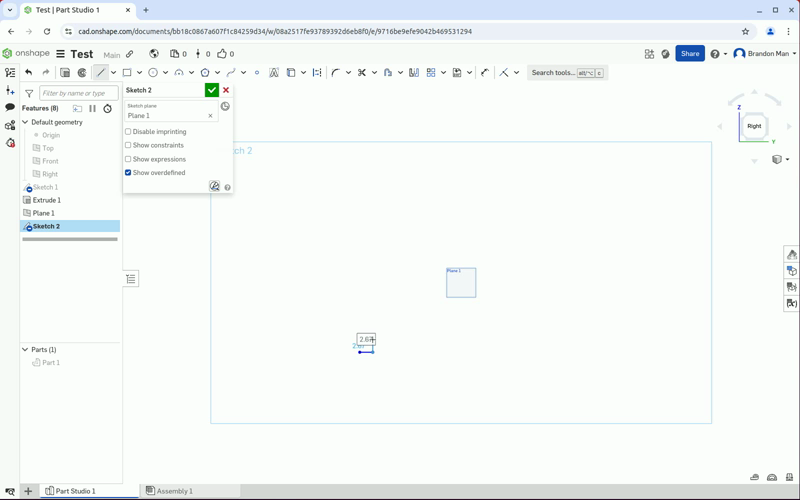
click(372, 339)
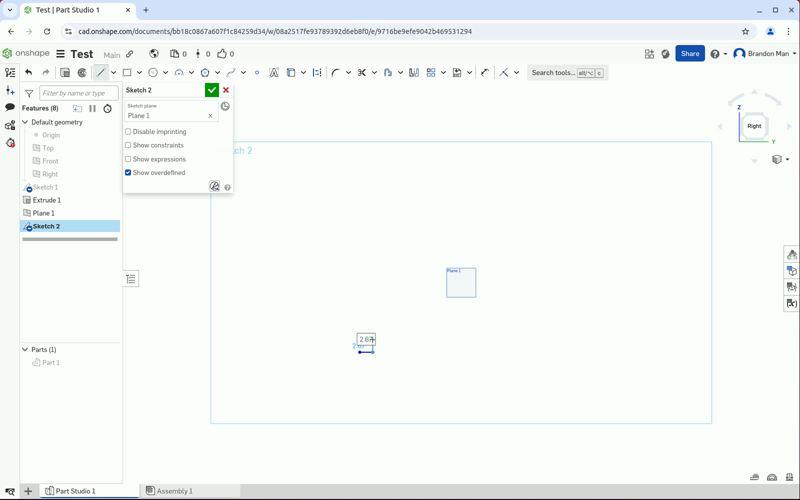
key_up(shift)
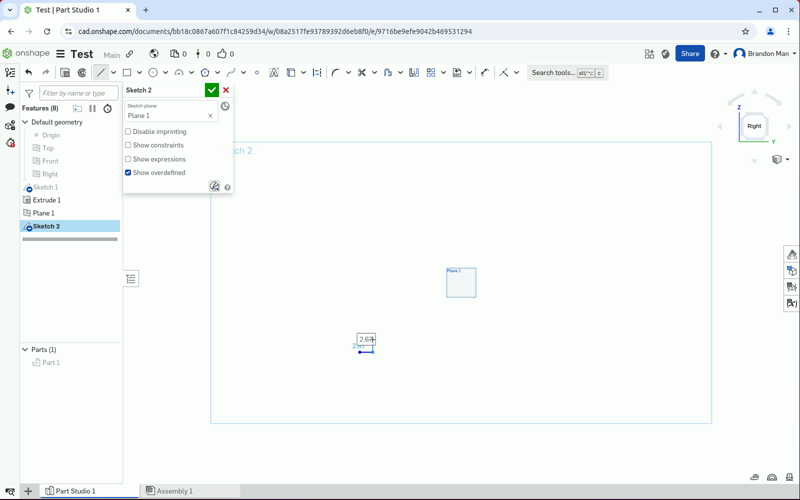
key_down(shift)
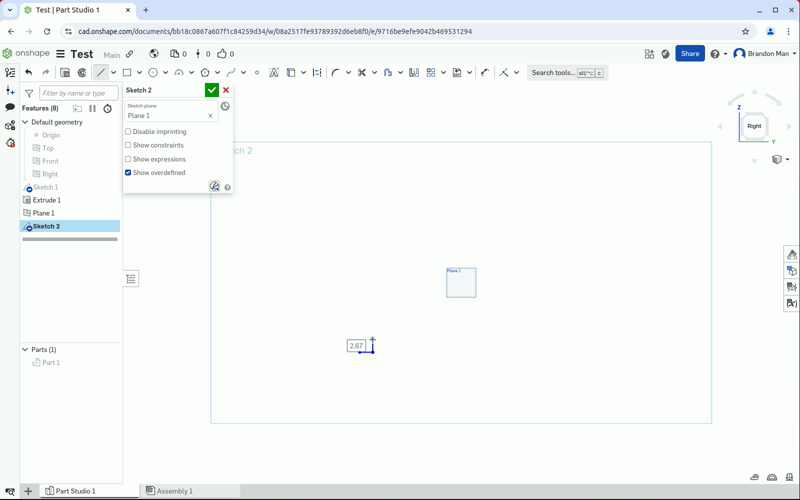
mouse_move(402, 339)
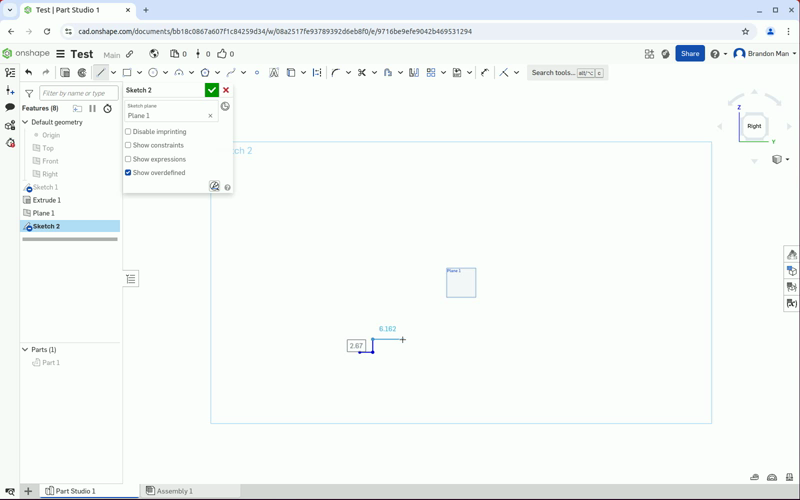
mouse_move(359, 339)
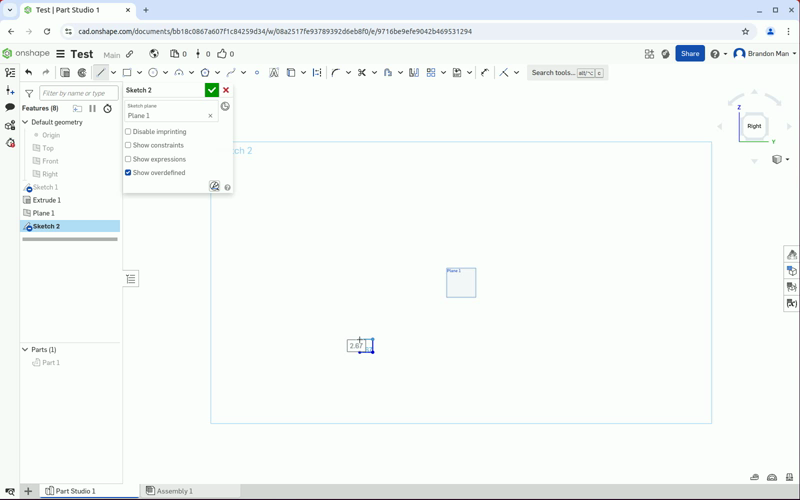
click(359, 339)
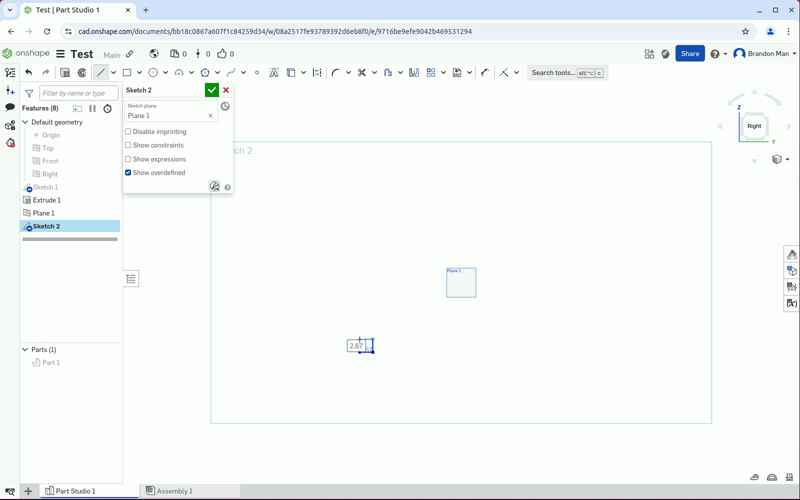
key_up(shift)
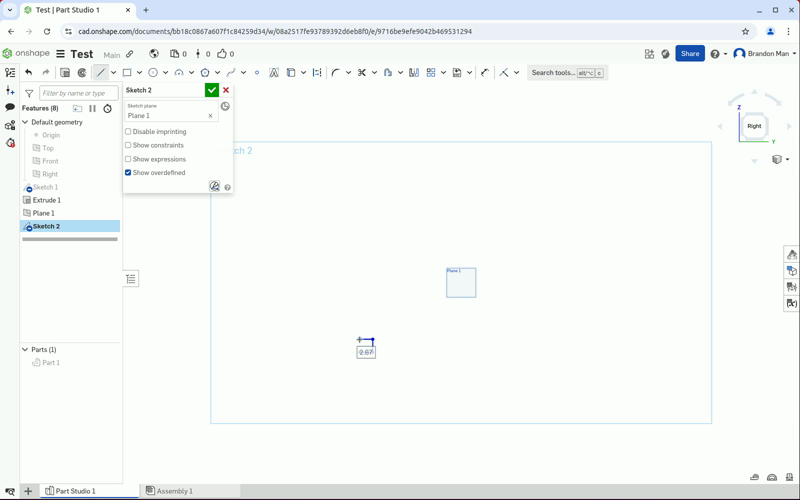
mouse_move(389, 339)
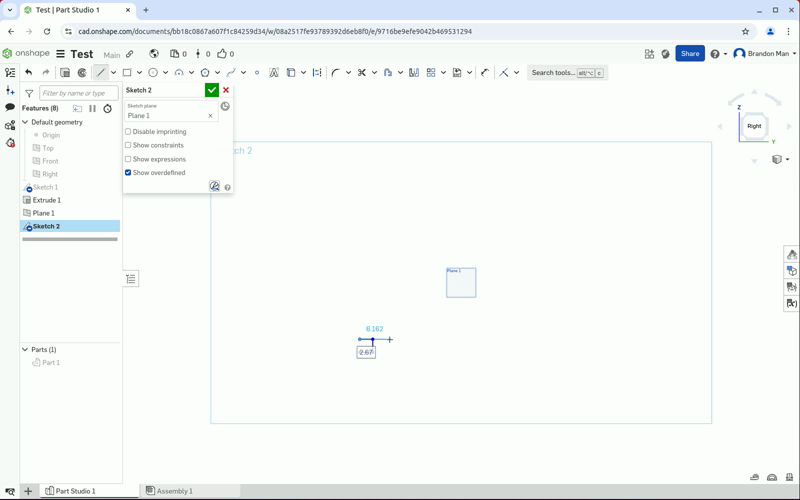
key_down(shift)
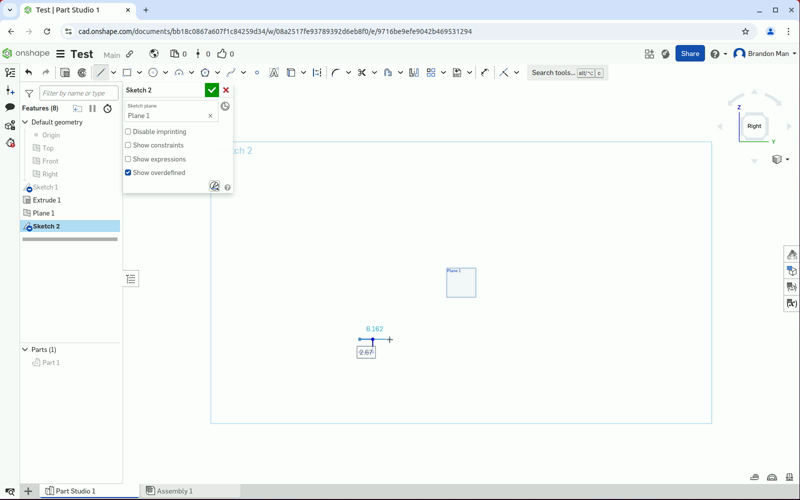
mouse_move(359, 352)
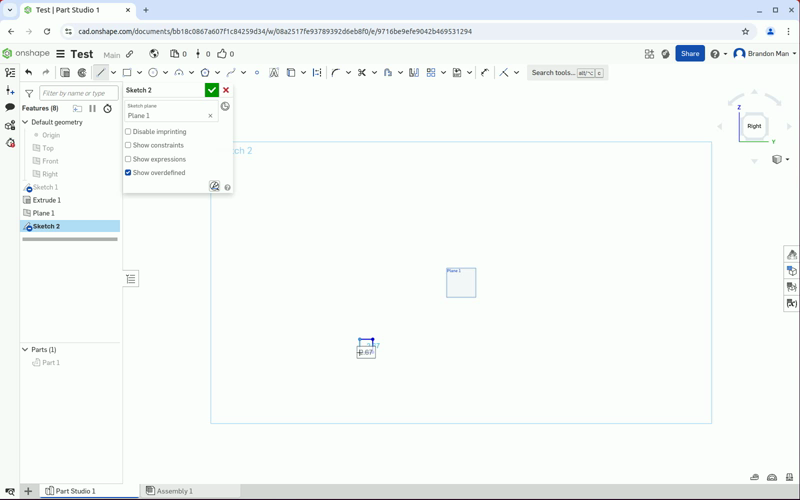
key_up(shift)
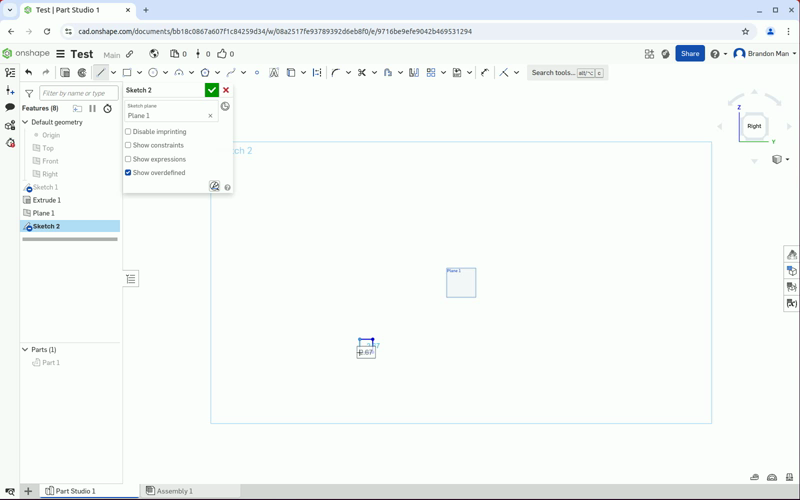
click(359, 352)
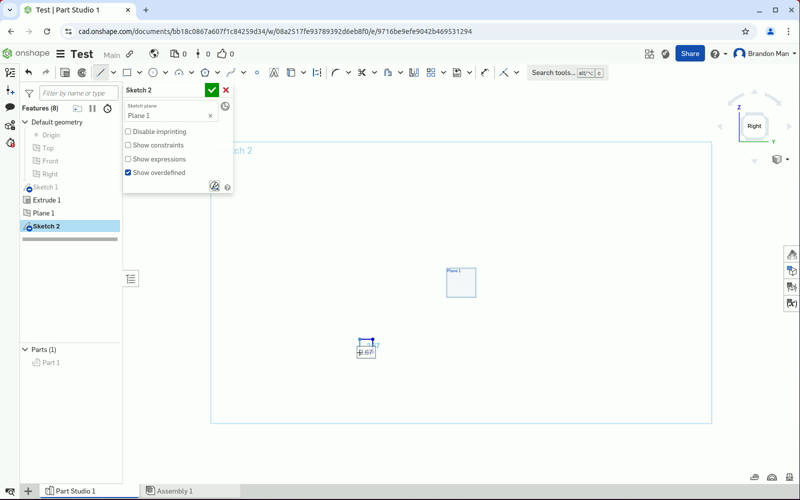
key(esc)
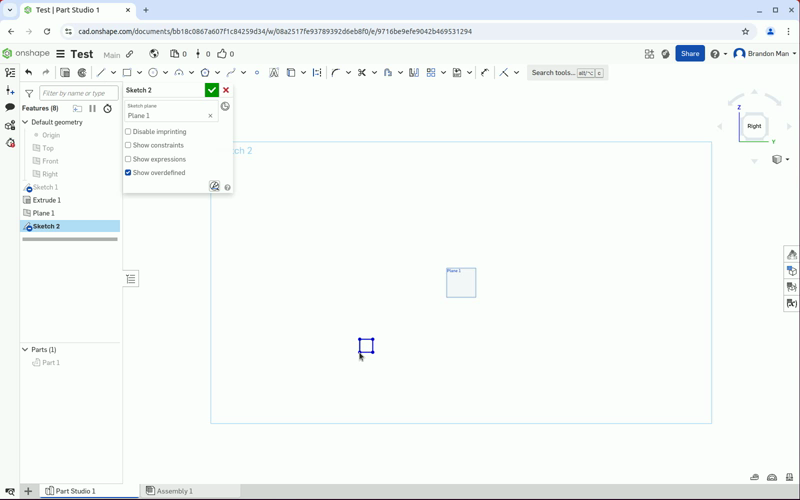
mouse_move(369, 345)
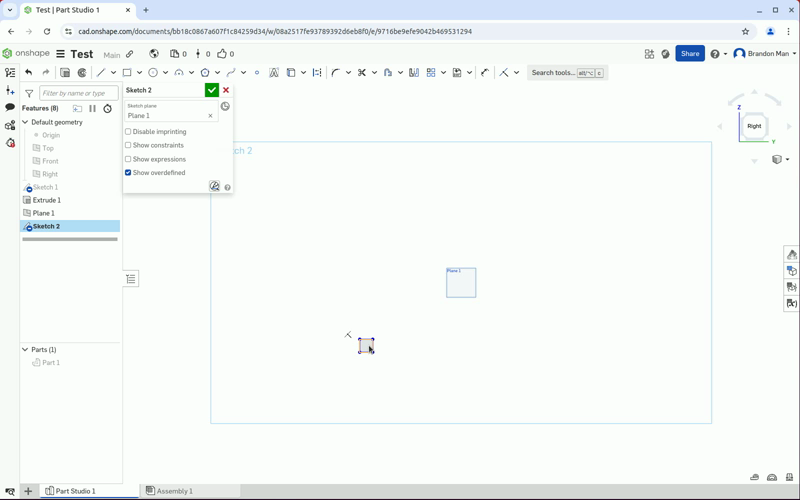
scroll(6)
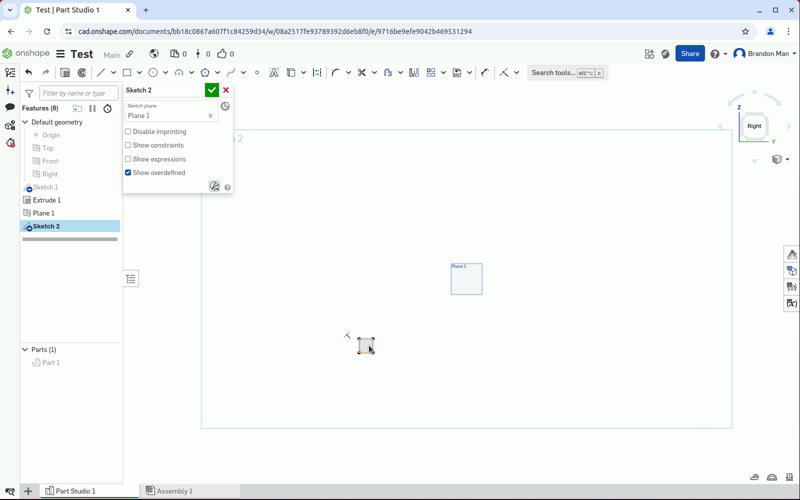
scroll(6)
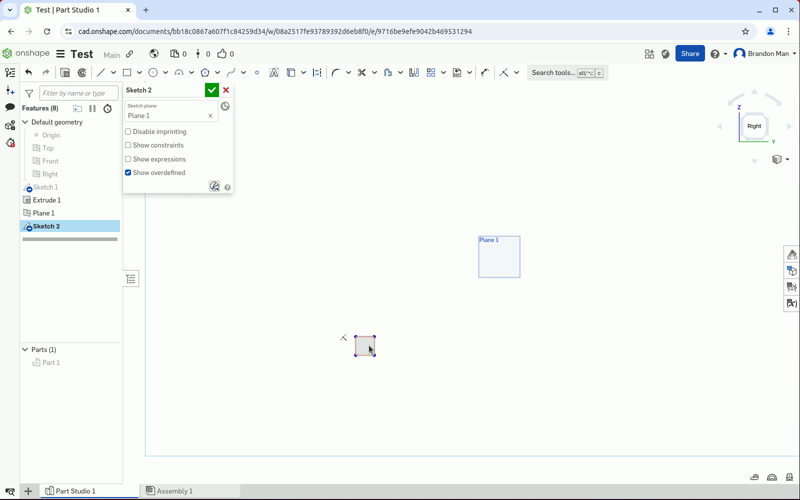
scroll(6)
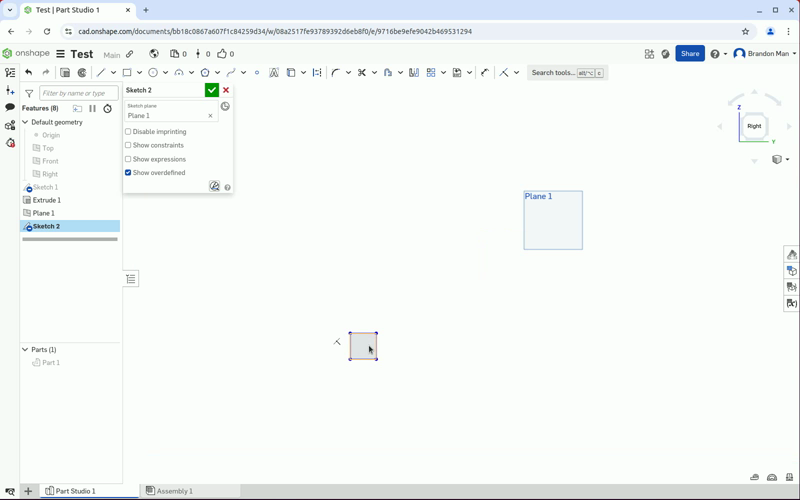
scroll(6)
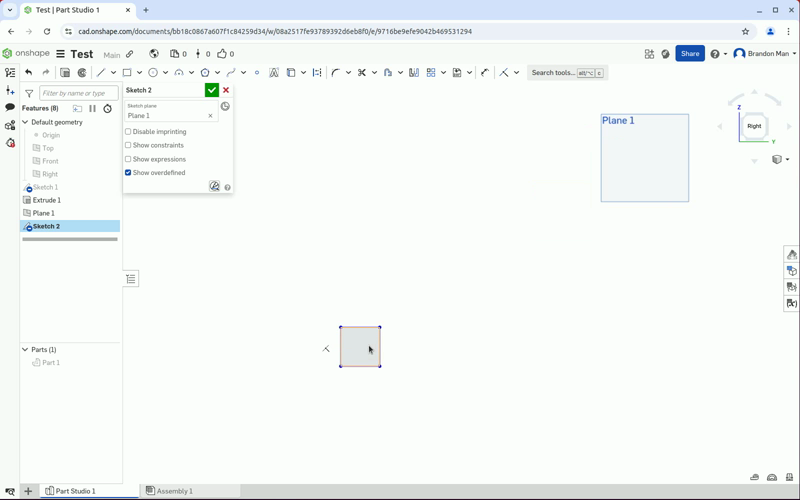
scroll(6)
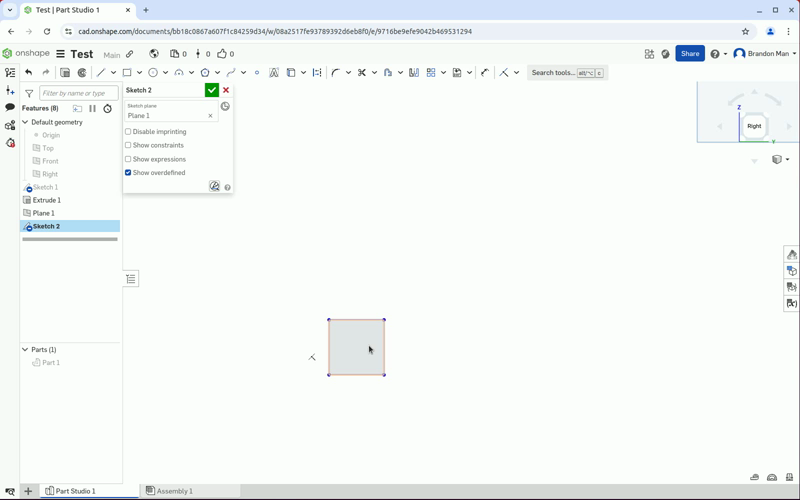
scroll(6)
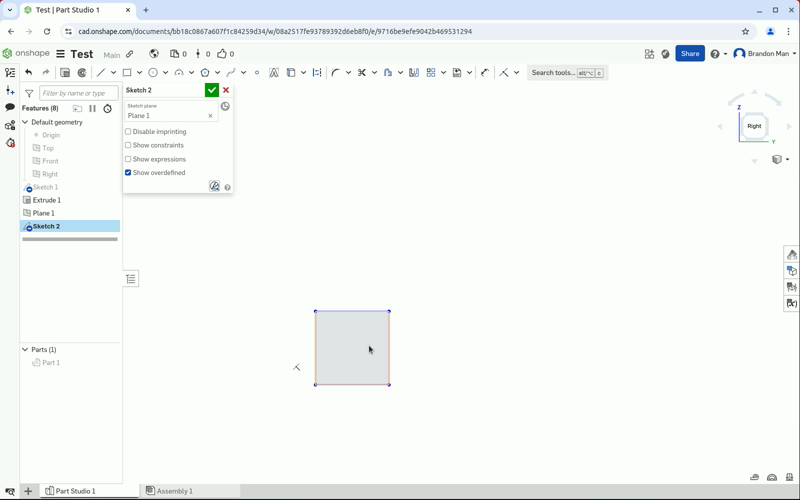
scroll(6)
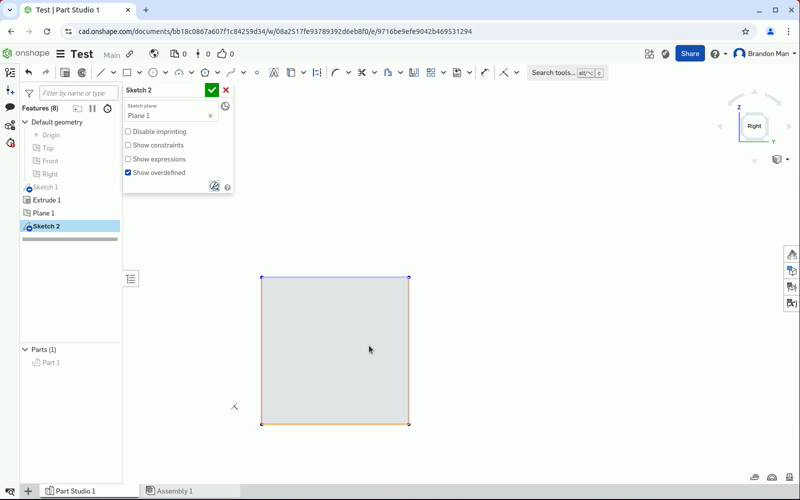
click(369, 345)
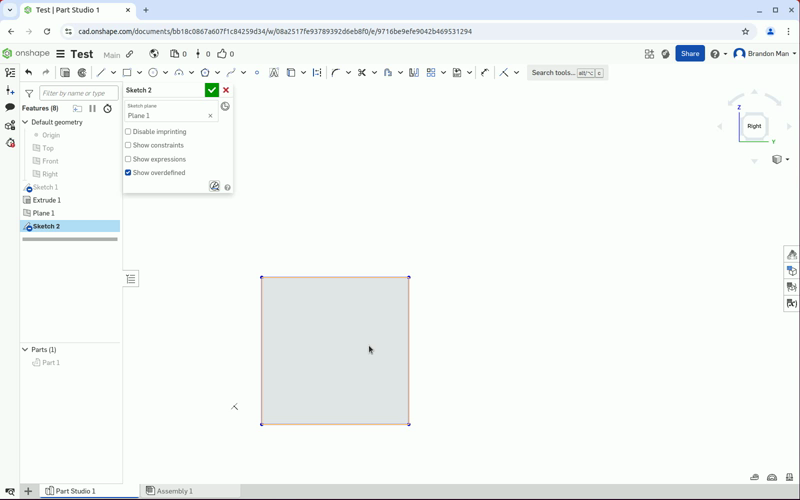
scroll(-6)
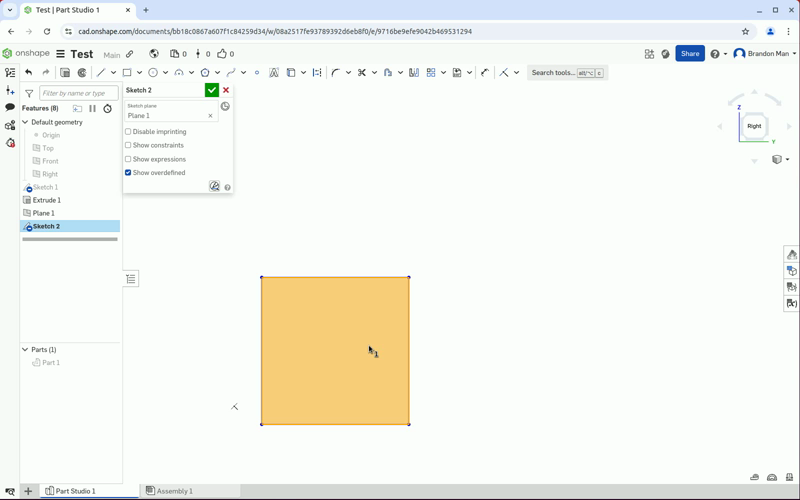
scroll(-6)
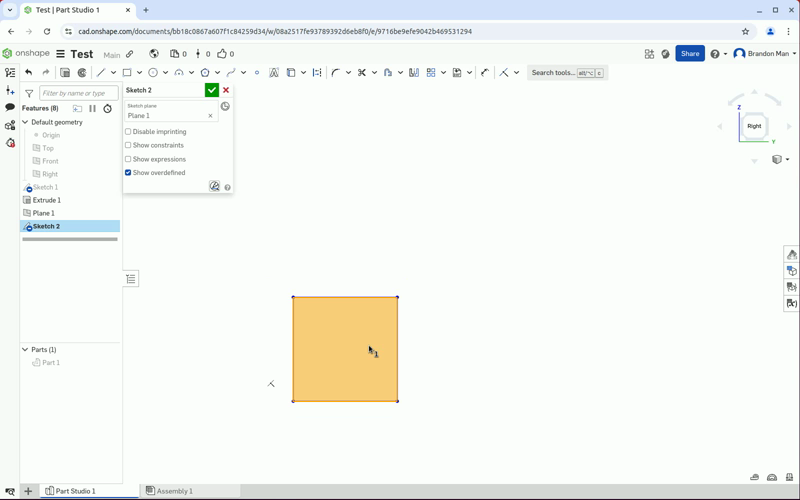
scroll(-6)
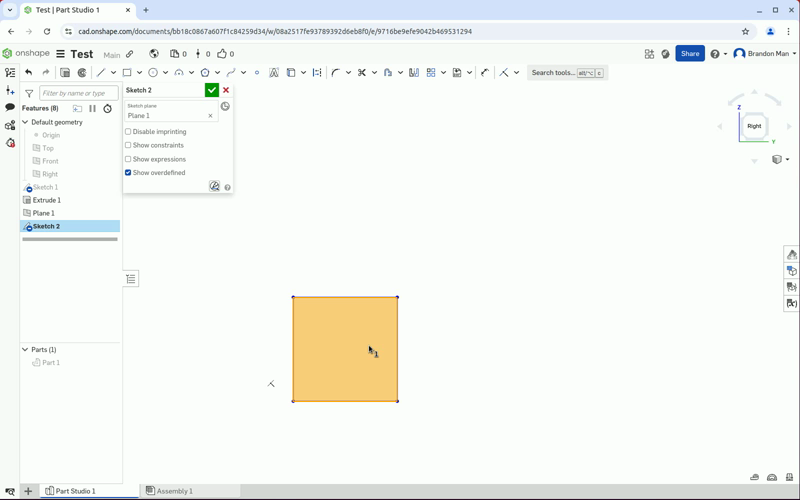
scroll(-6)
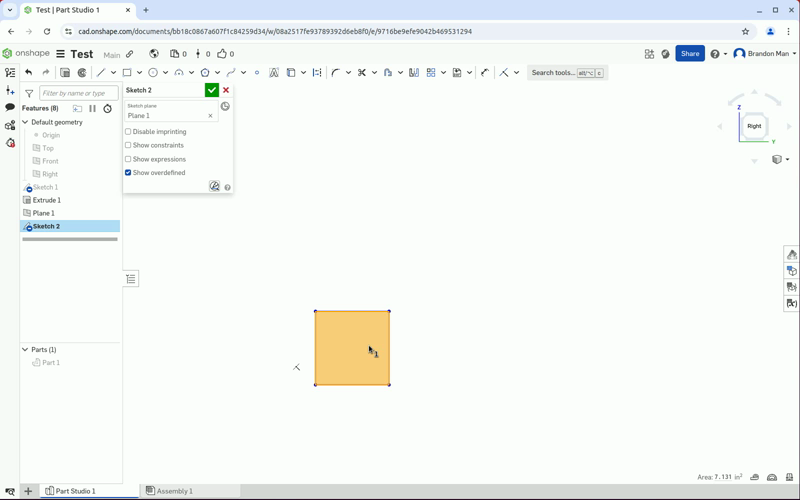
scroll(-6)
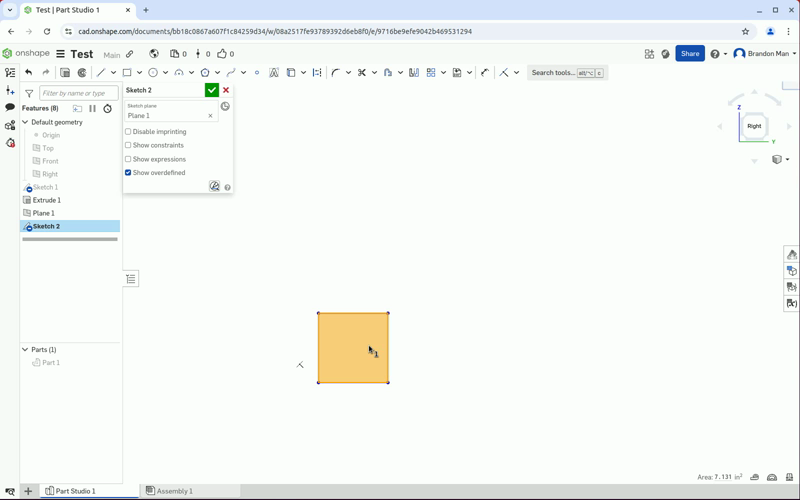
scroll(-6)
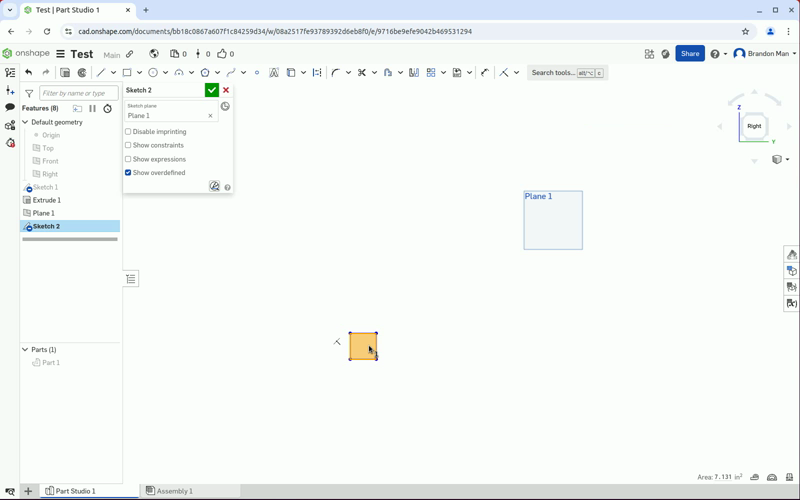
scroll(-6)
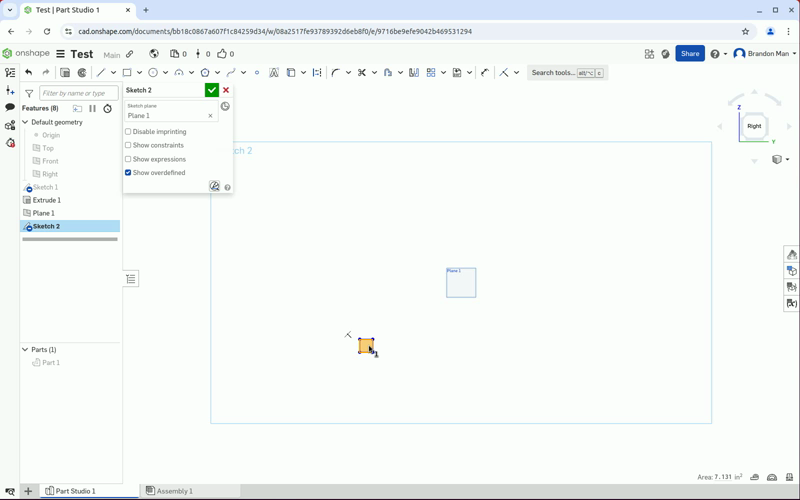
mouse_move(73, 352)
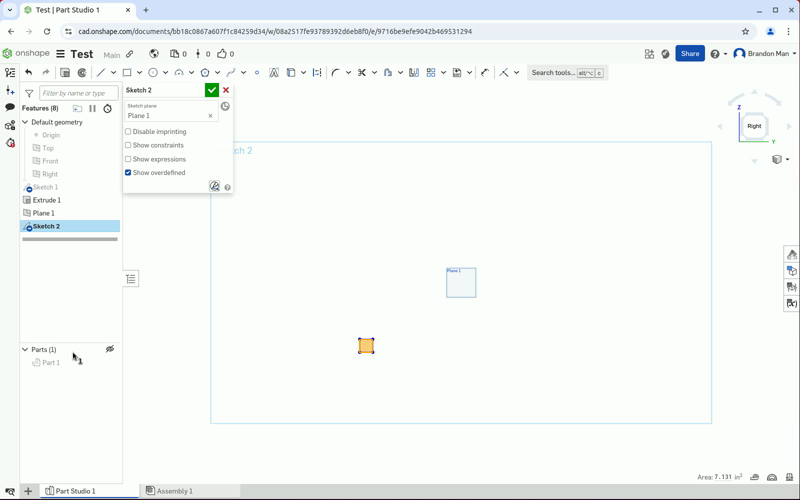
key(shift+y)
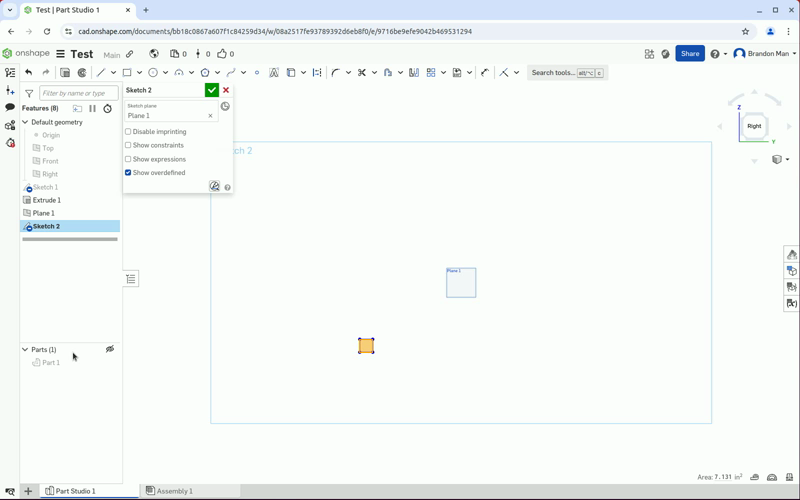
key(shift+e)
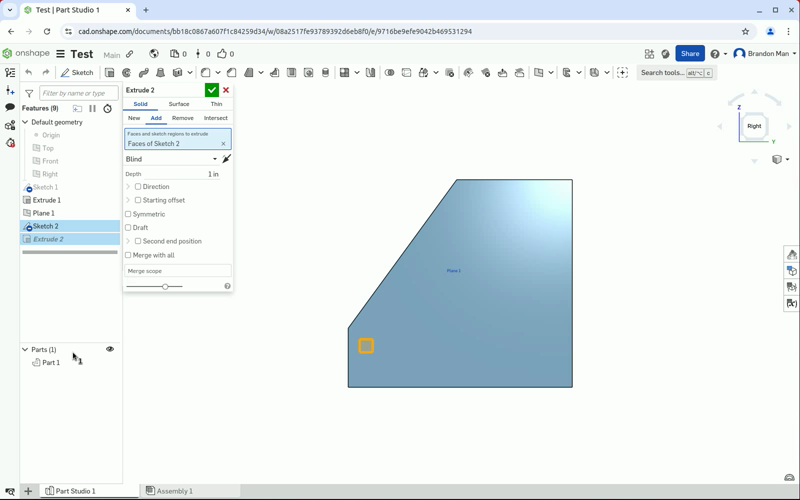
mouse_move(143, 106)
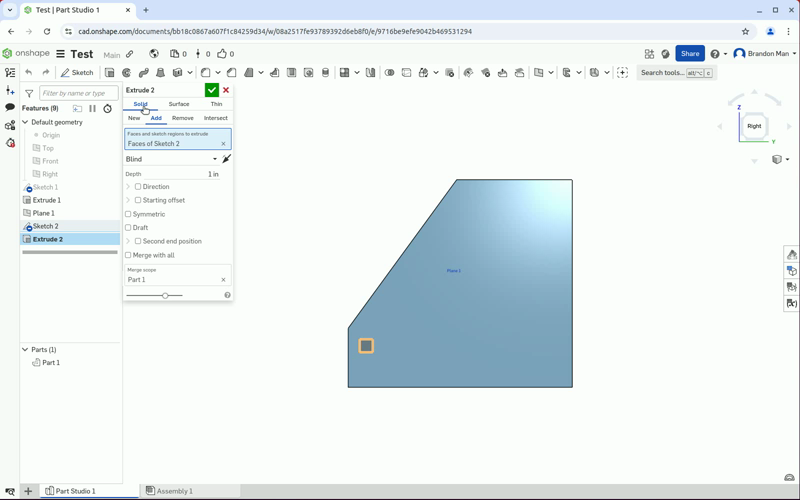
click(143, 106)
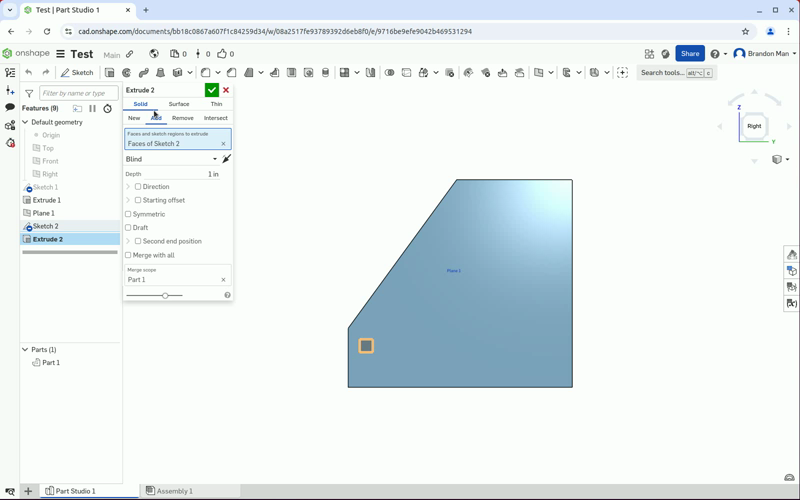
mouse_move(186, 120)
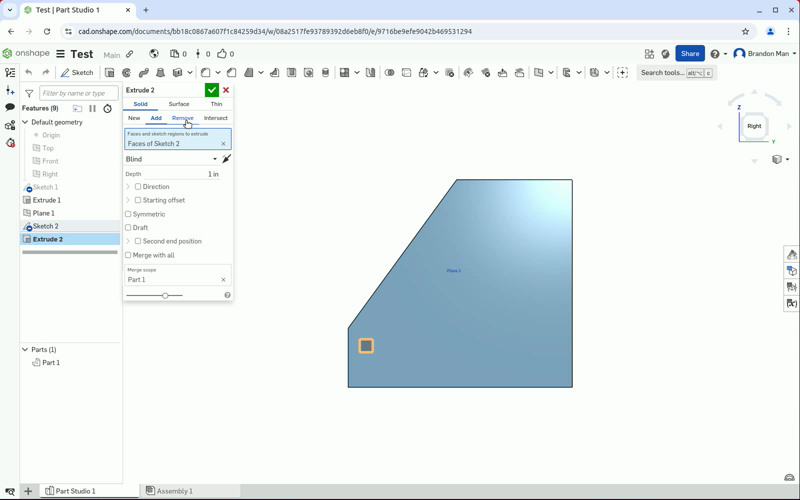
click(186, 120)
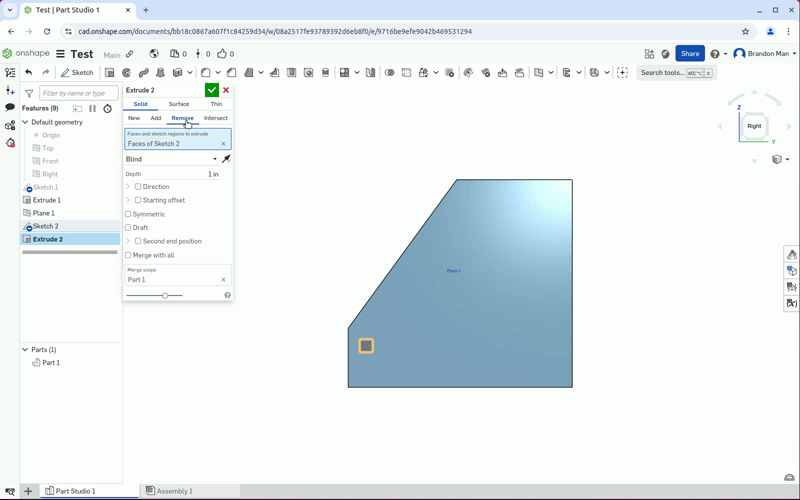
key(tab, 4)
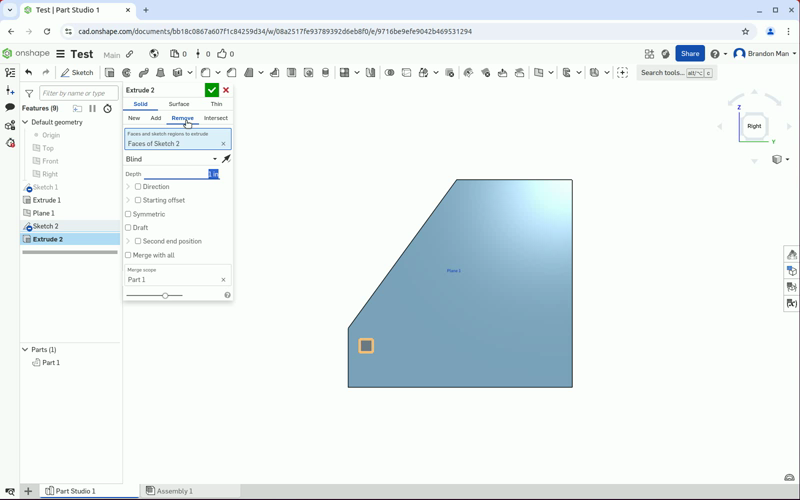
text(3.611)
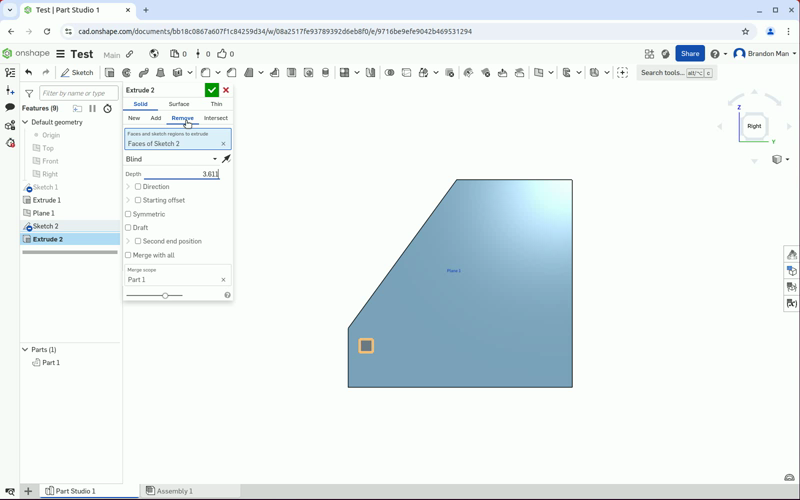
key(tab, 6)
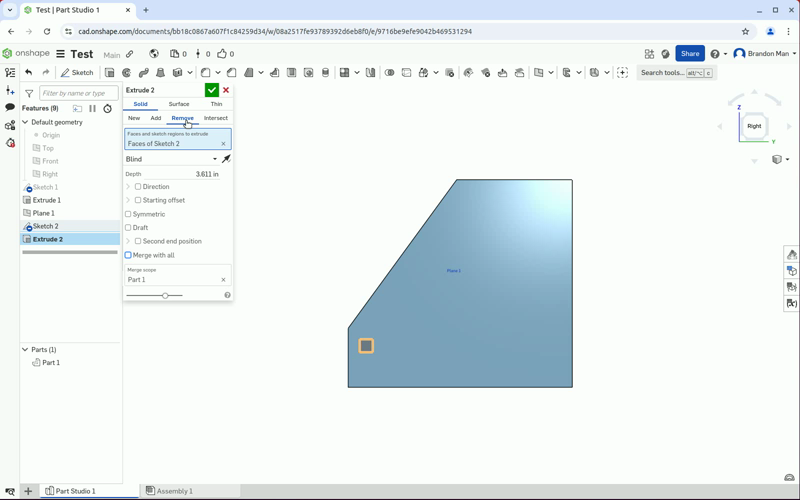
key(space)
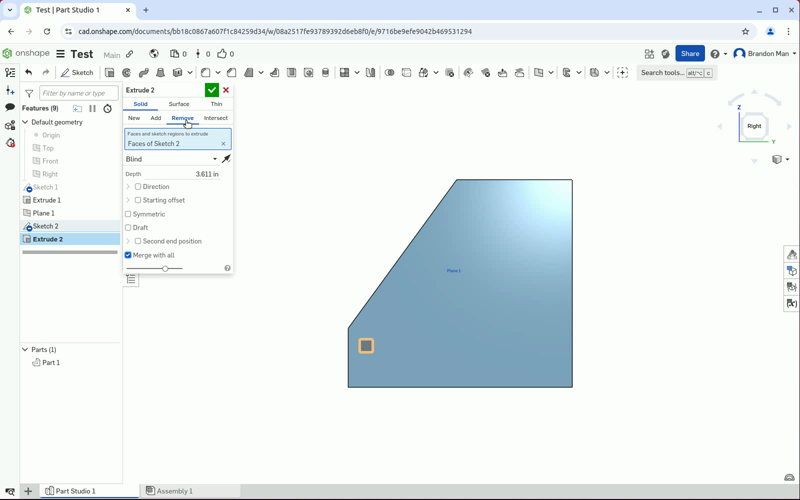
key(enter)
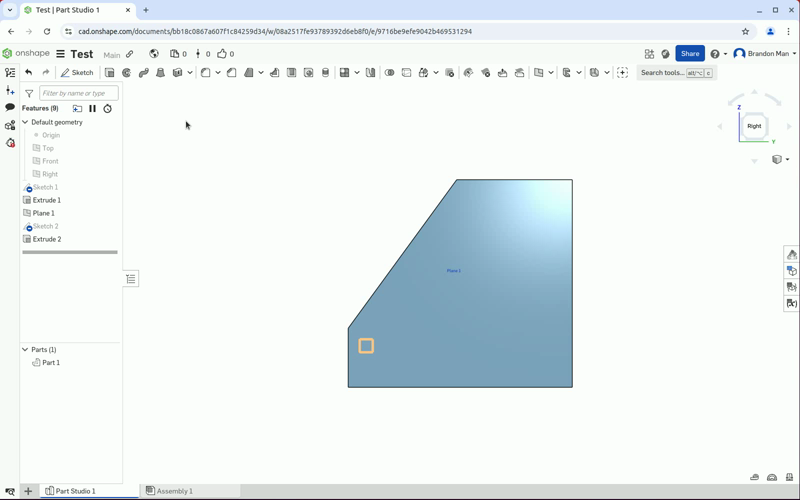
key(shift+h)
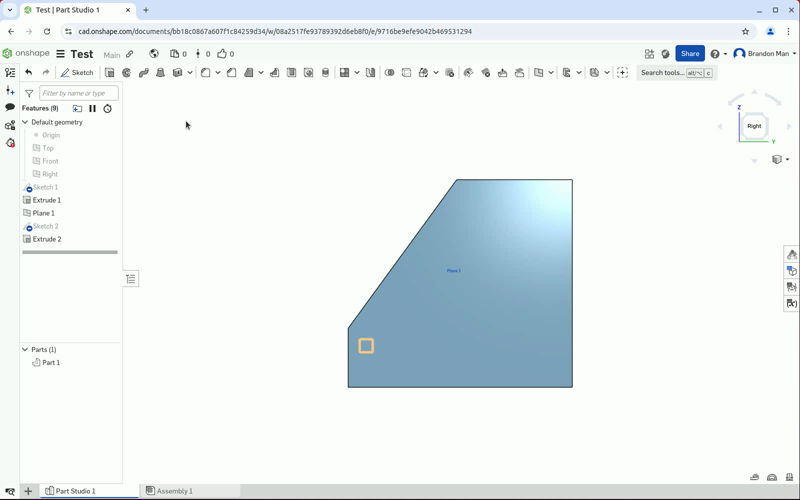
key(shift+h)
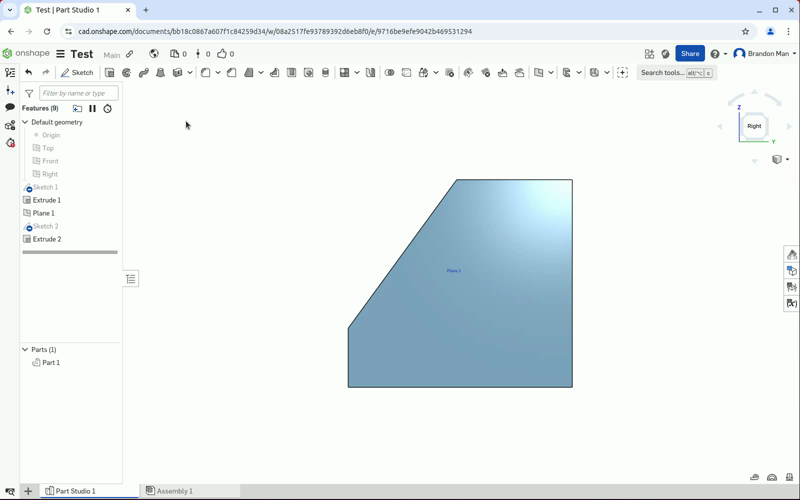
mouse_move(73, 189)
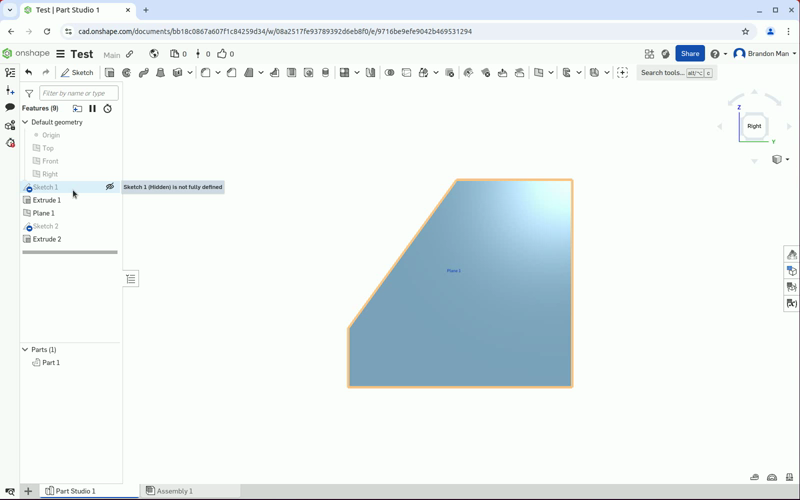
click(73, 189)
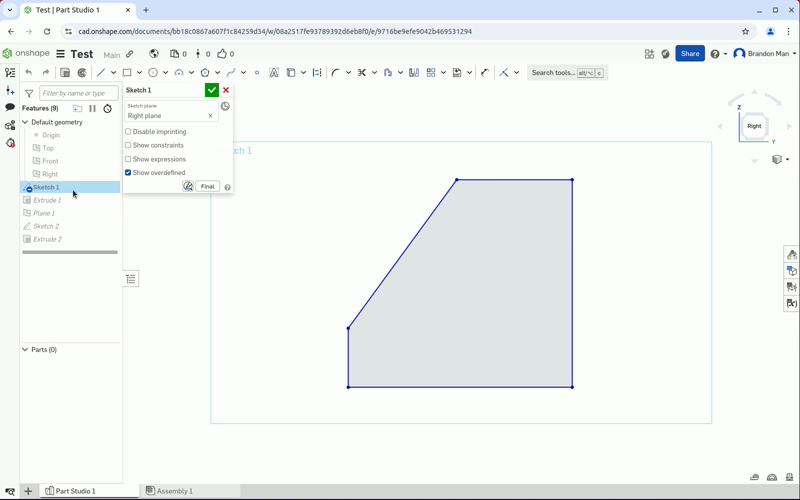
mouse_move(229, 92)
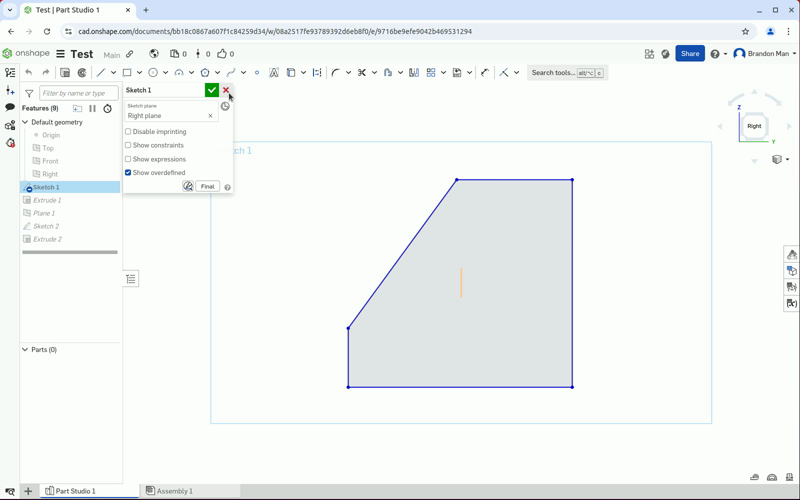
click(229, 92)
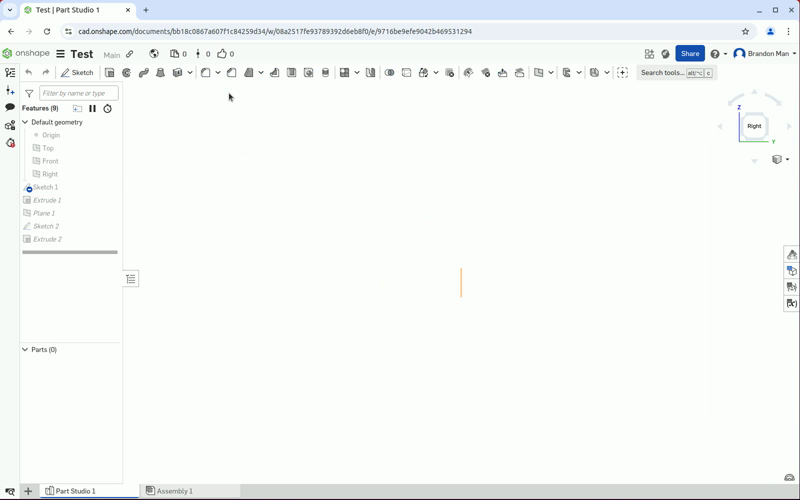
key(shift+s)
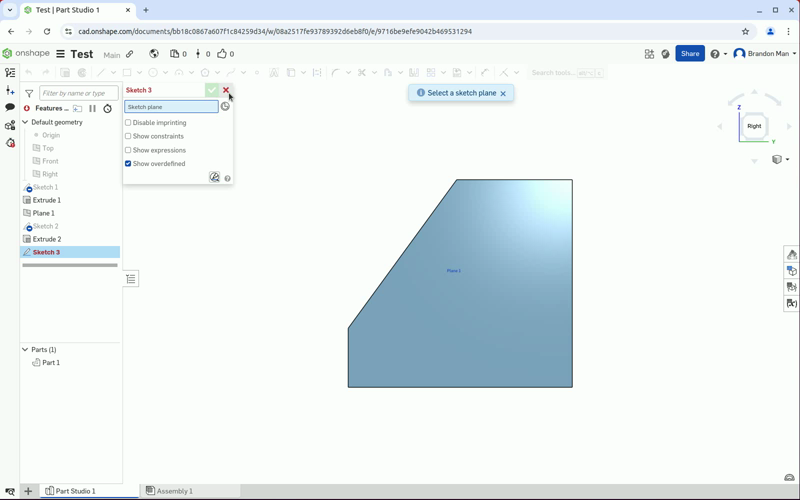
mouse_move(73, 215)
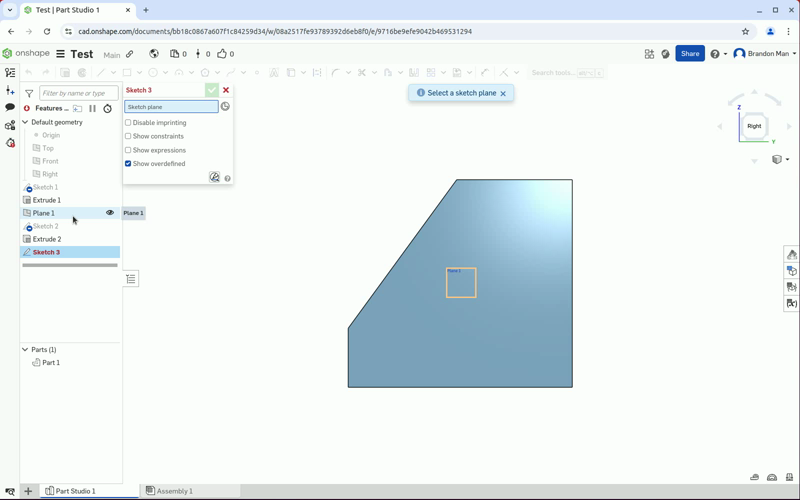
click(73, 215)
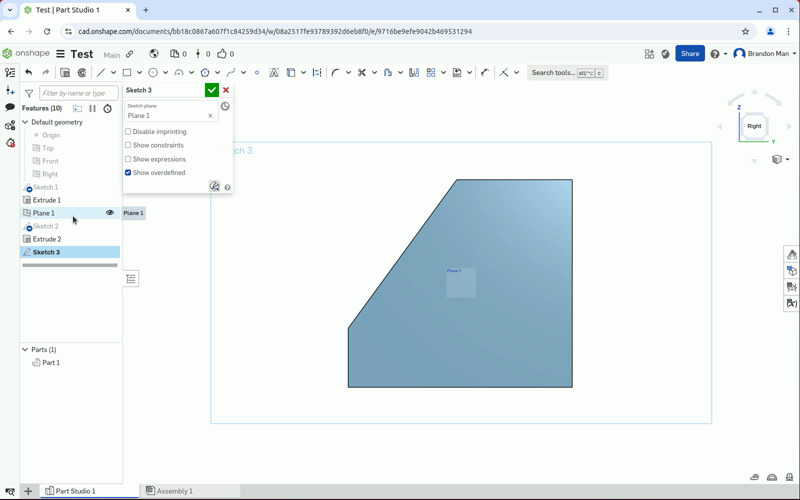
mouse_move(73, 352)
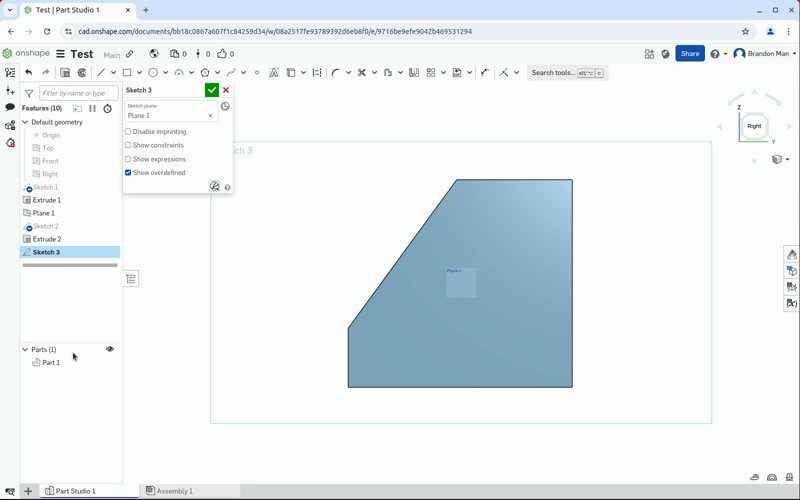
key(y)
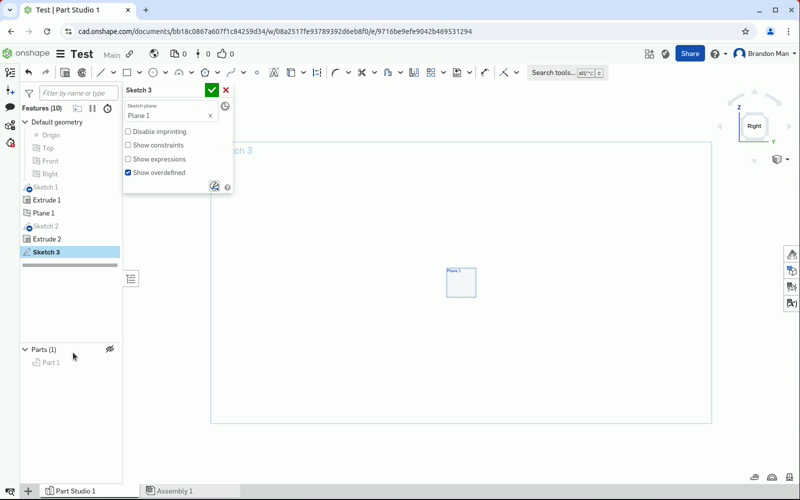
key(l)
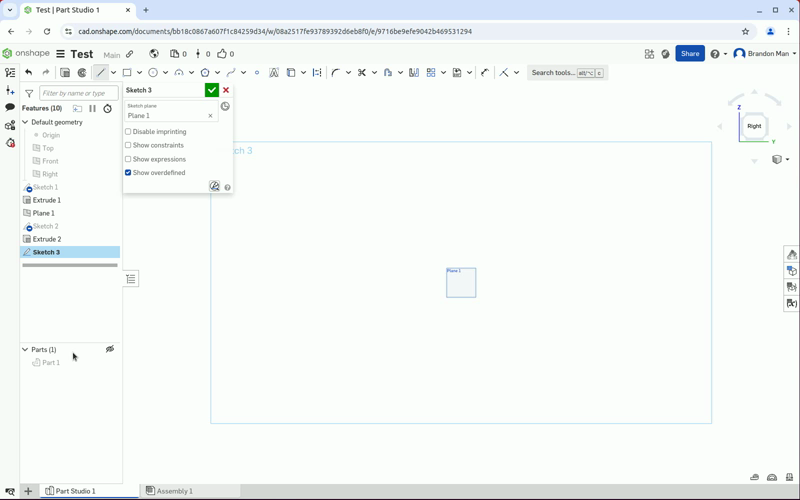
key_down(shift)
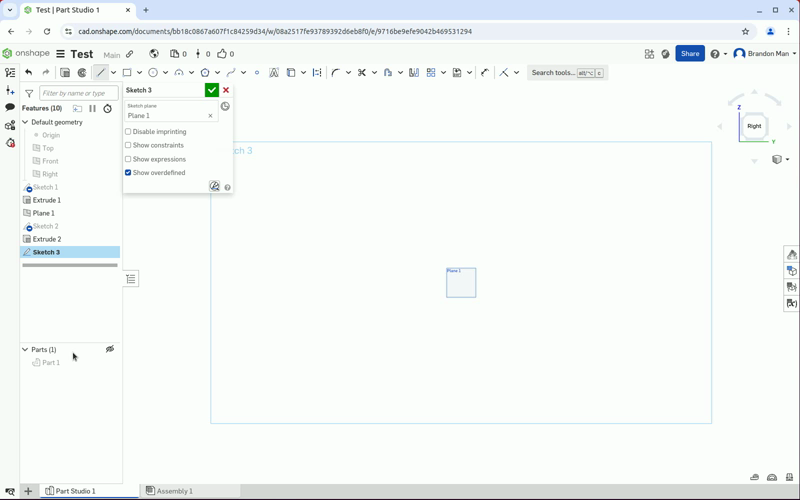
mouse_move(359, 375)
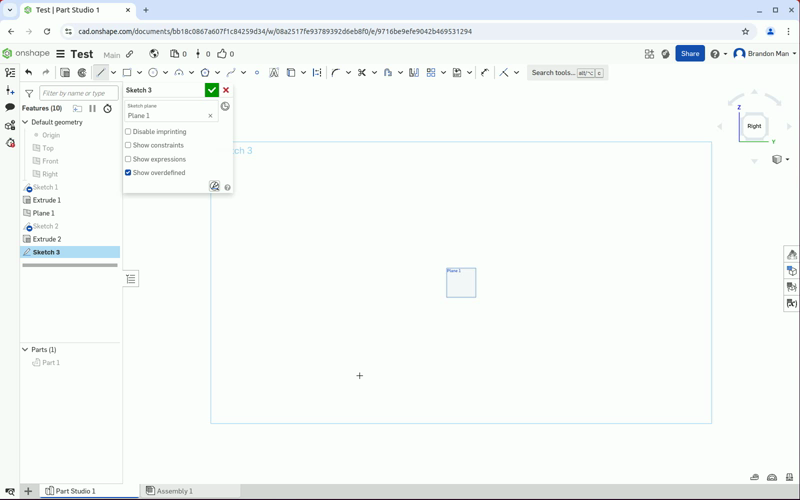
click(359, 375)
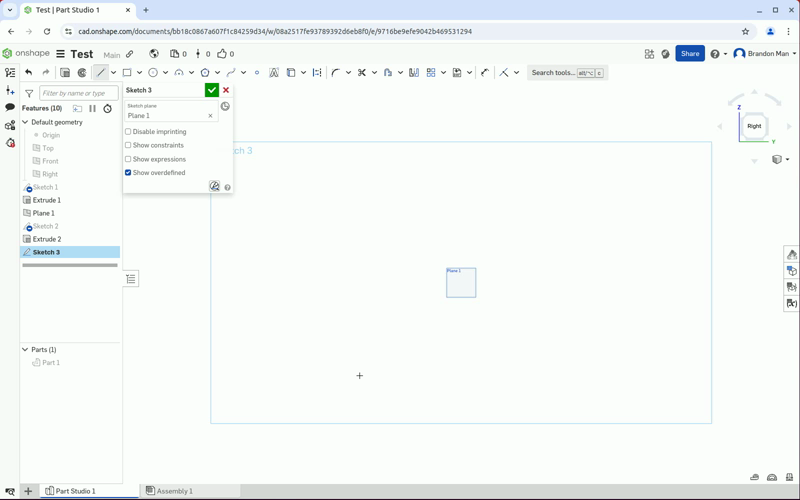
key_up(shift)
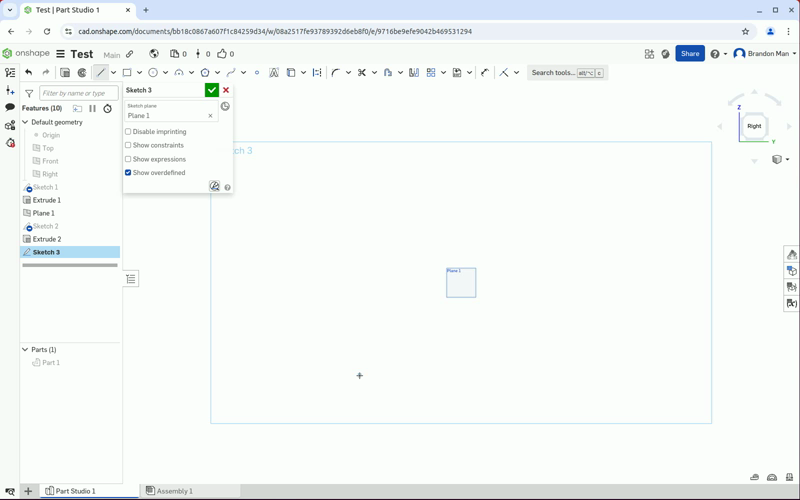
key_down(shift)
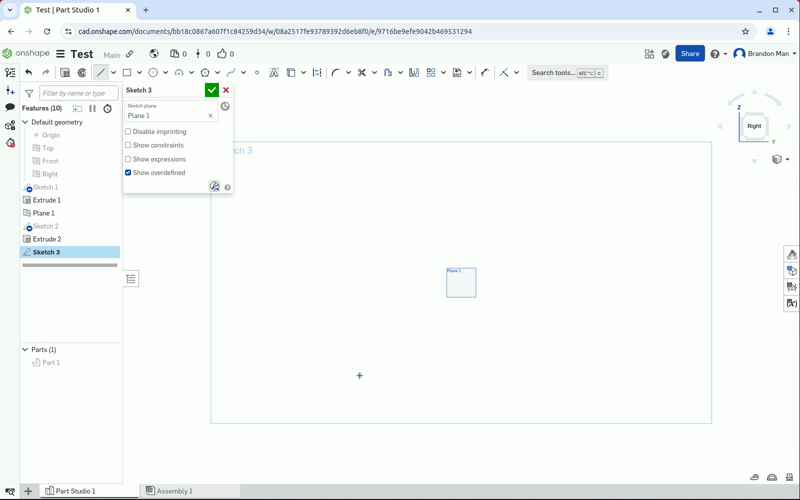
mouse_move(389, 375)
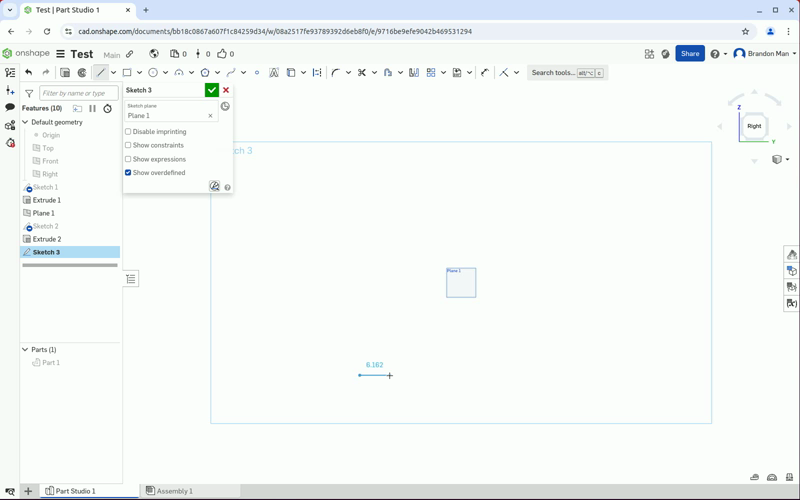
mouse_move(372, 375)
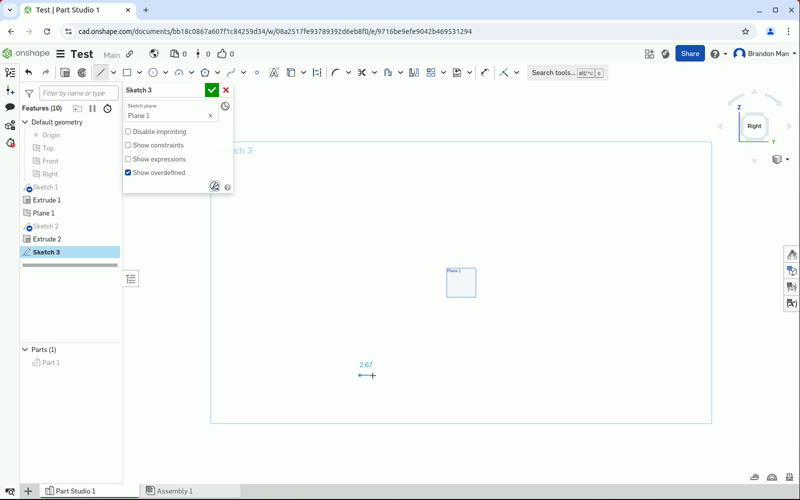
click(372, 375)
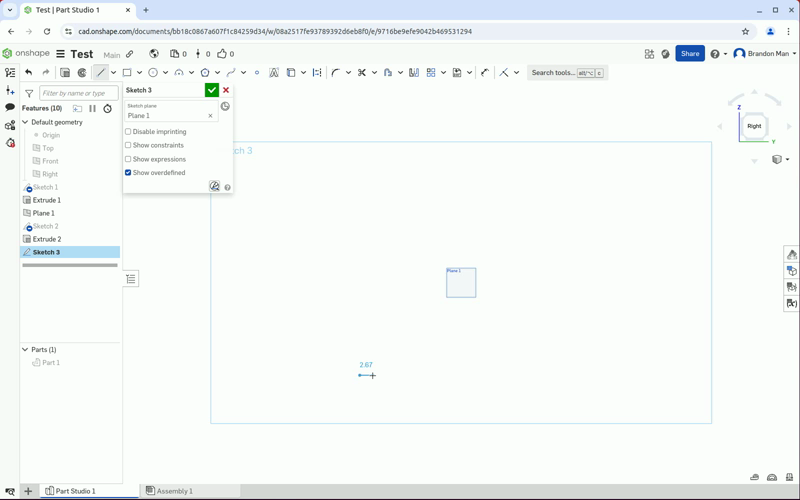
key_up(shift)
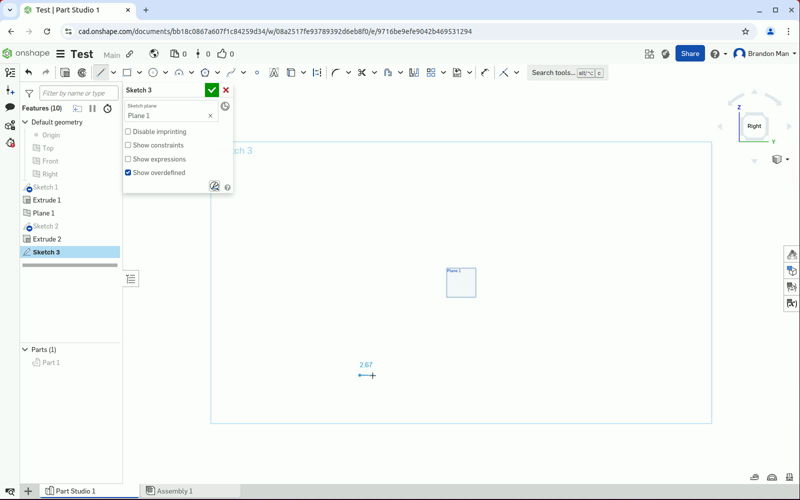
key_down(shift)
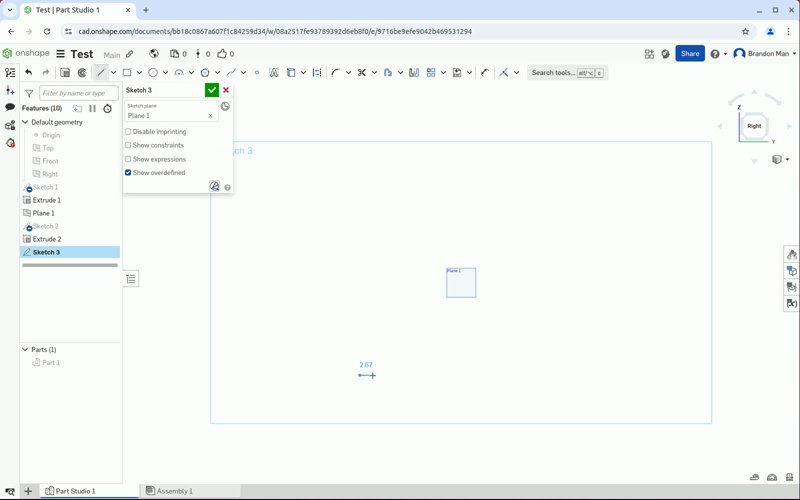
mouse_move(402, 375)
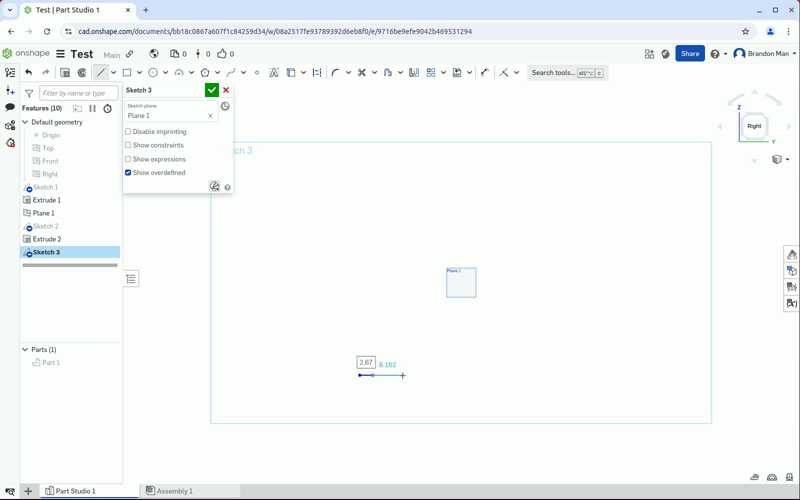
mouse_move(372, 362)
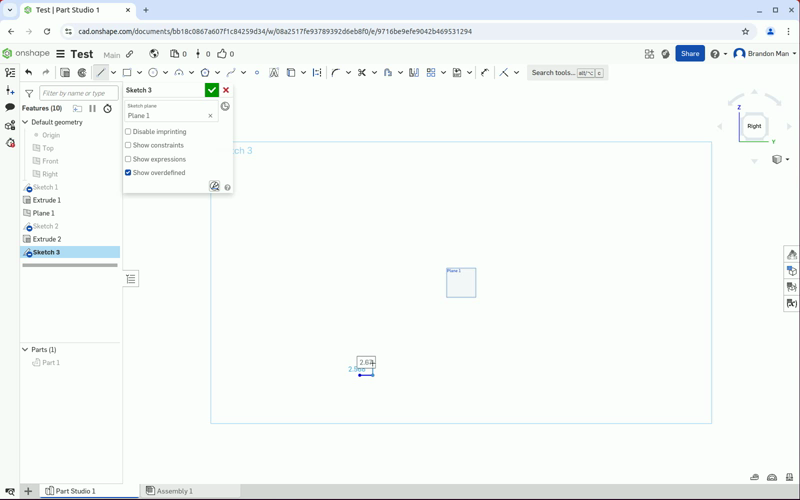
click(372, 362)
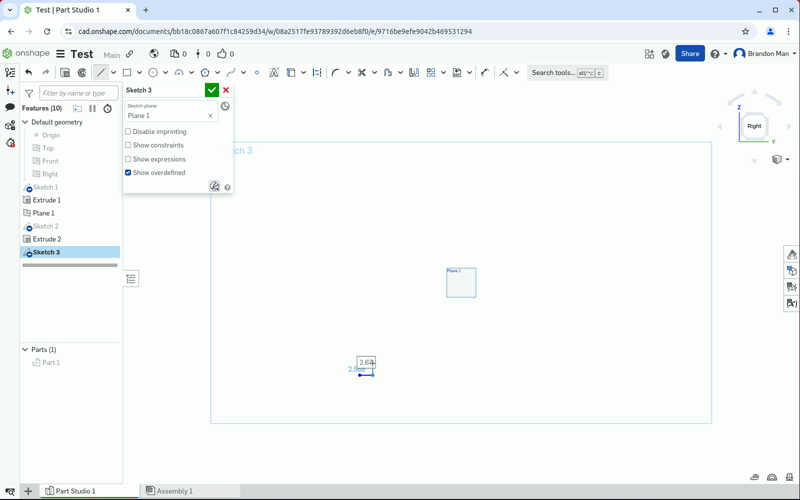
key_up(shift)
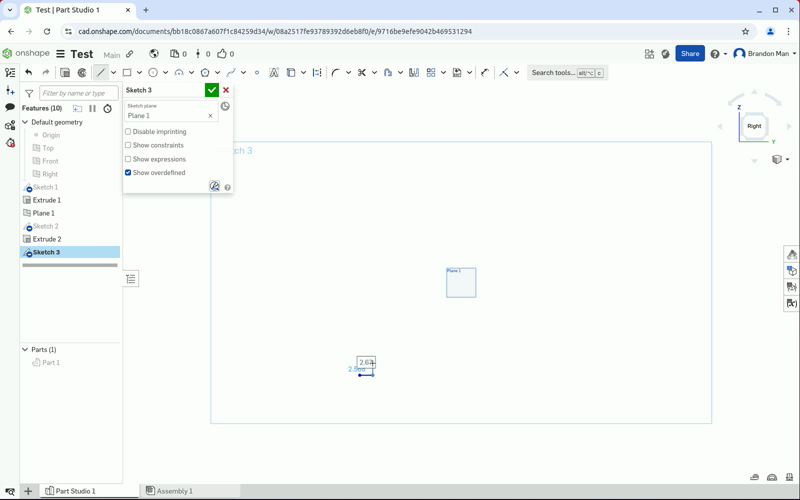
key_down(shift)
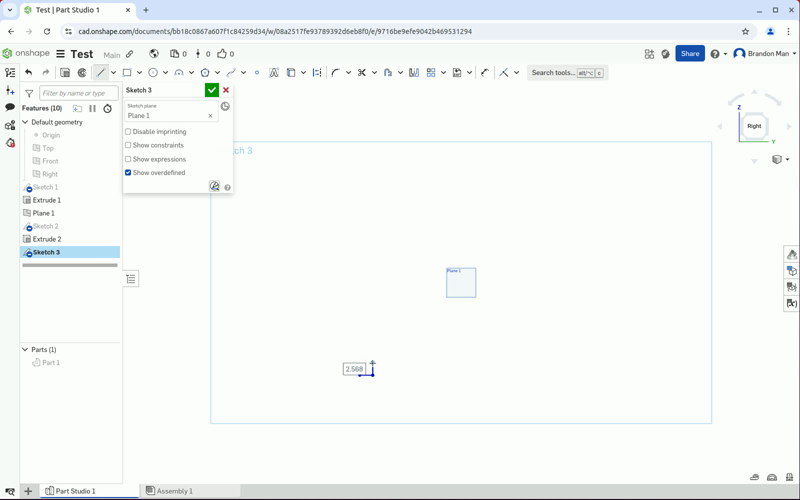
mouse_move(402, 362)
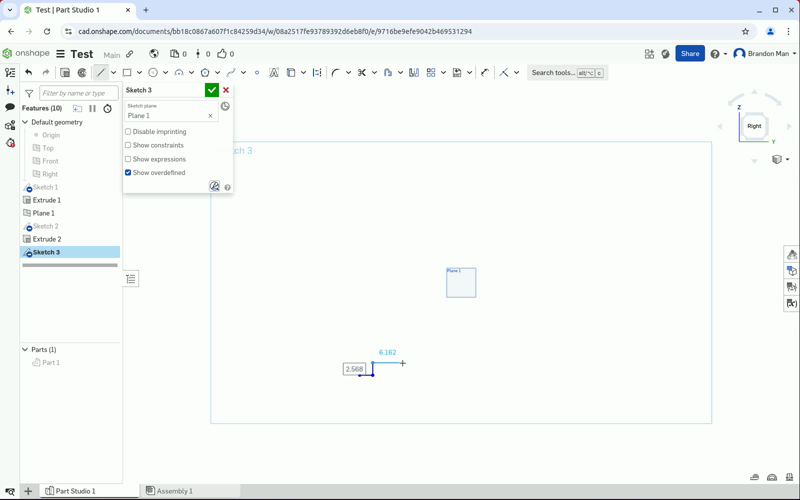
mouse_move(359, 362)
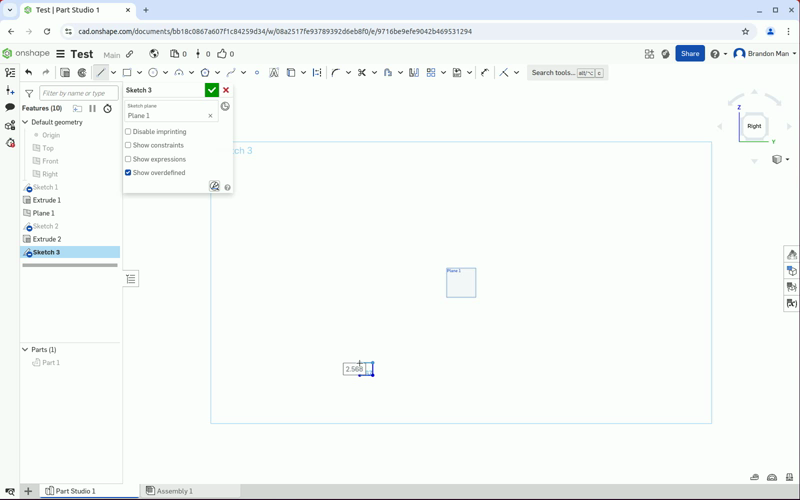
click(359, 362)
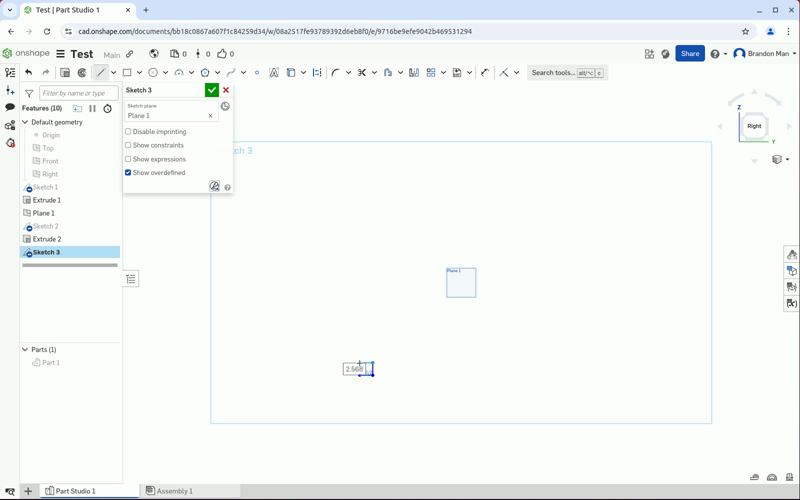
key_up(shift)
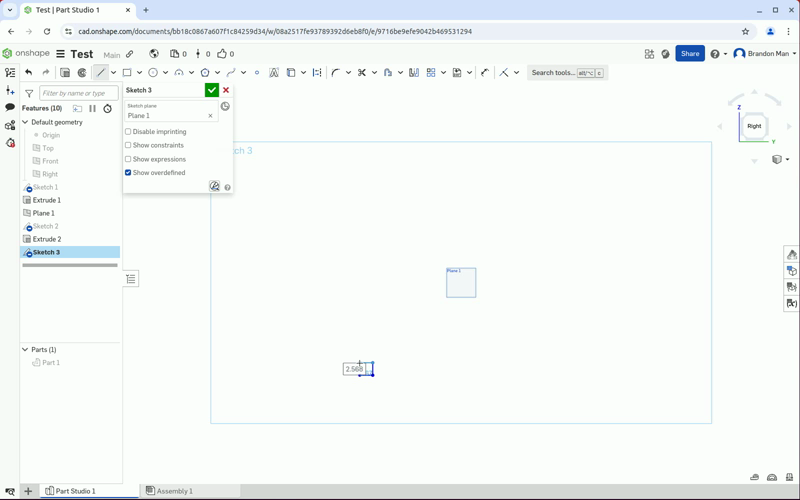
mouse_move(389, 362)
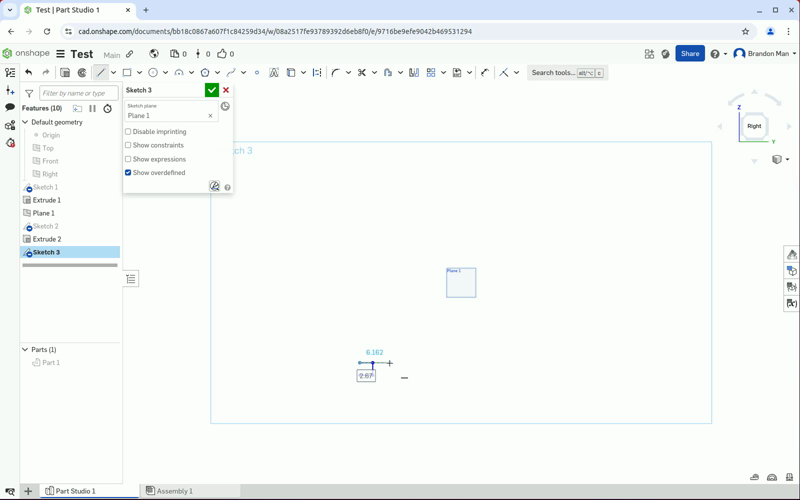
key_down(shift)
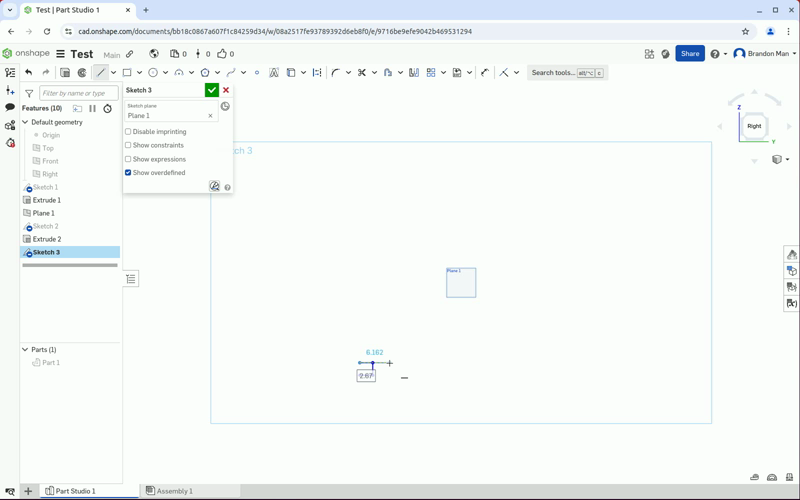
mouse_move(359, 375)
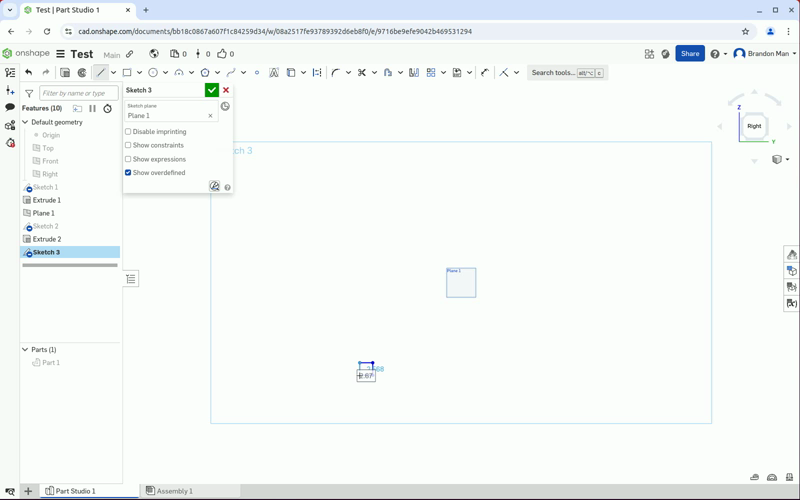
key_up(shift)
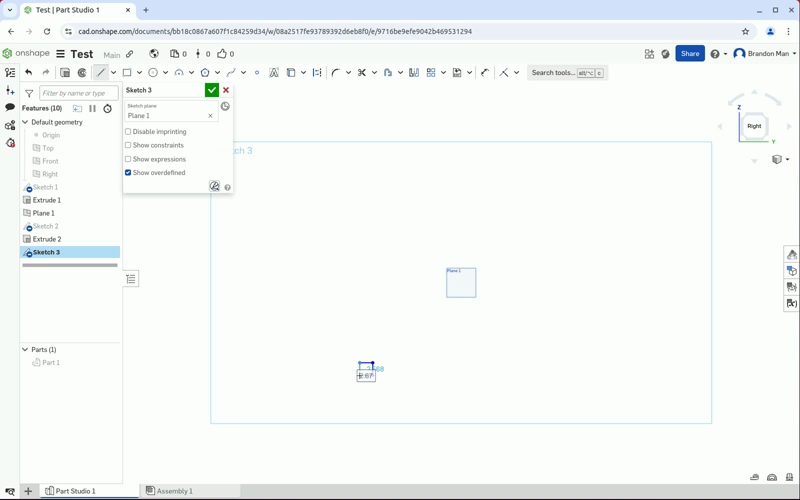
click(359, 375)
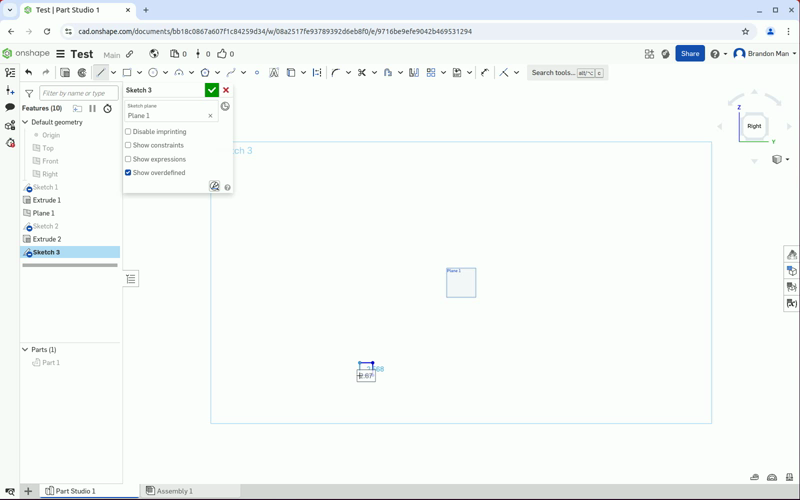
key(esc)
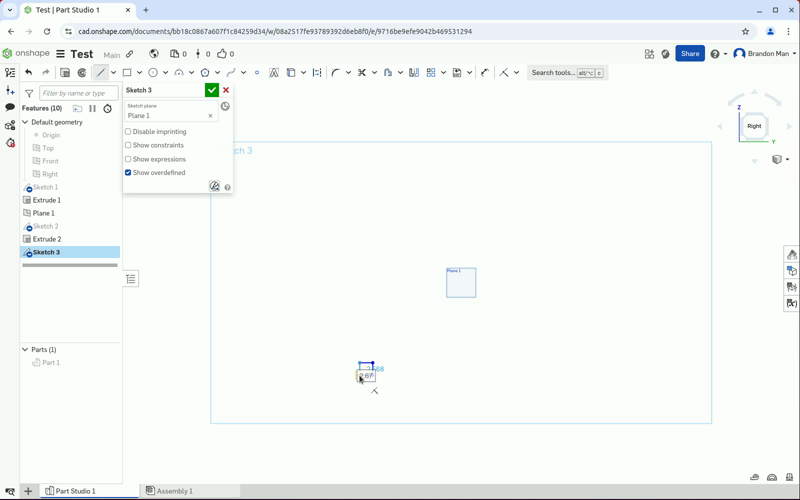
mouse_move(372, 369)
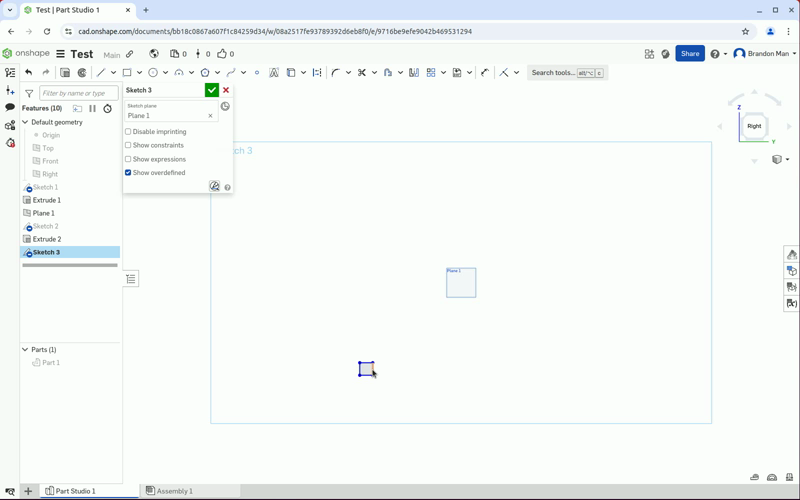
scroll(6)
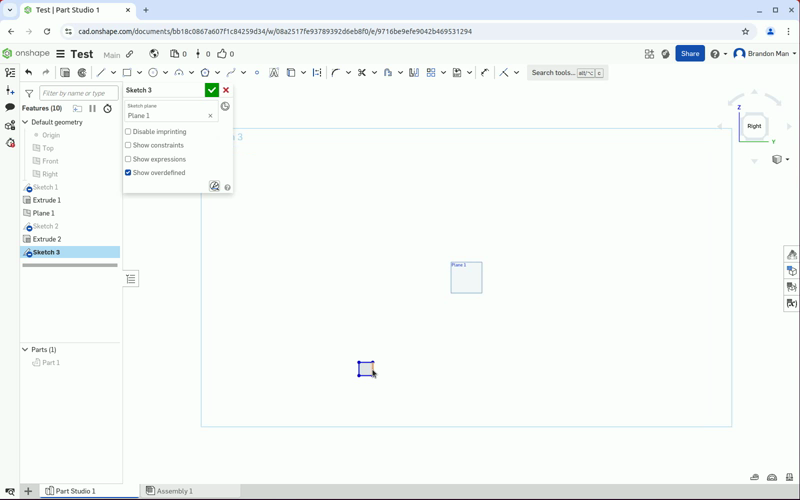
scroll(6)
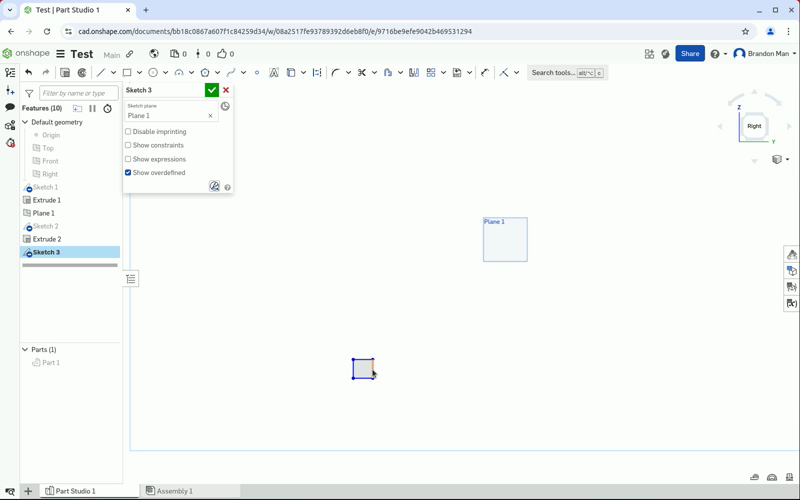
scroll(6)
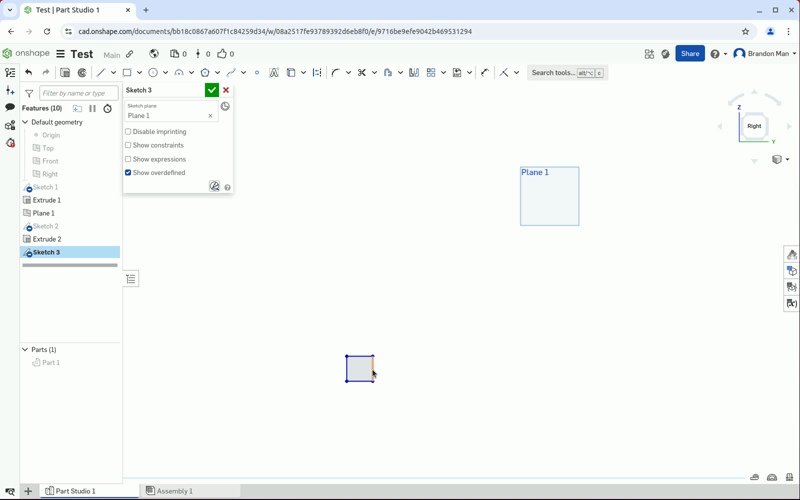
scroll(6)
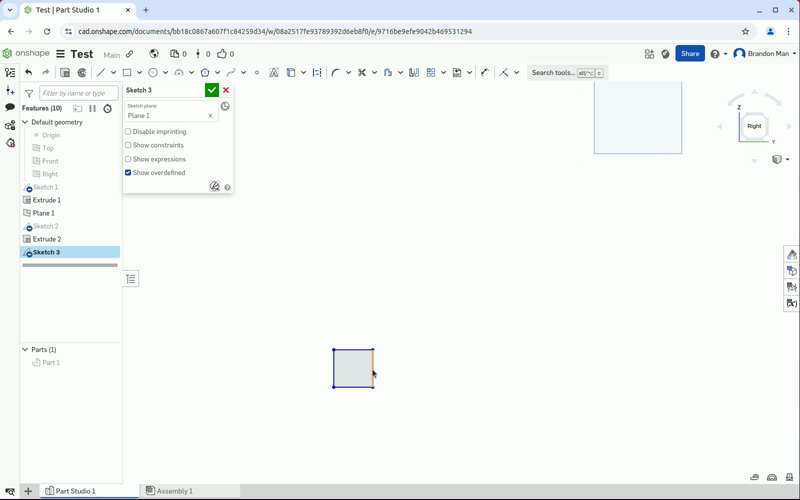
scroll(6)
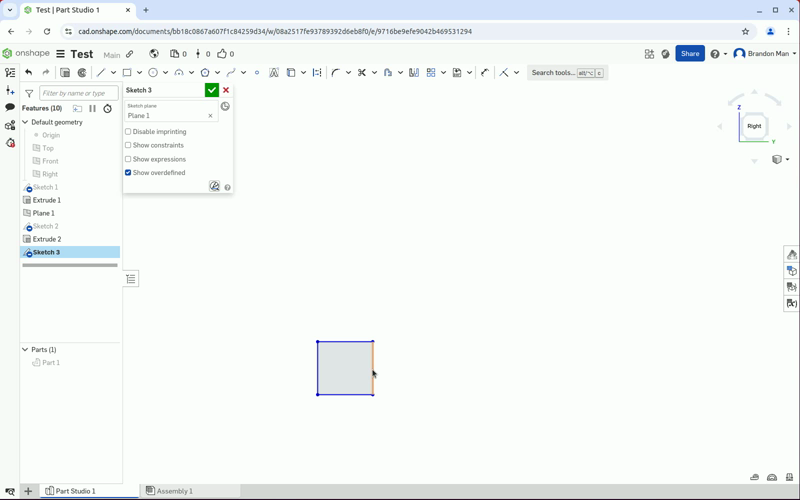
scroll(6)
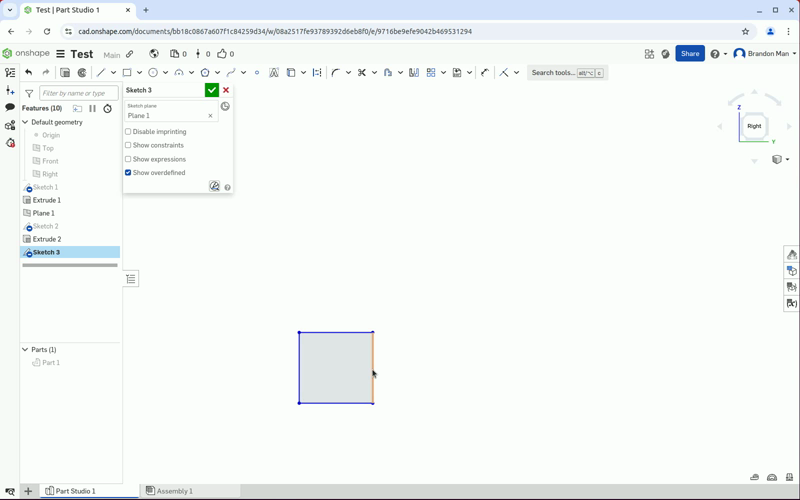
scroll(6)
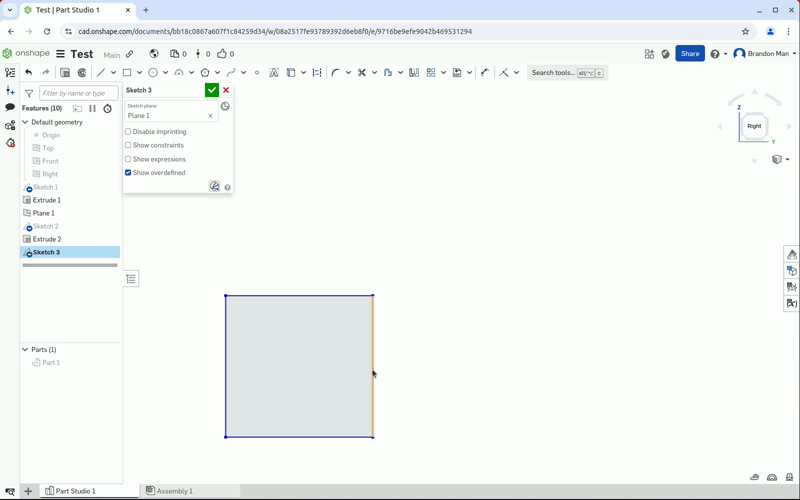
click(372, 369)
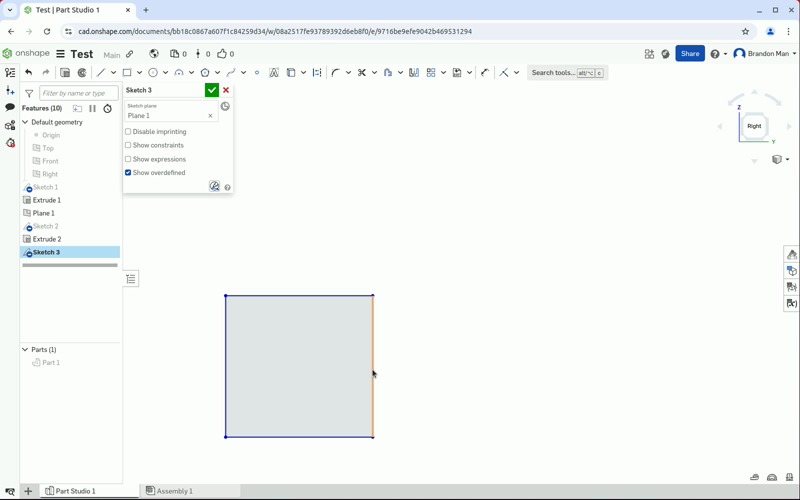
scroll(-6)
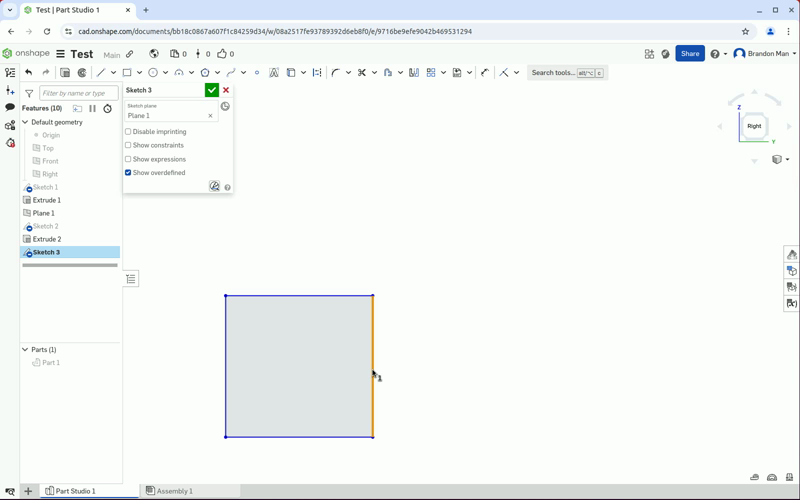
scroll(-6)
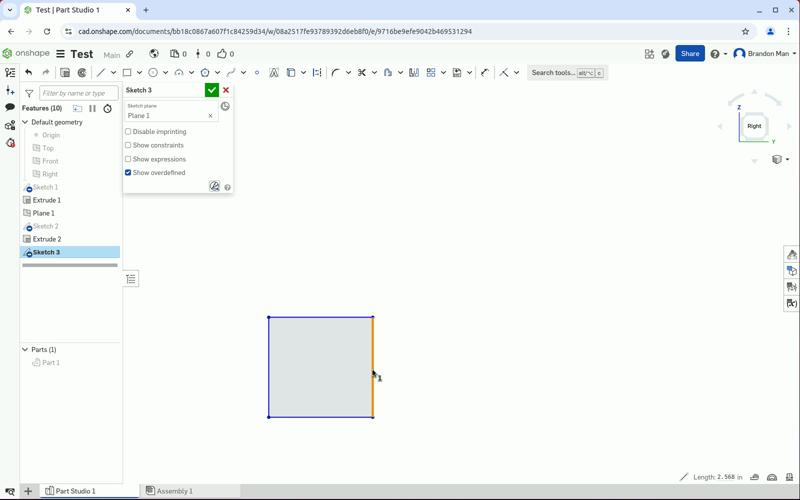
scroll(-6)
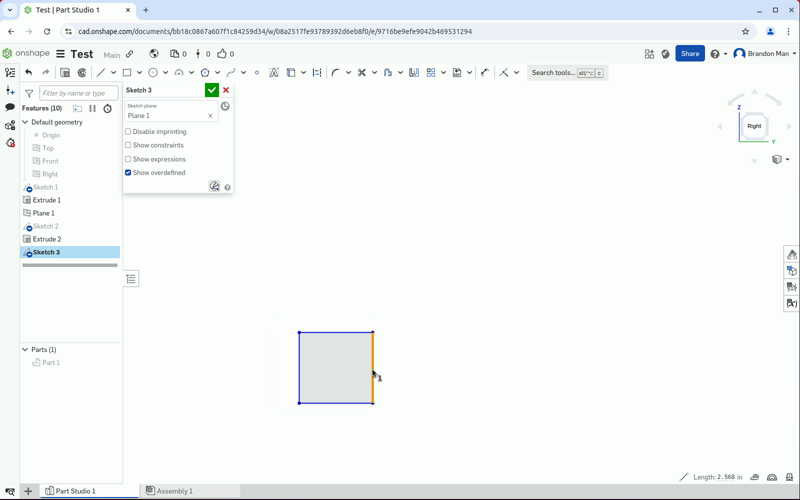
scroll(-6)
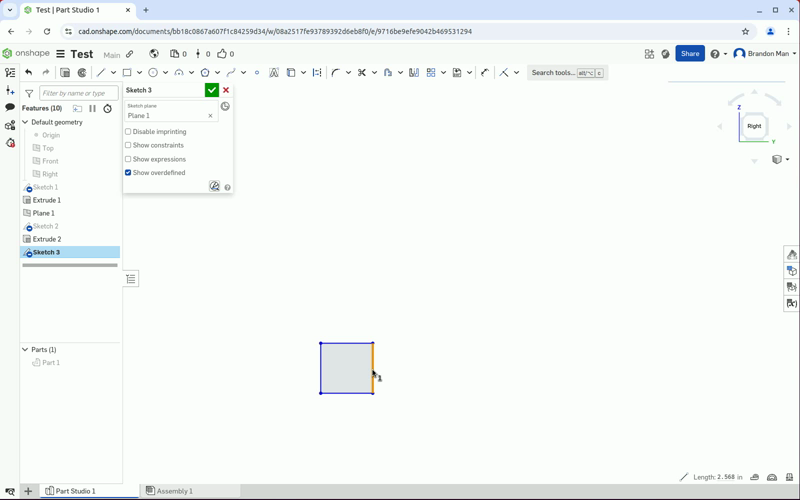
scroll(-6)
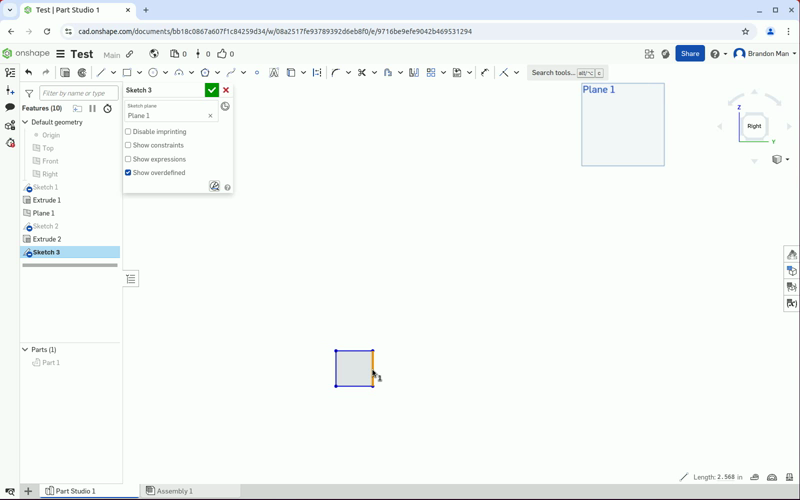
scroll(-6)
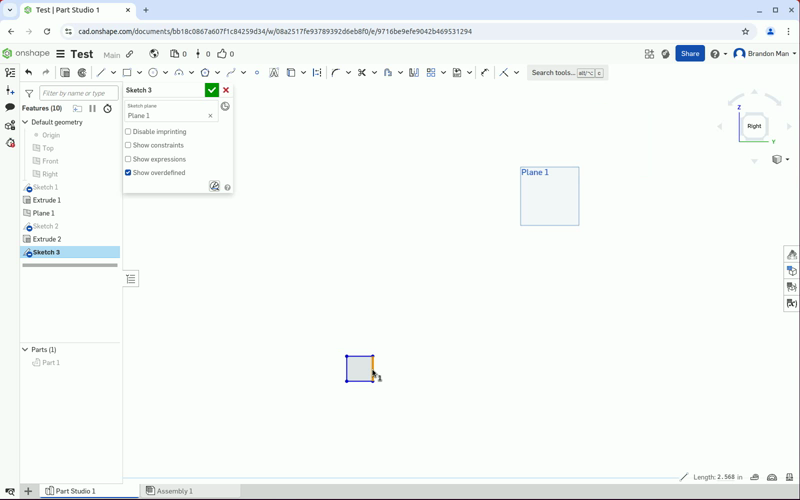
scroll(-6)
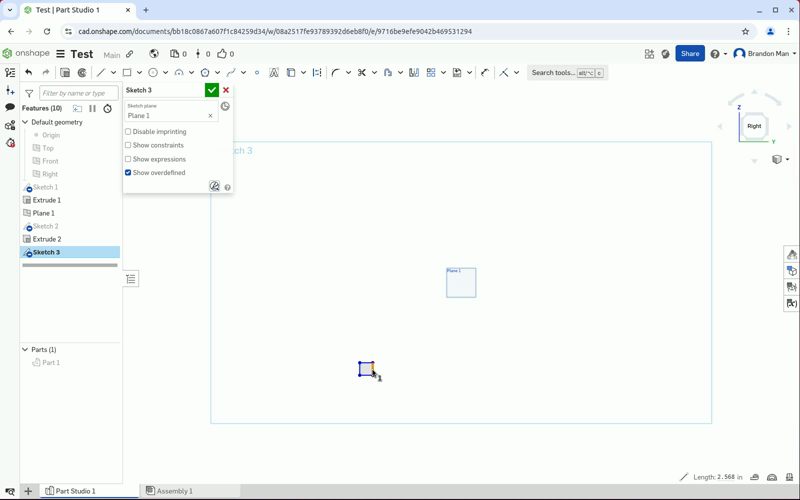
mouse_move(73, 352)
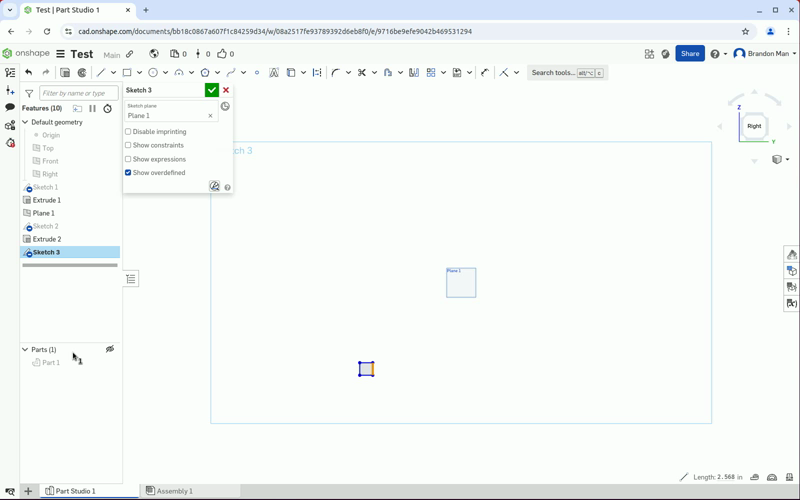
key(shift+y)
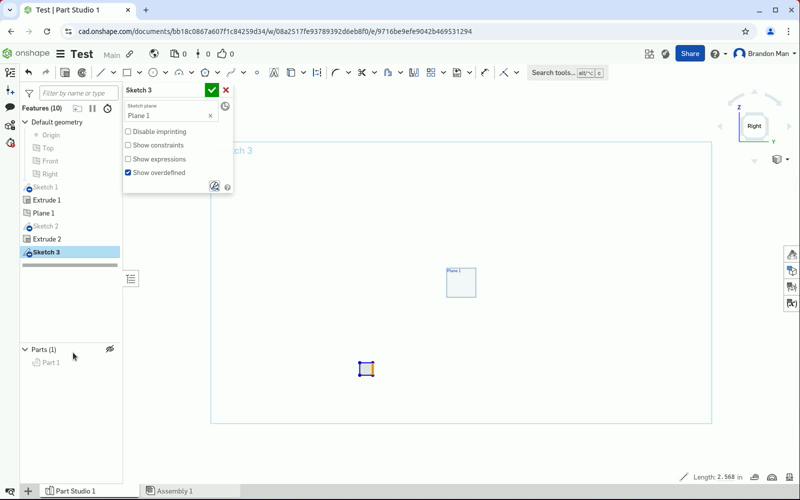
key(shift+e)
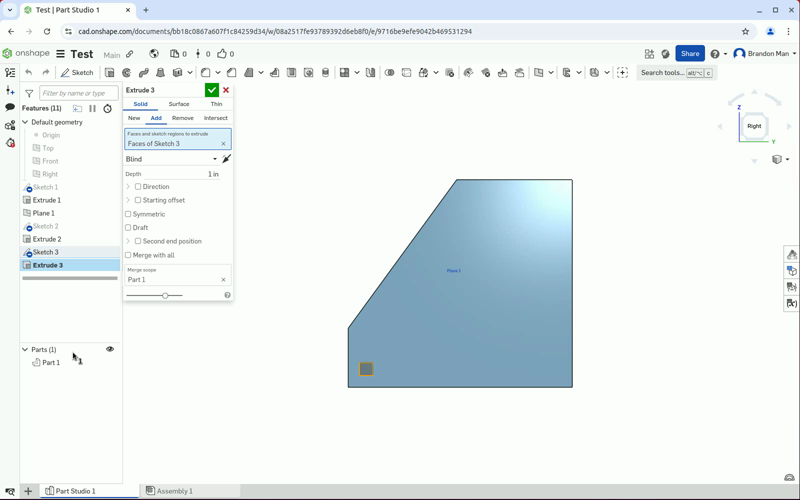
mouse_move(143, 106)
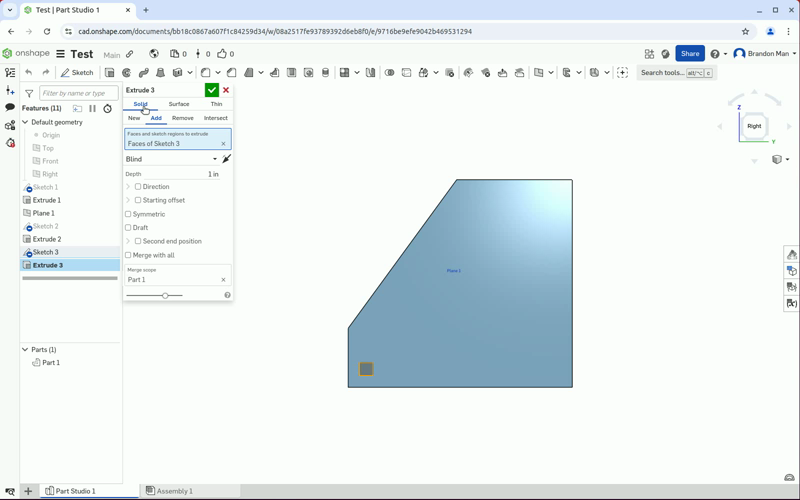
click(143, 106)
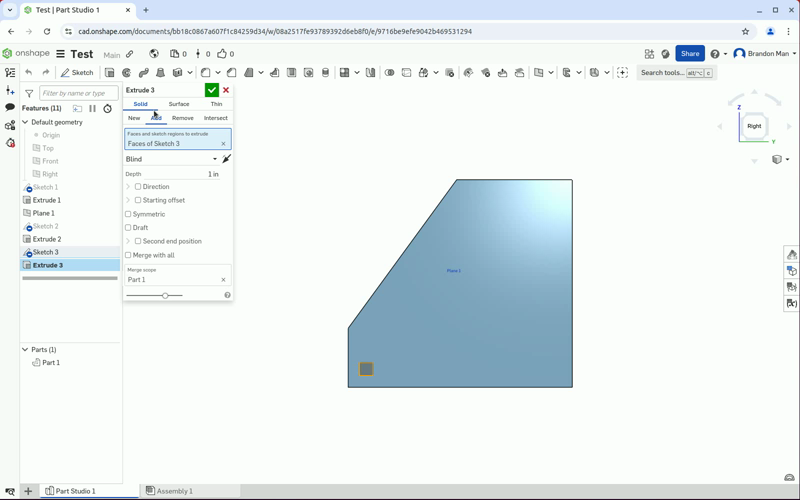
mouse_move(186, 120)
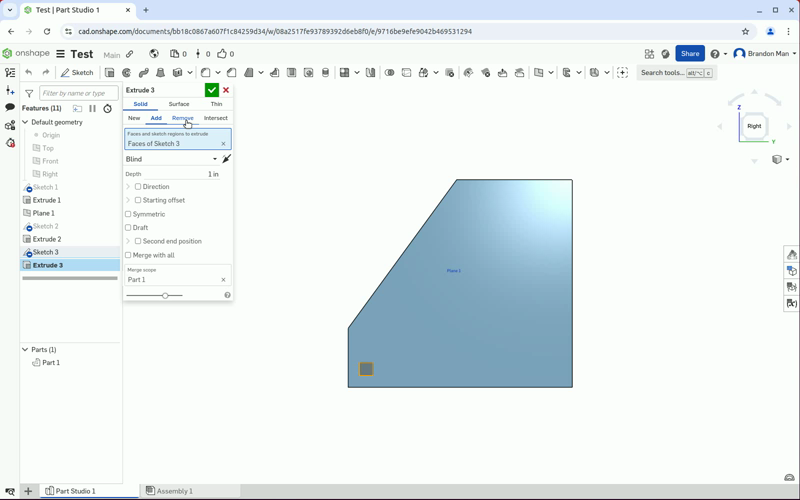
click(186, 120)
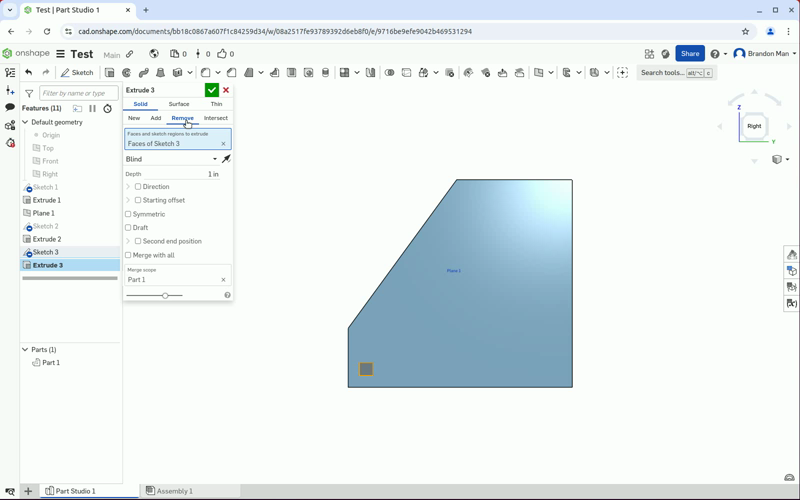
key(tab, 4)
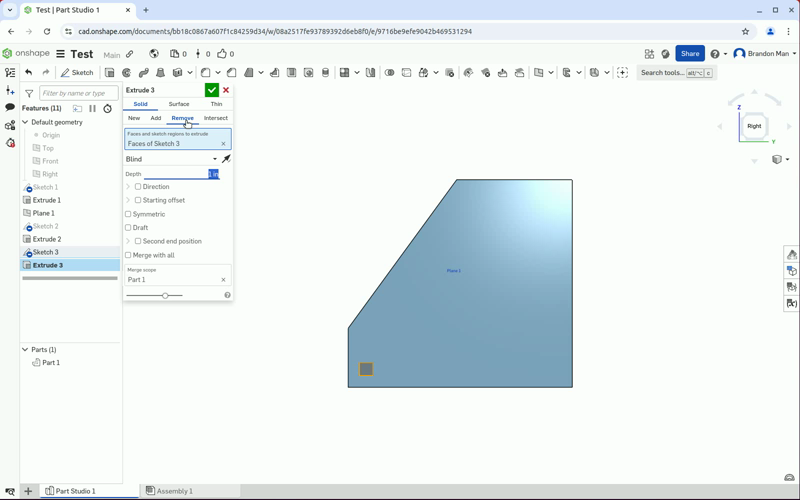
text(3.611)
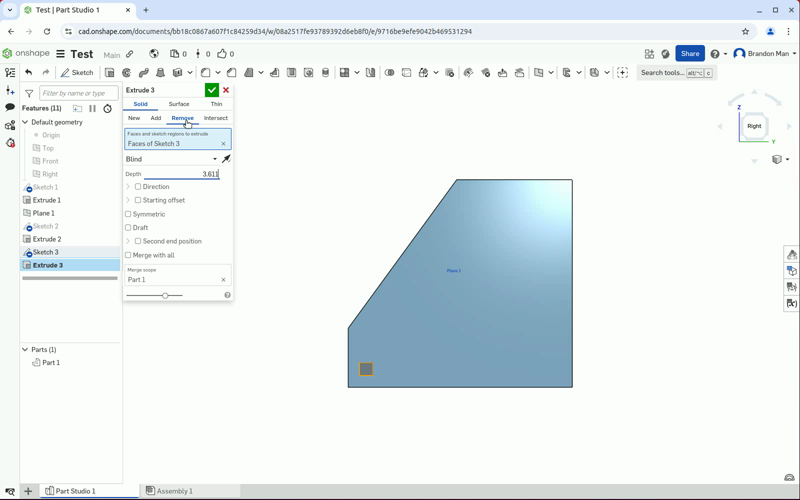
key(tab, 6)
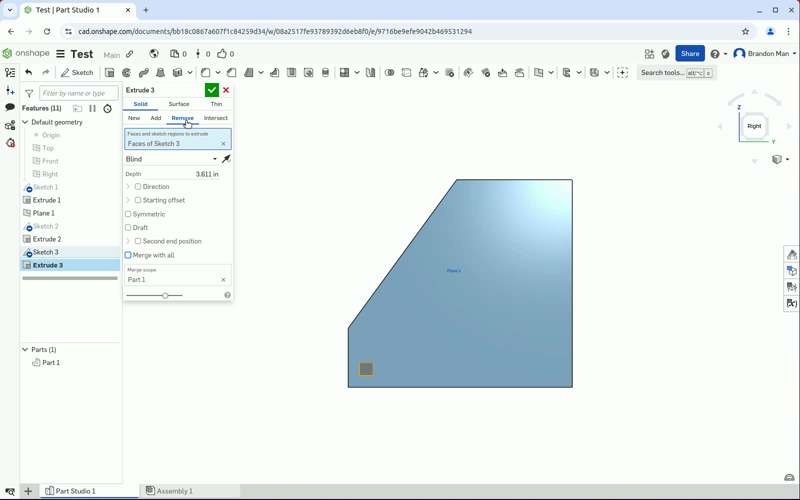
key(space)
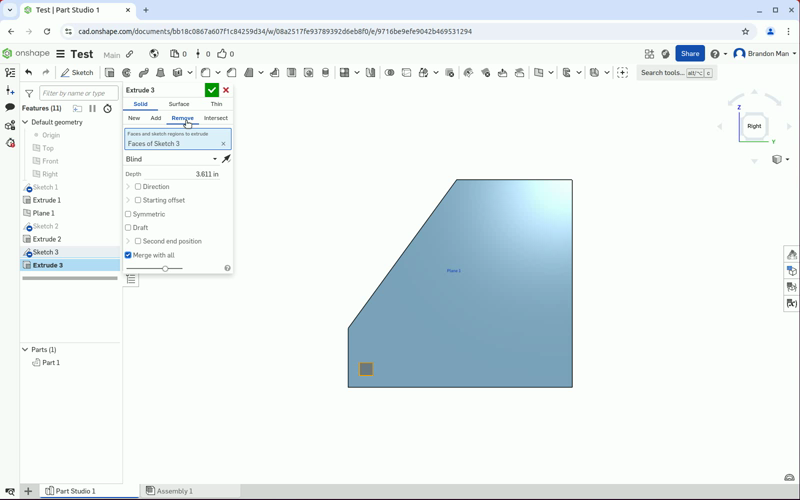
key(enter)
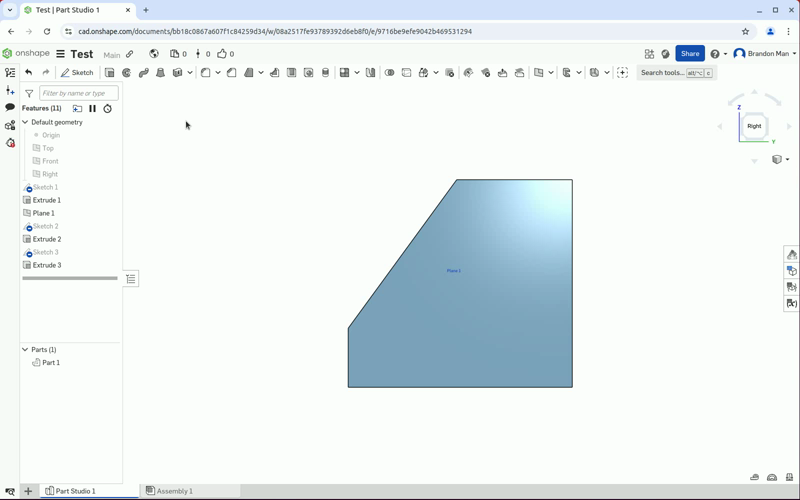
key(shift+h)
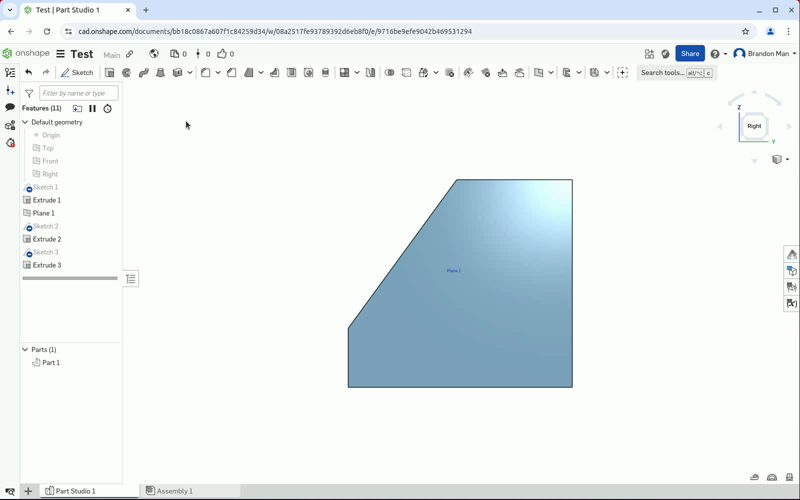
key(shift+h)
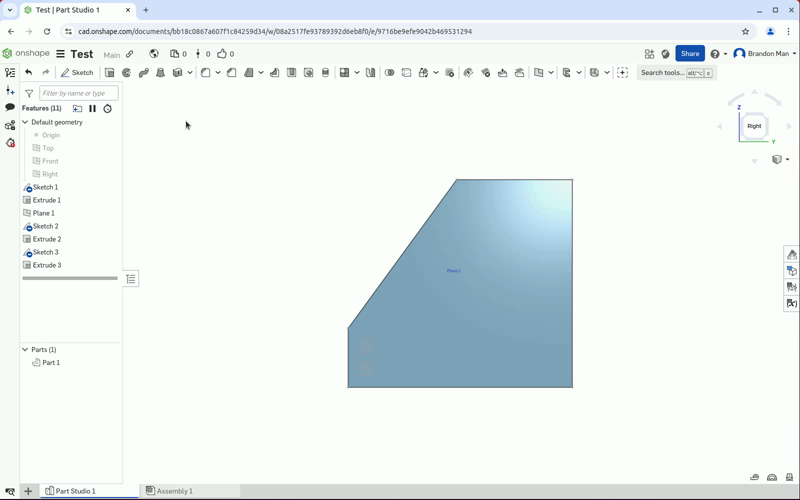
key(shift+7)
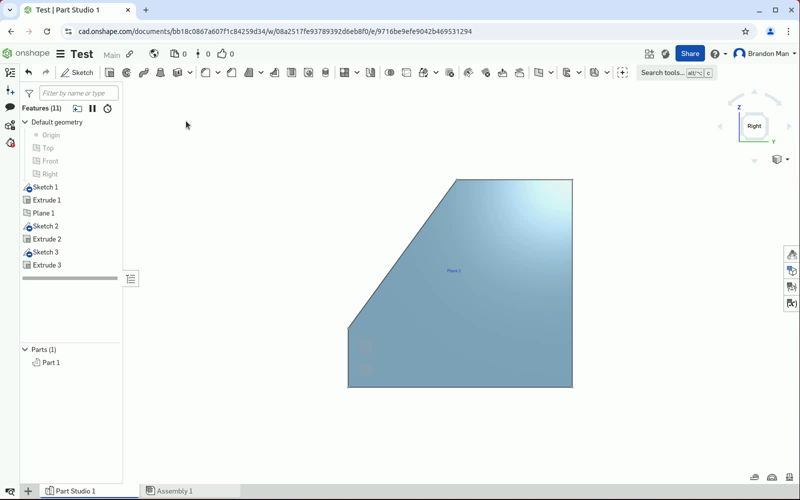
key(right, 2)
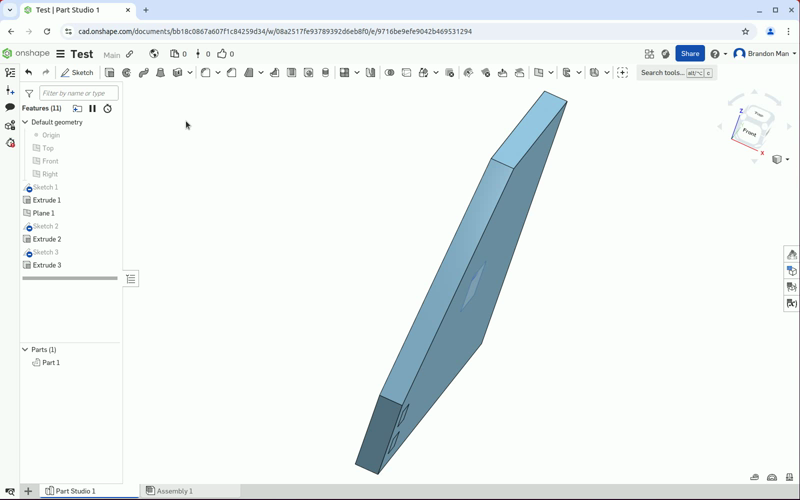
key(down, 2)
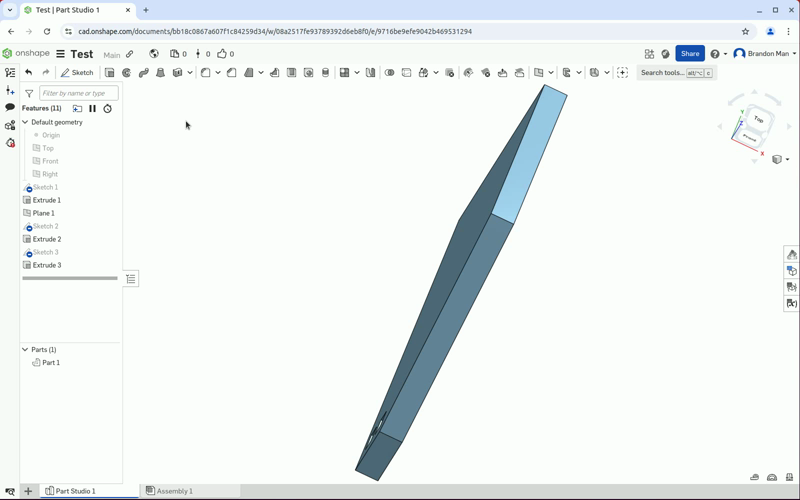
key(up, 2)
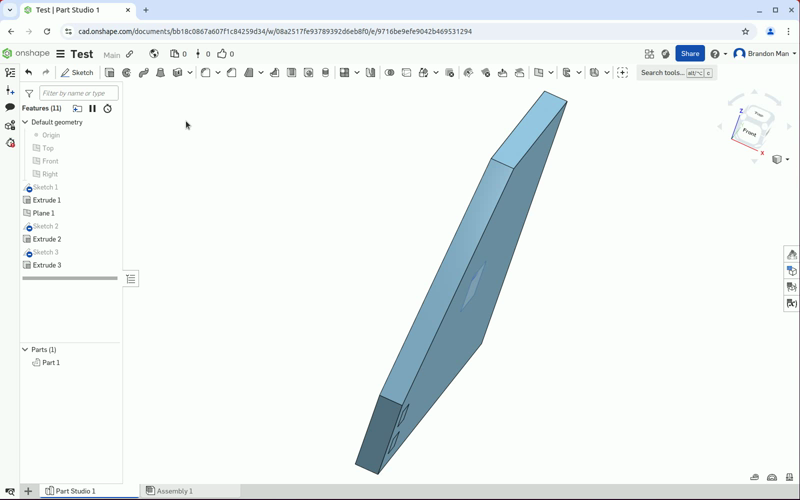
key(left, 2)
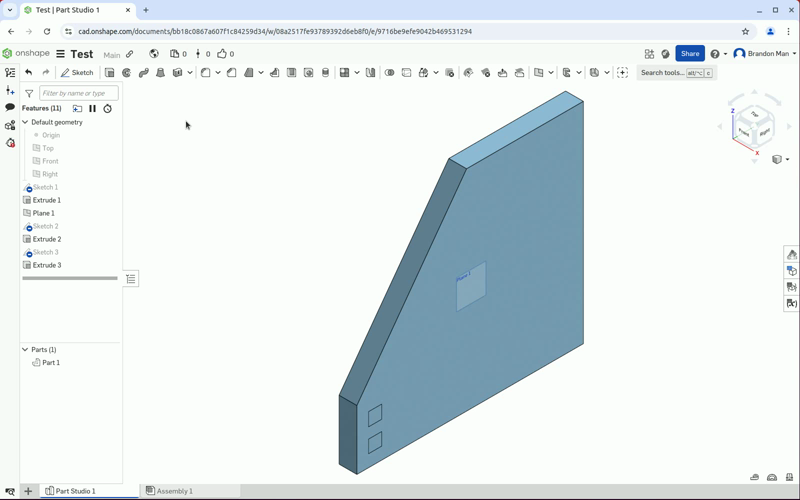
mouse_move(73, 189)
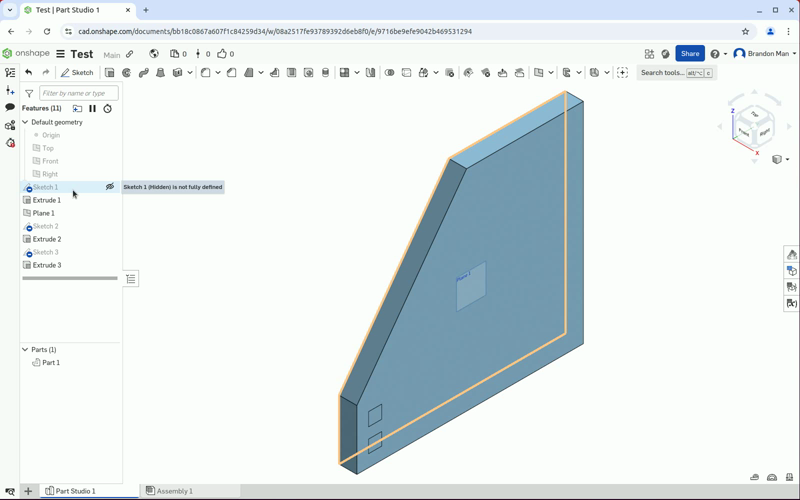
click(73, 189)